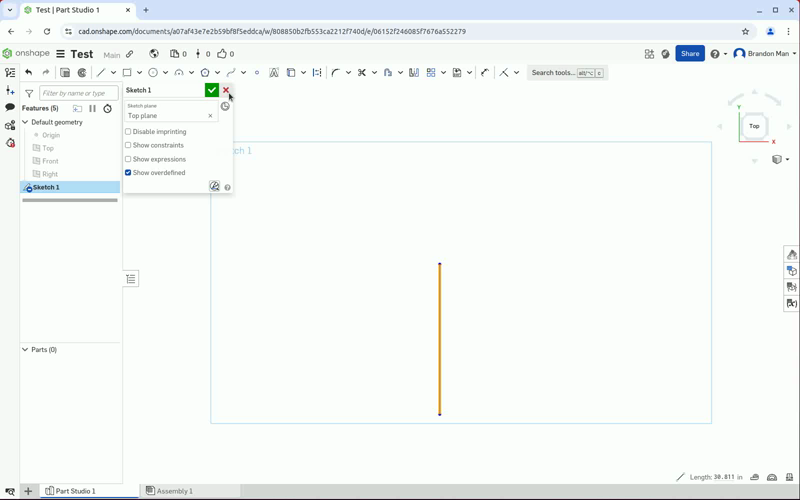
key(shift+h)
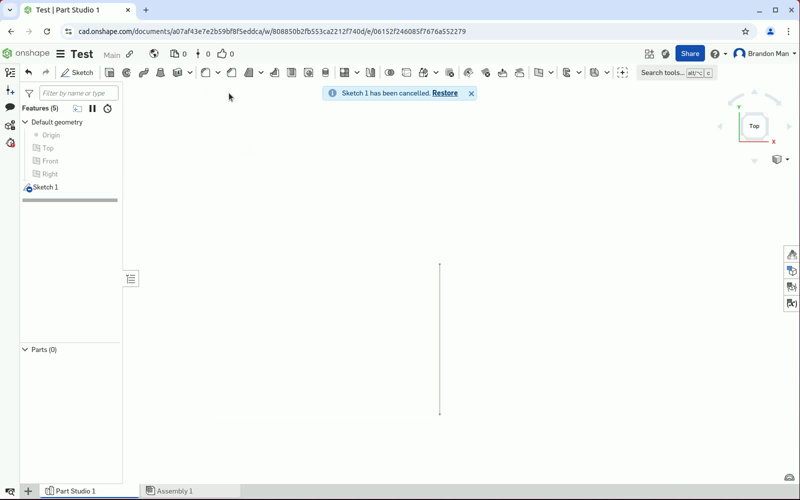
key(shift+s)
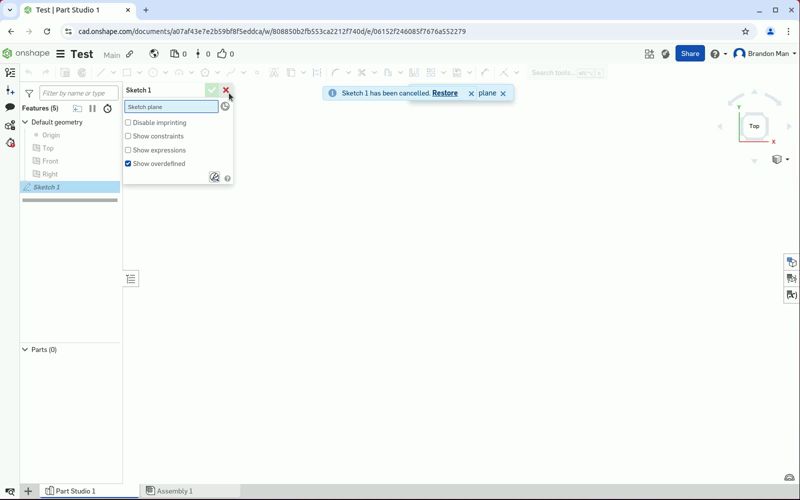
mouse_move(73, 150)
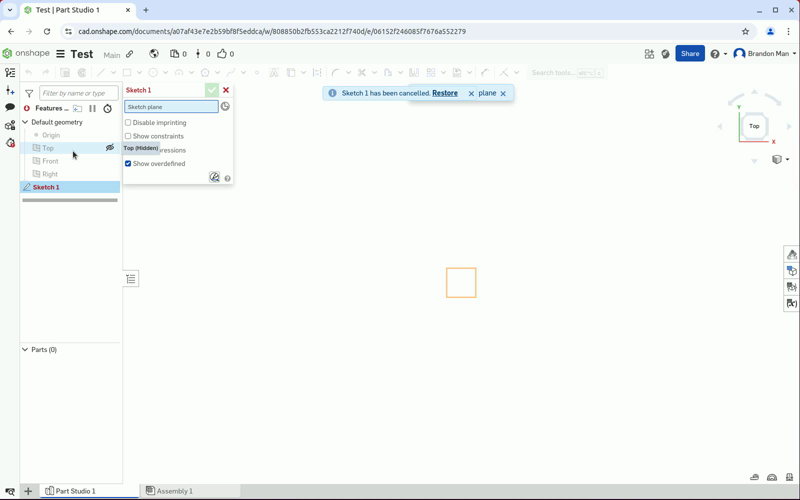
click(73, 150)
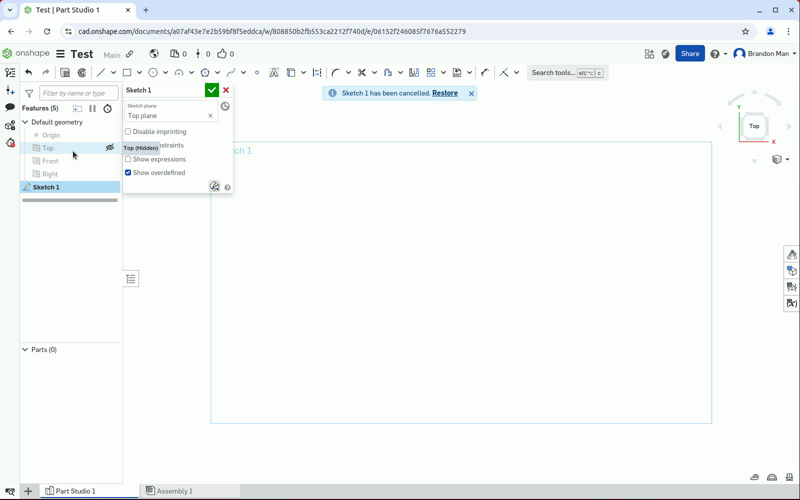
mouse_move(73, 352)
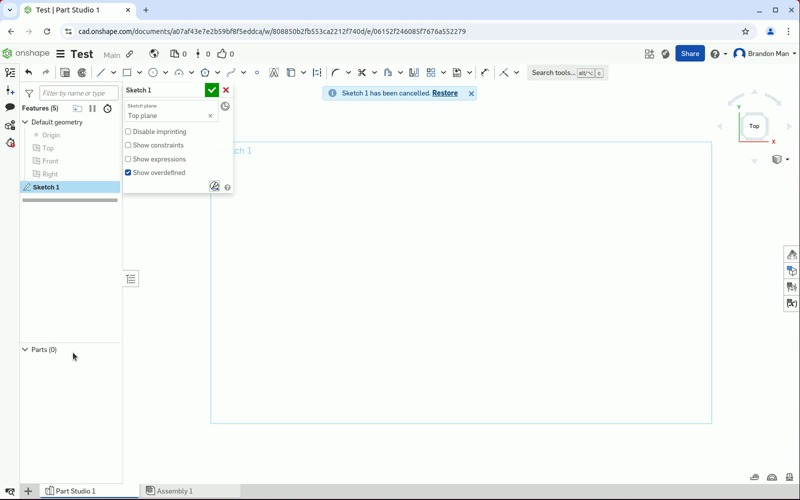
key(y)
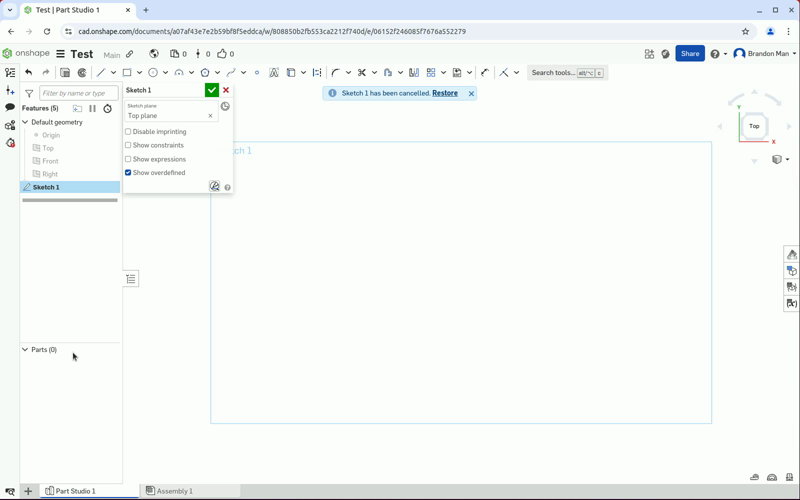
key(l)
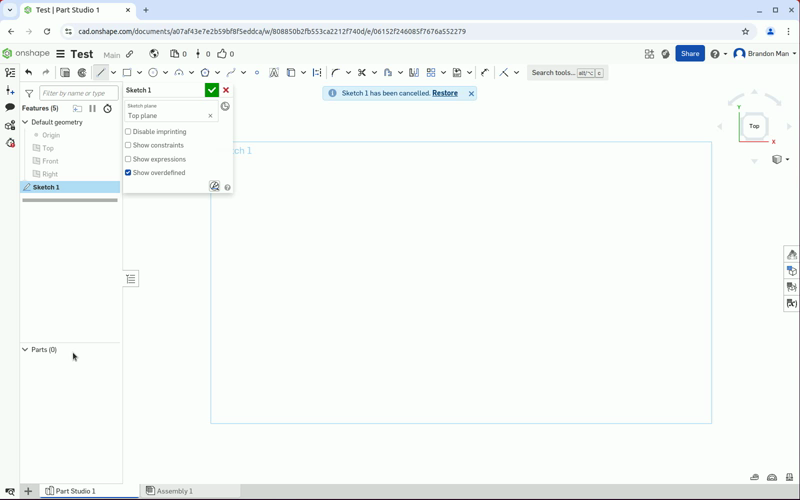
key_down(shift)
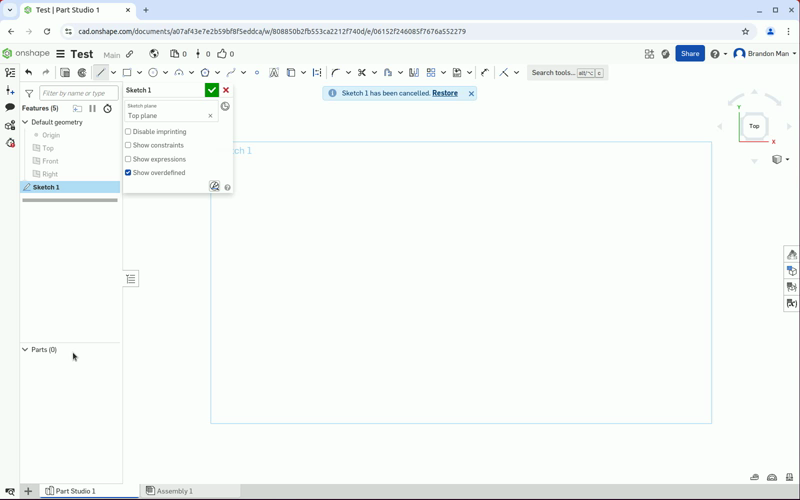
mouse_move(396, 330)
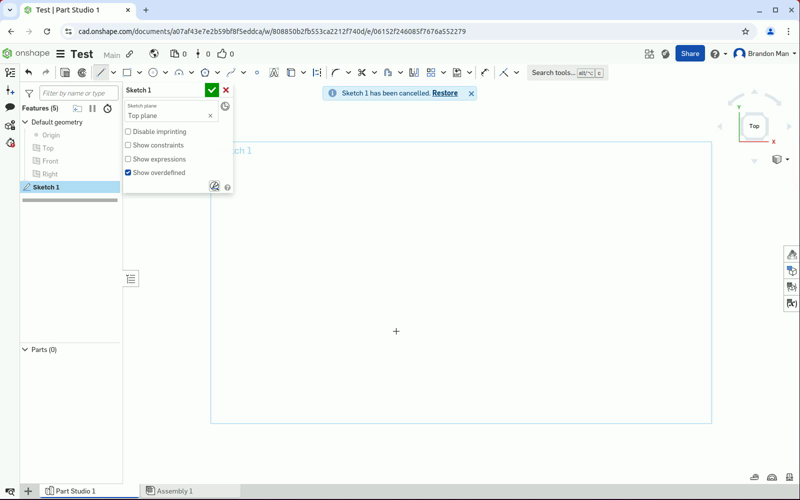
click(396, 330)
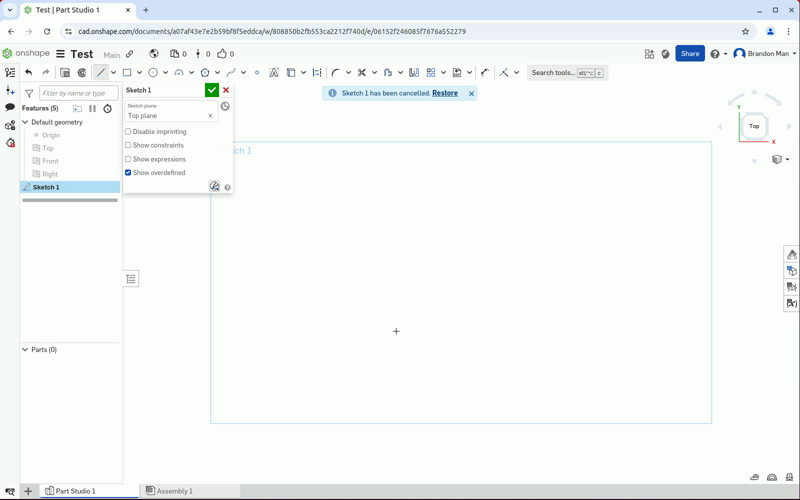
key_up(shift)
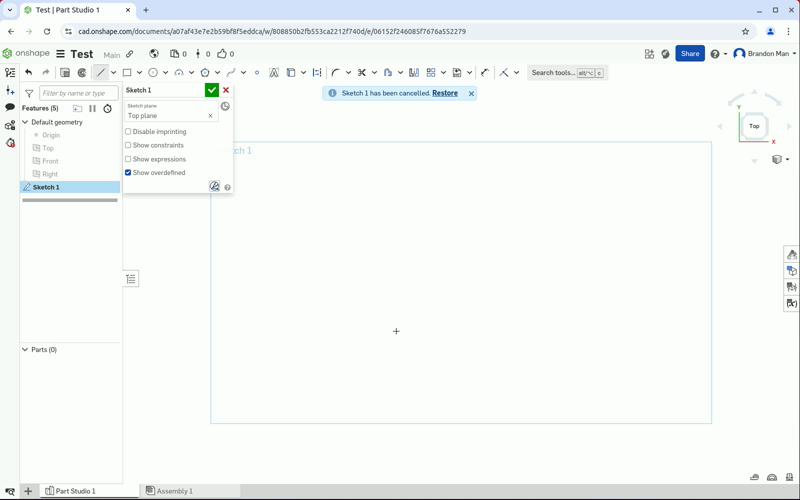
key_down(shift)
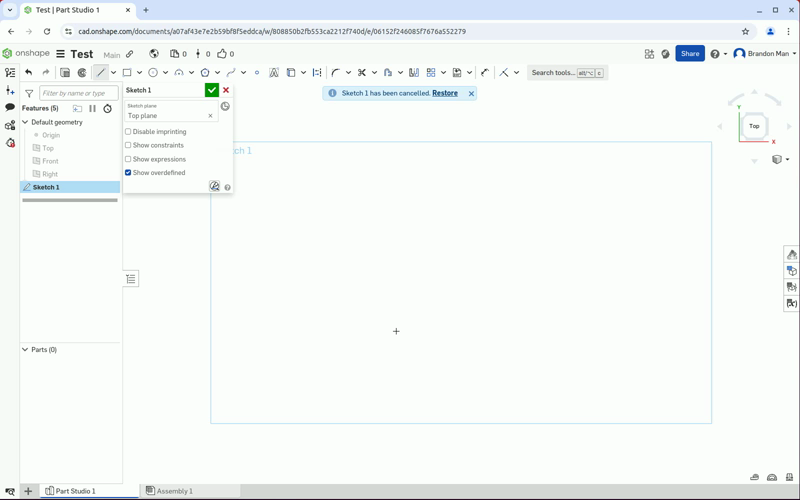
mouse_move(396, 234)
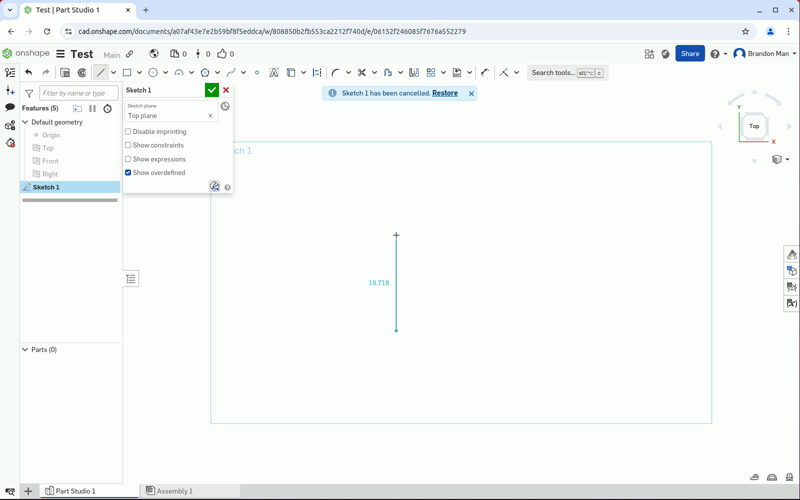
click(396, 234)
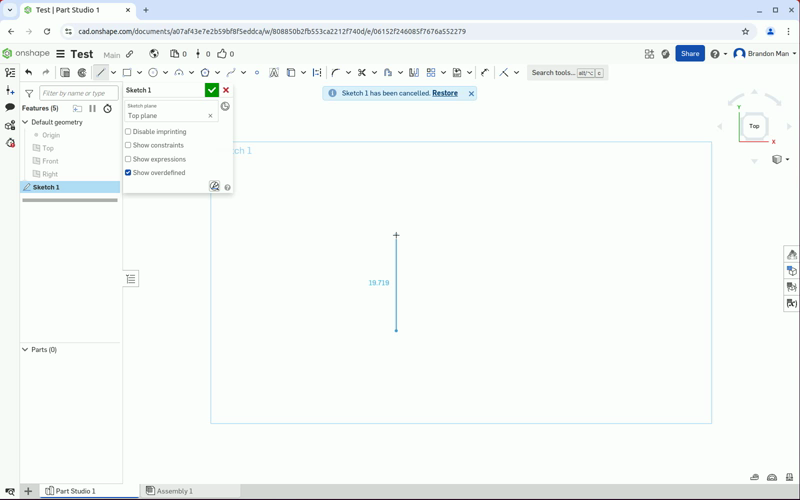
key_up(shift)
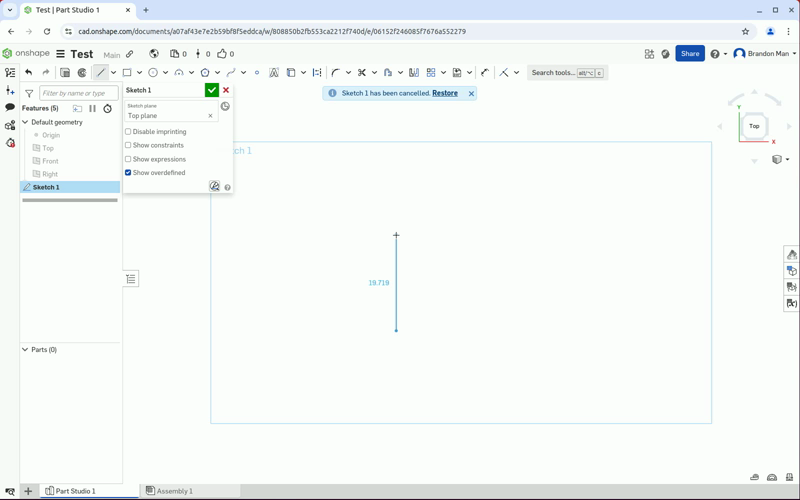
key(esc)
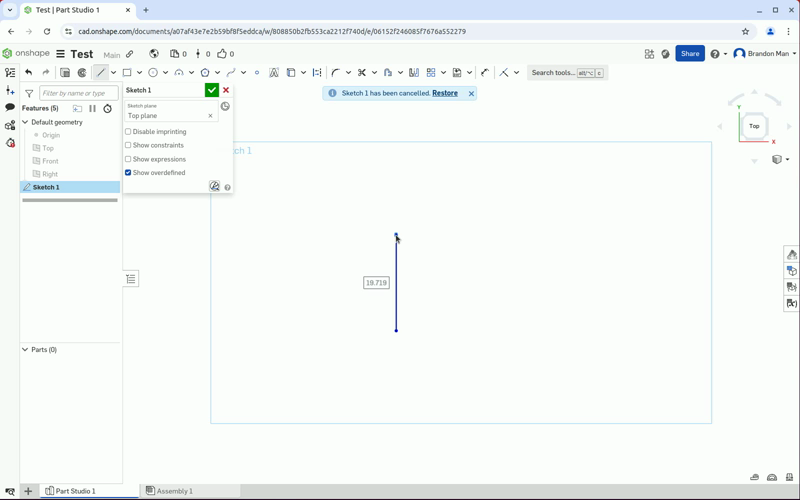
key(a)
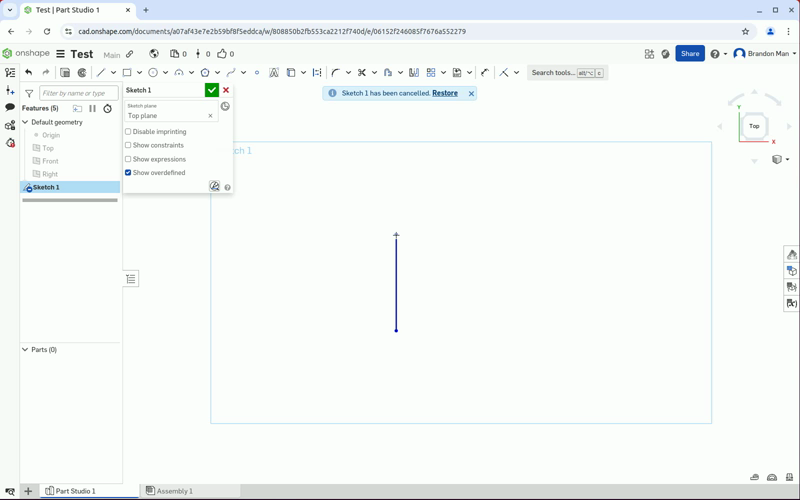
mouse_move(396, 234)
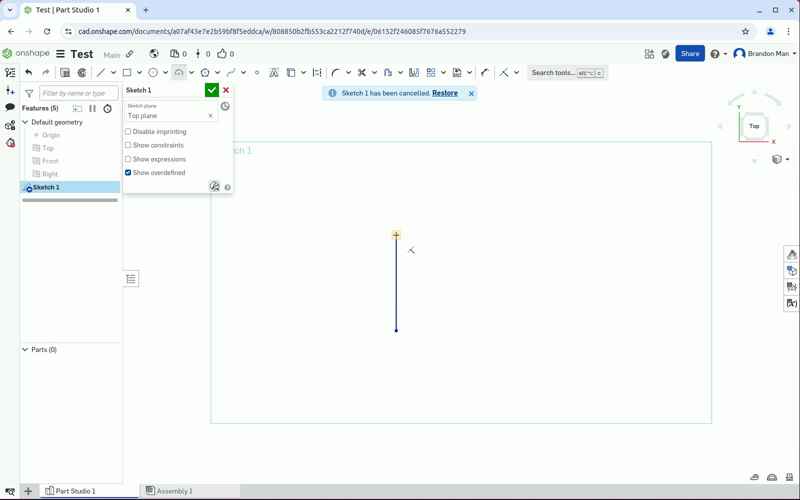
click(396, 234)
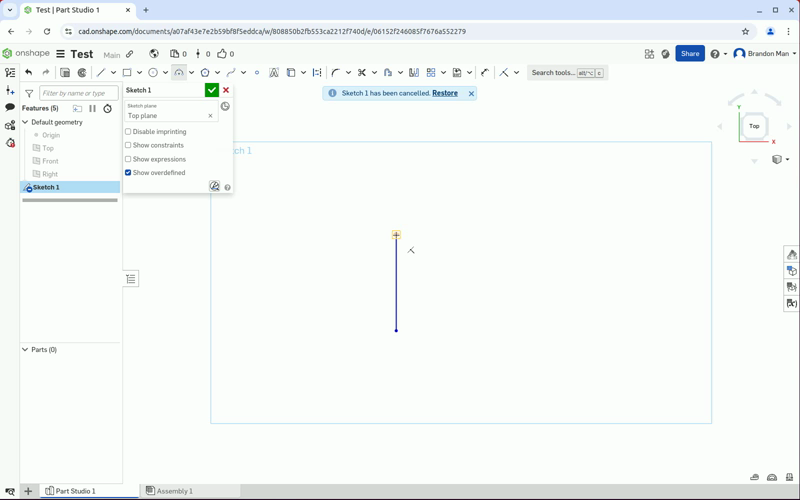
mouse_move(396, 330)
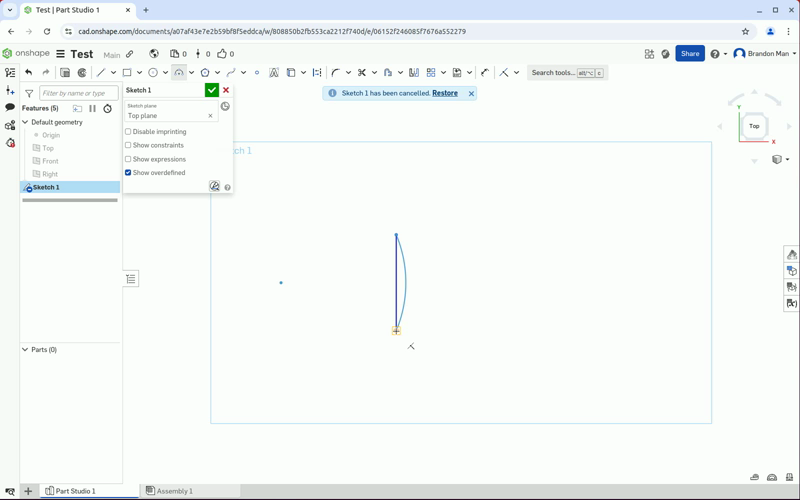
click(396, 330)
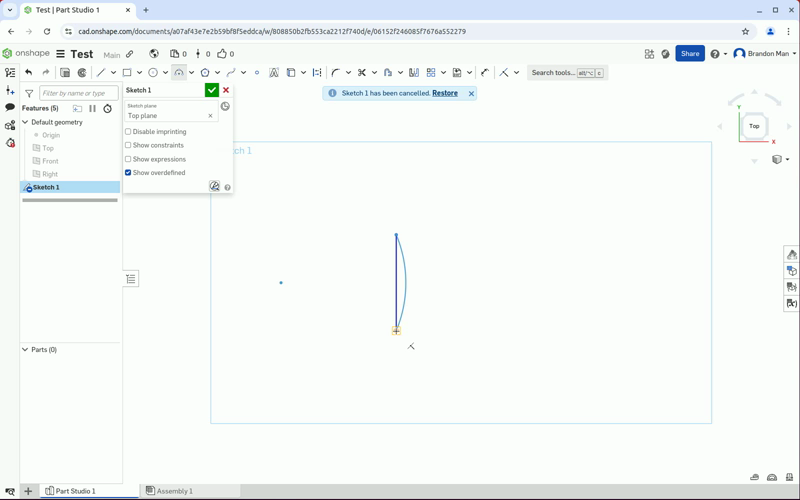
key_down(shift)
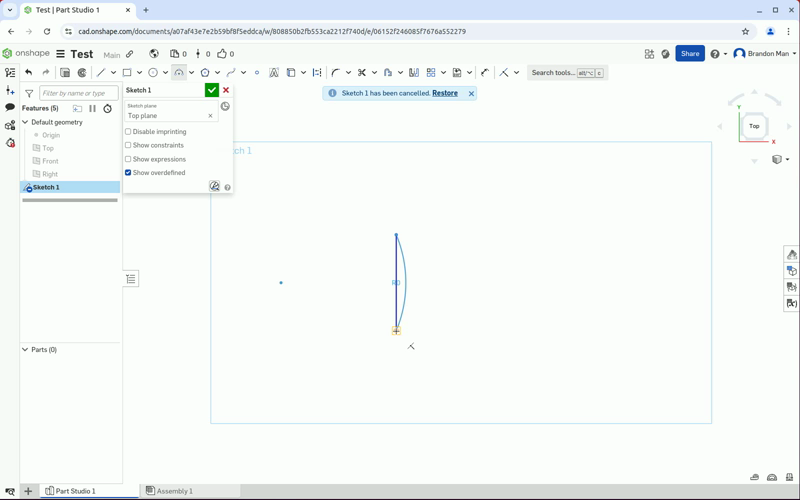
mouse_move(348, 282)
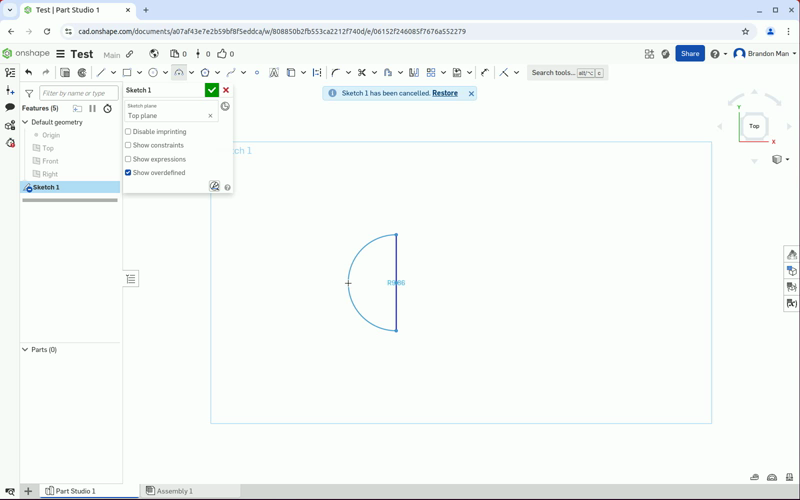
click(348, 282)
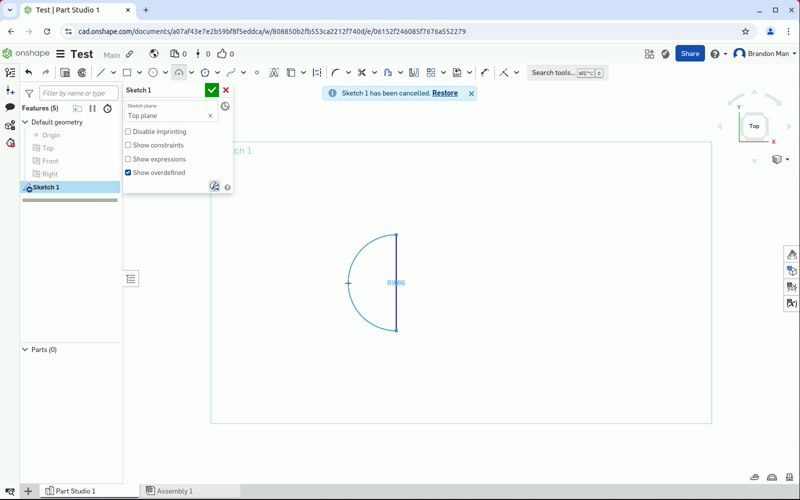
key_up(shift)
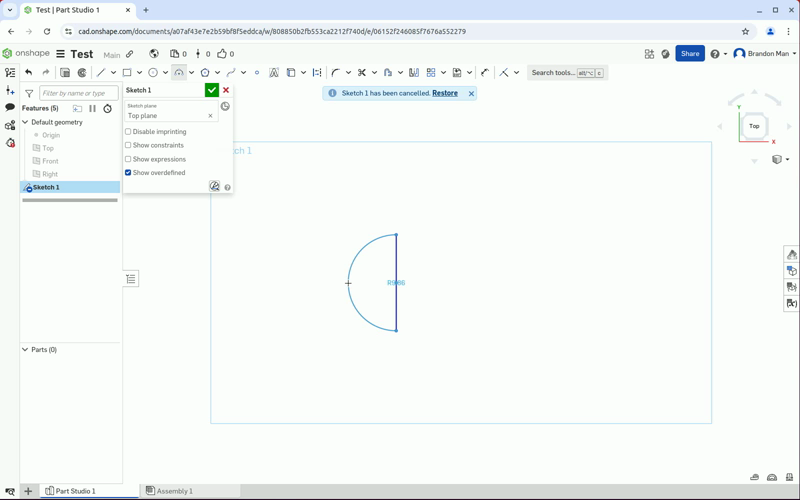
key(esc)
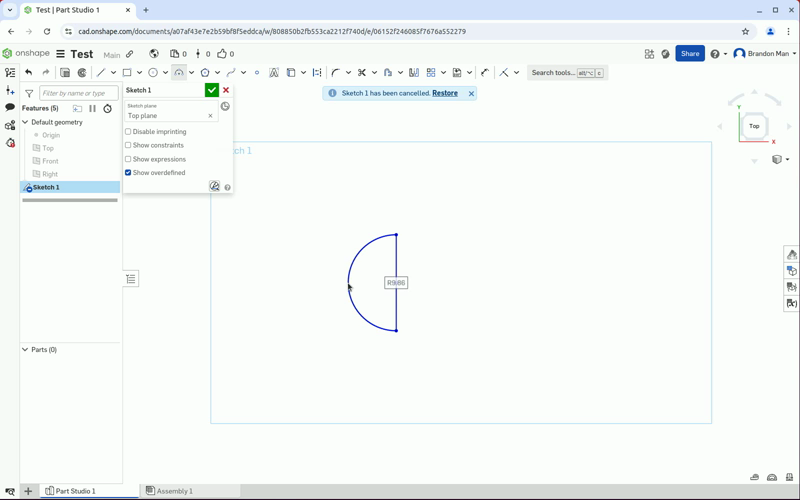
mouse_move(369, 253)
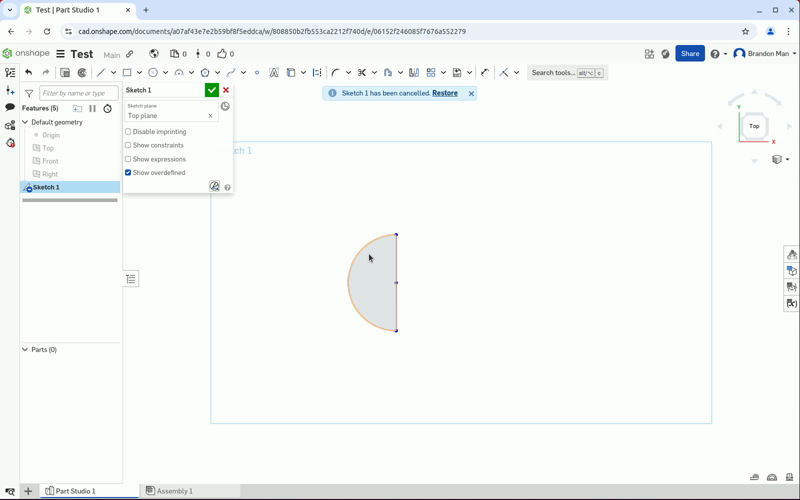
scroll(6)
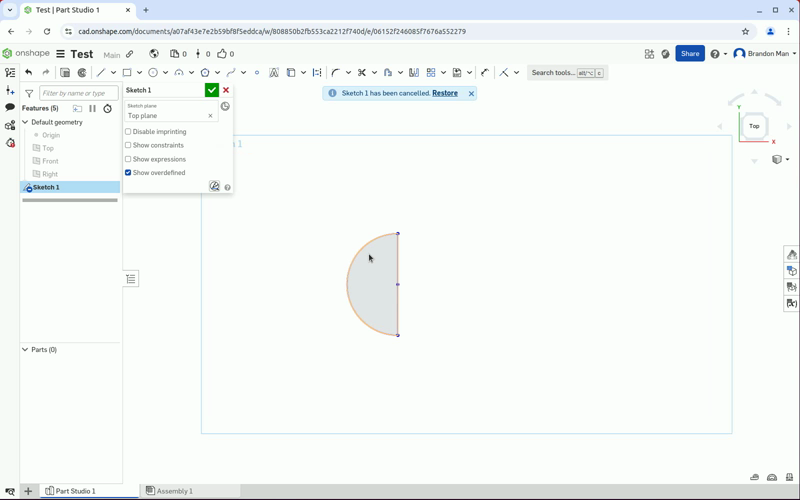
scroll(6)
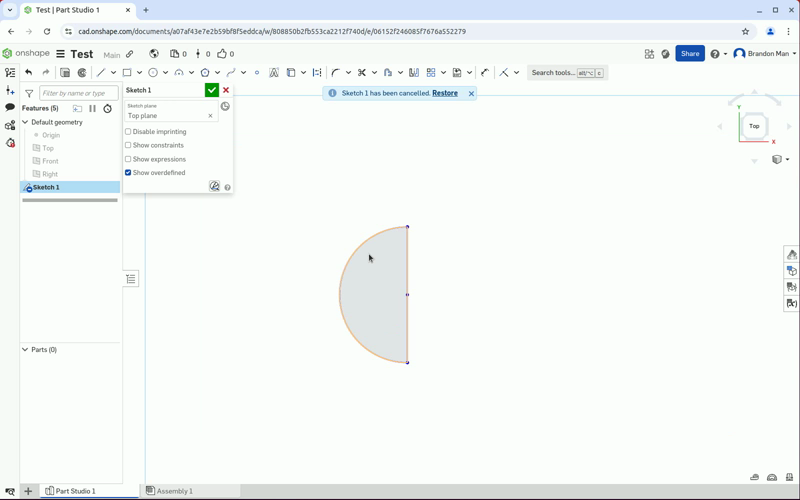
scroll(6)
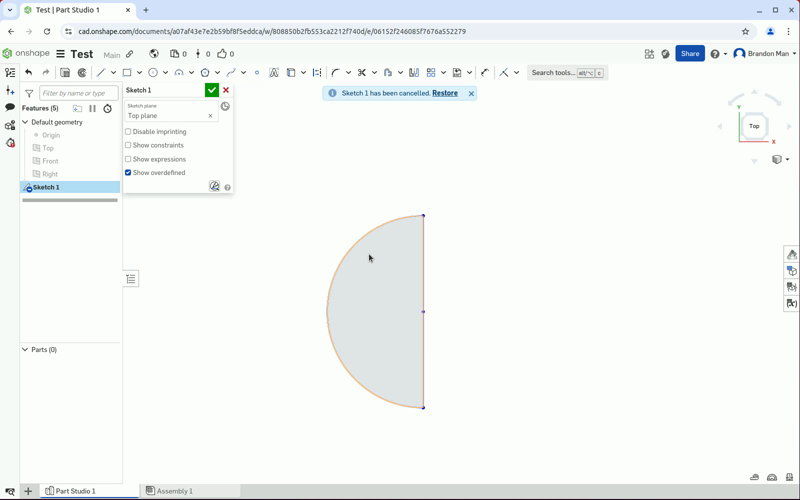
scroll(6)
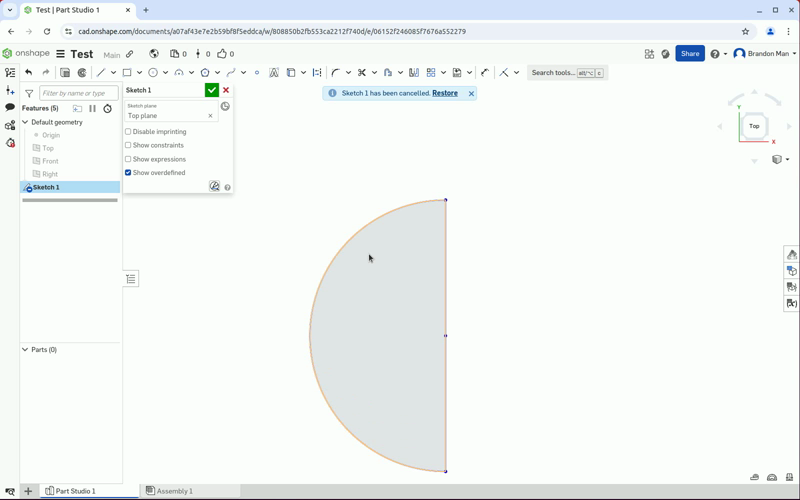
scroll(6)
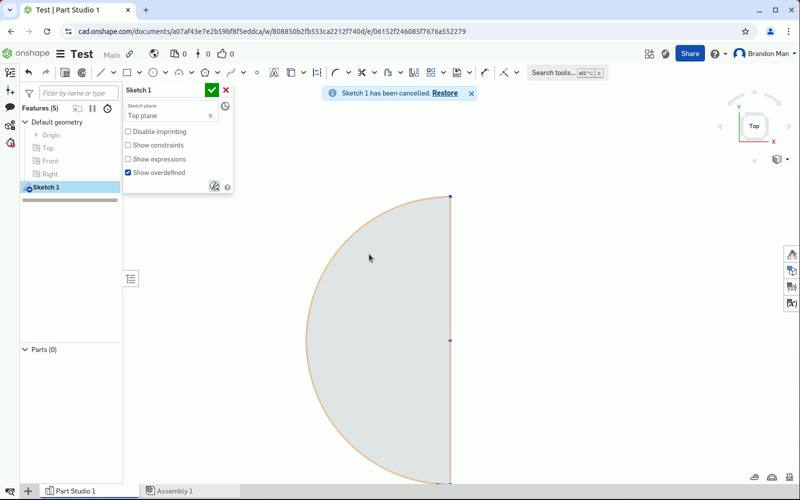
scroll(6)
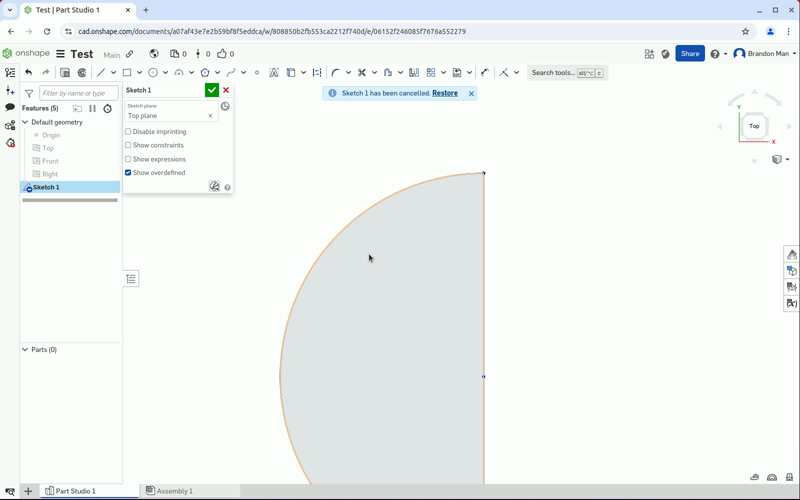
scroll(6)
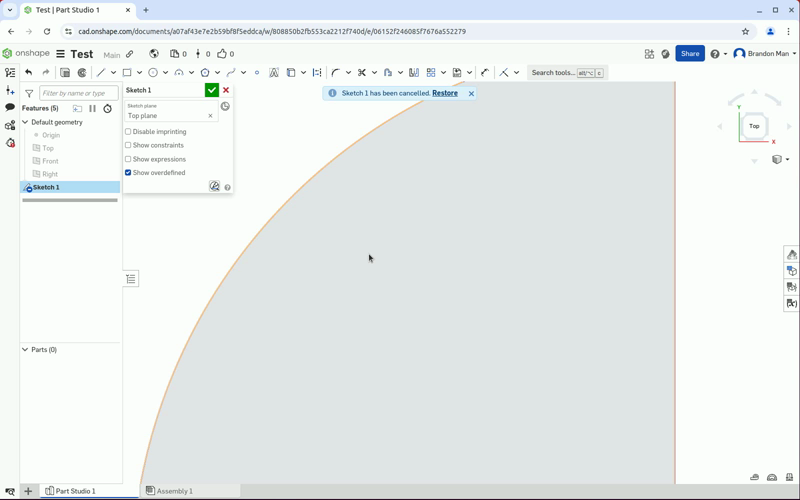
click(369, 253)
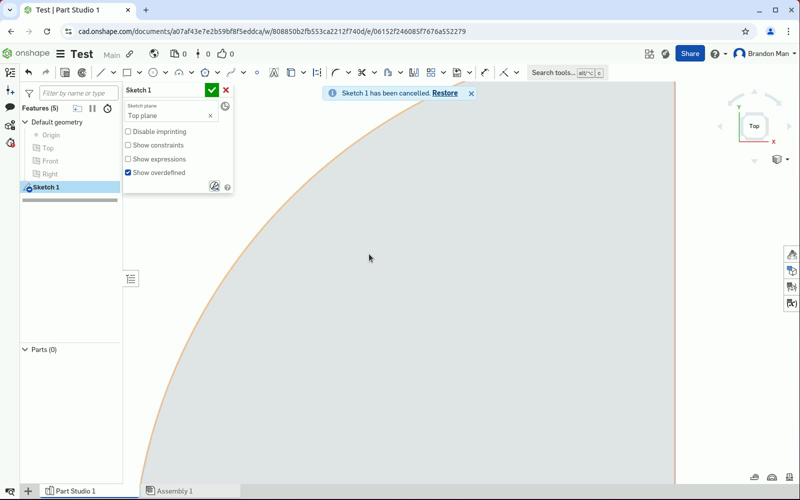
scroll(-6)
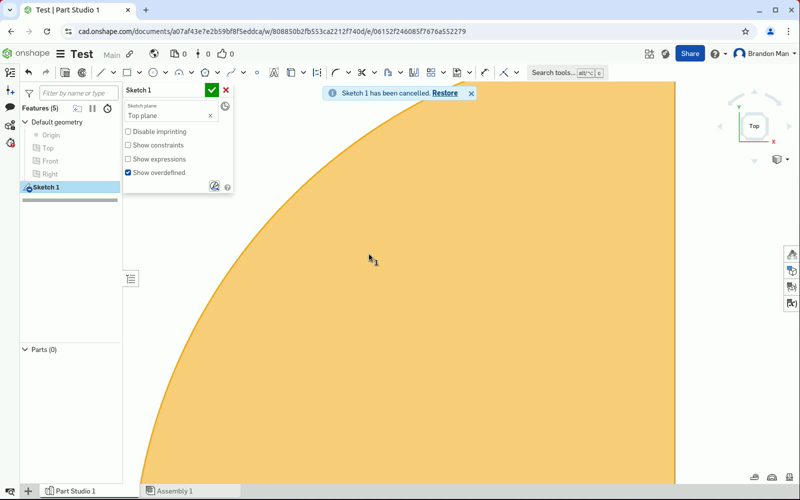
scroll(-6)
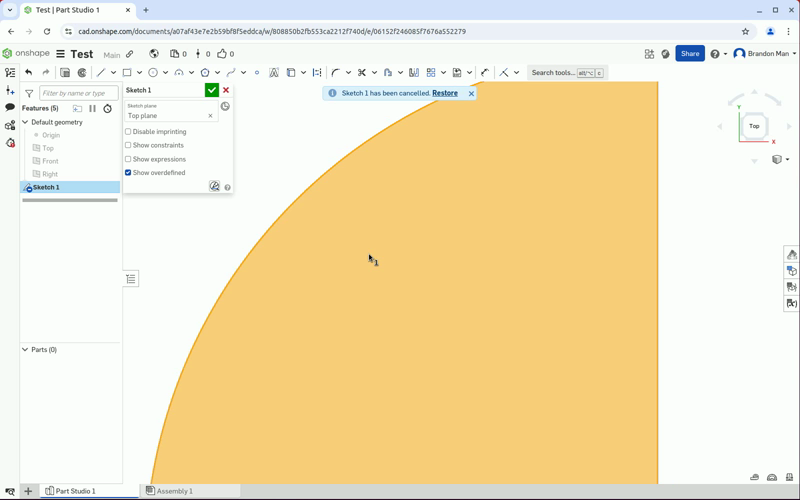
scroll(-6)
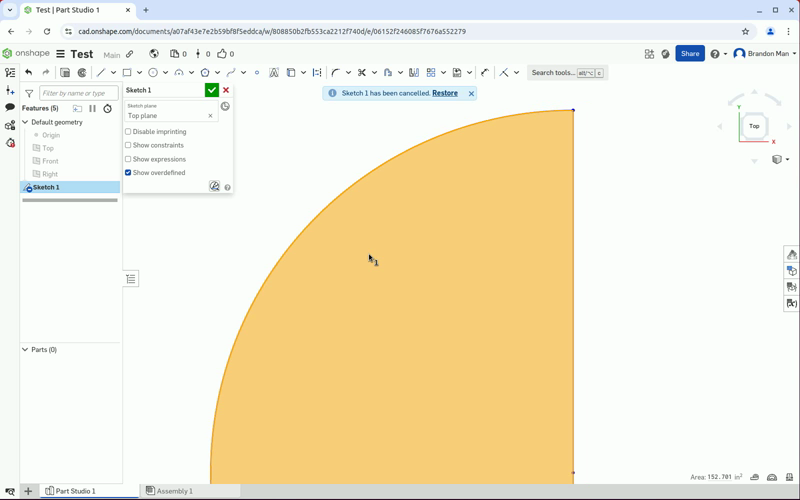
scroll(-6)
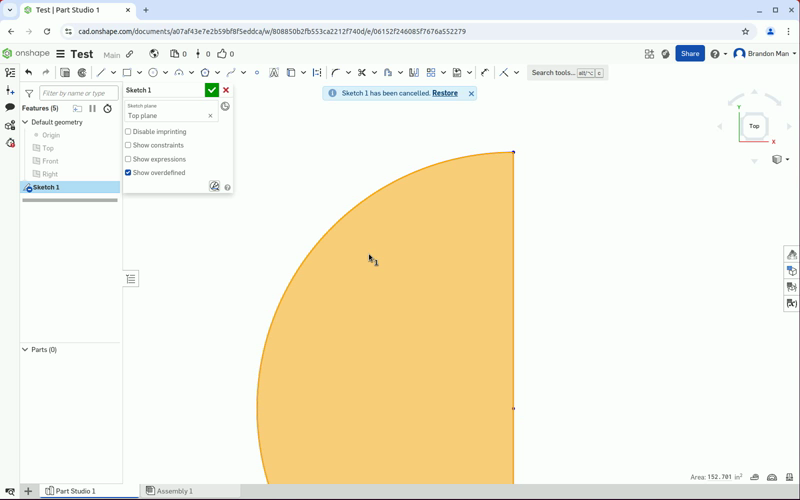
scroll(-6)
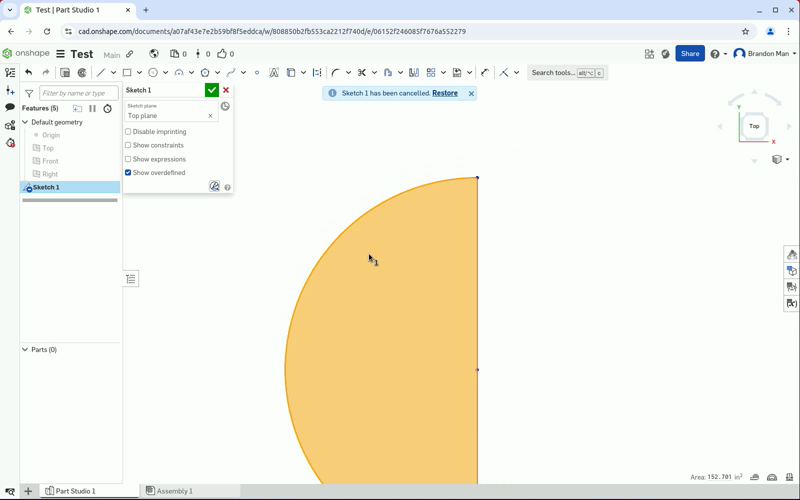
scroll(-6)
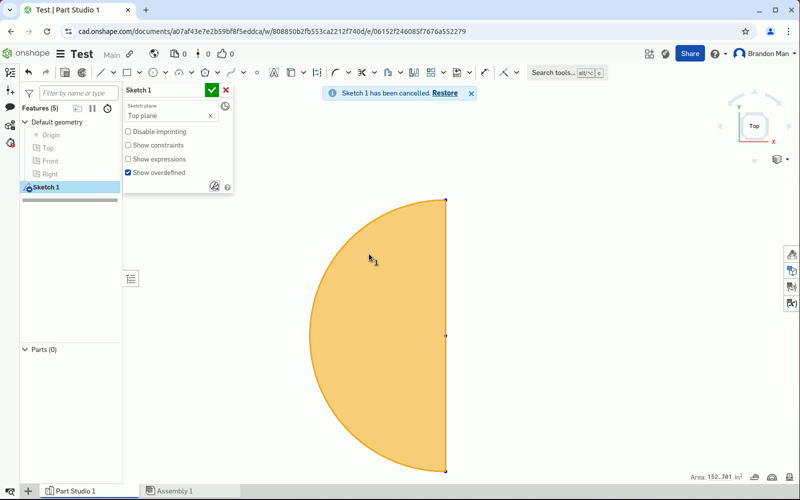
scroll(-6)
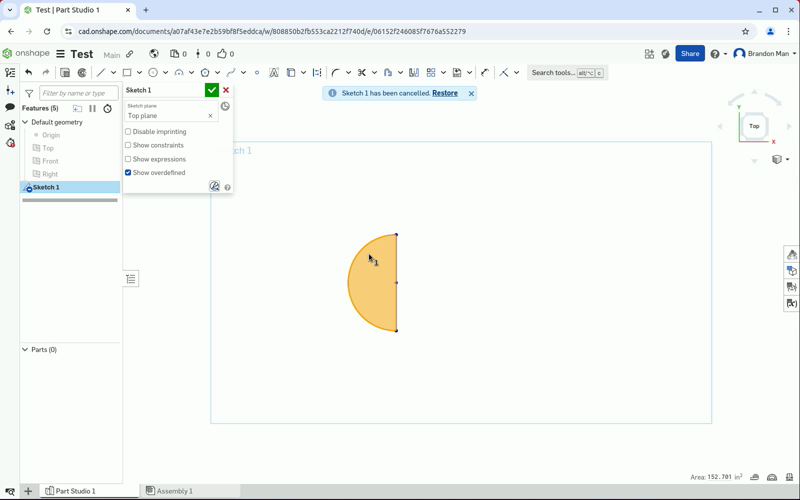
mouse_move(73, 352)
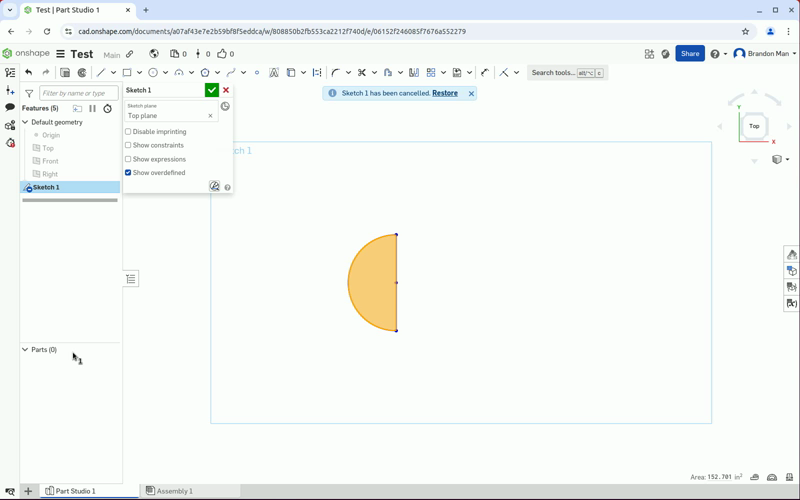
key(shift+y)
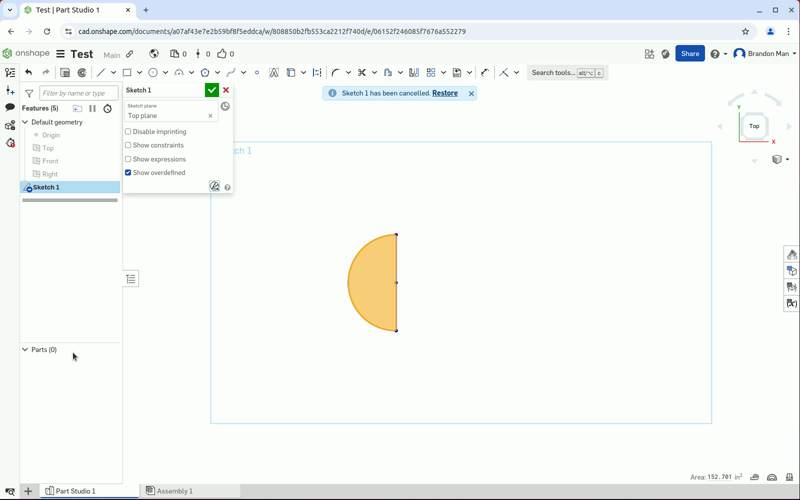
key(shift+e)
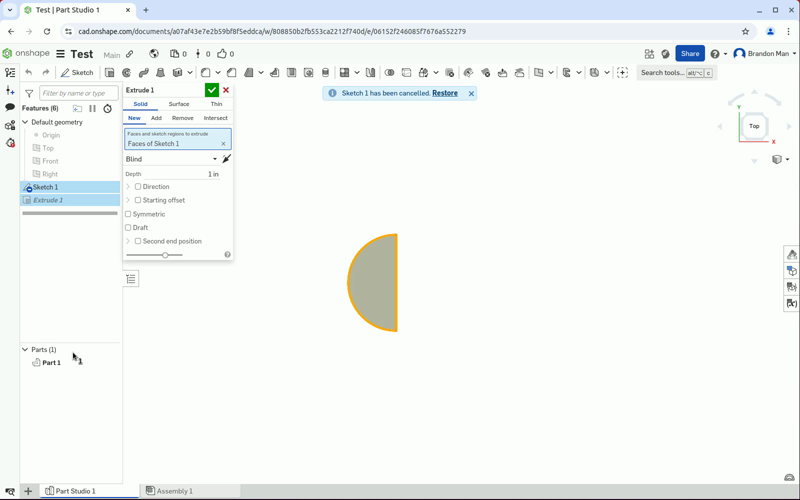
mouse_move(143, 106)
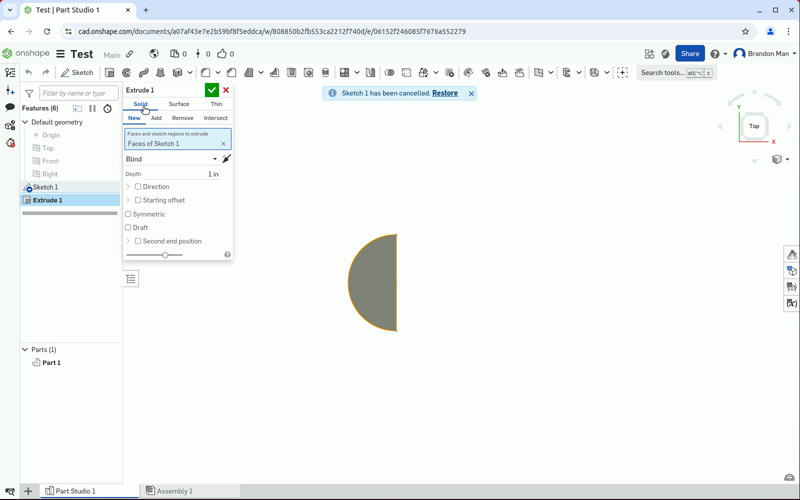
click(143, 106)
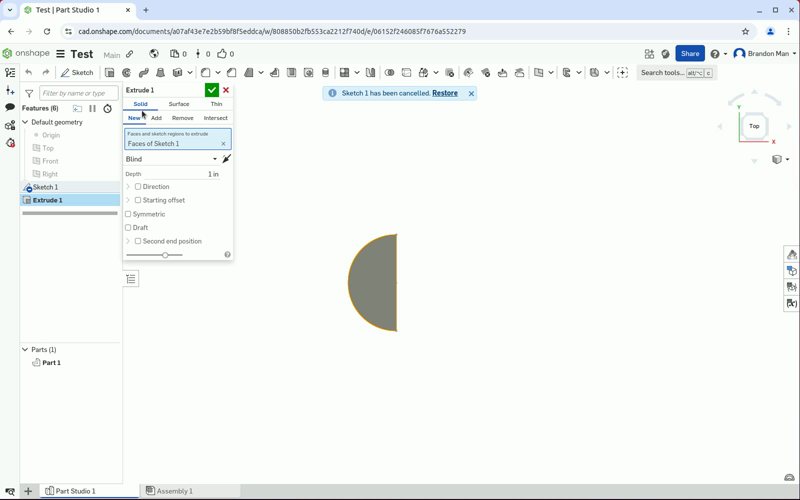
mouse_move(137, 120)
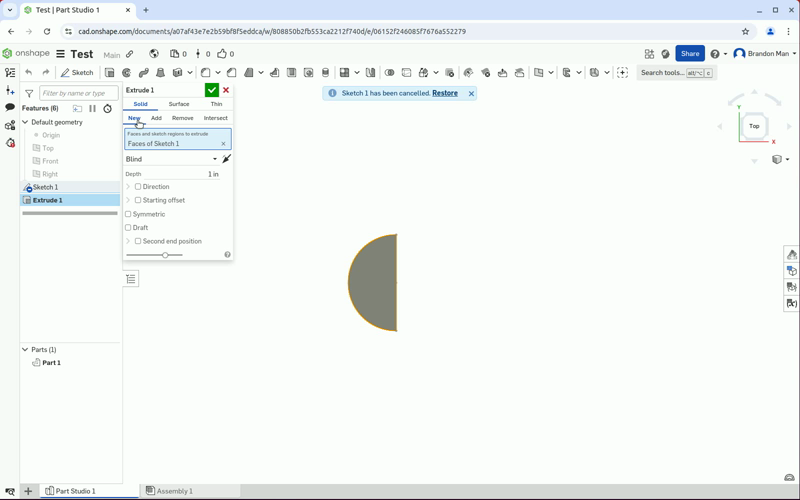
click(137, 120)
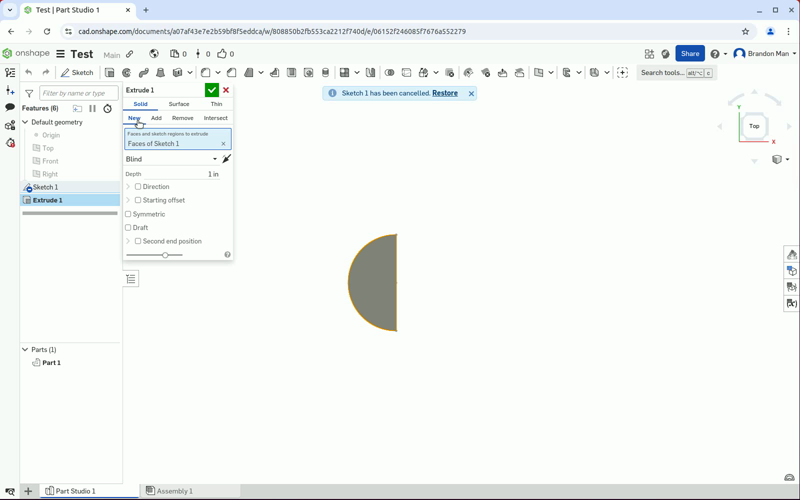
key(tab, 4)
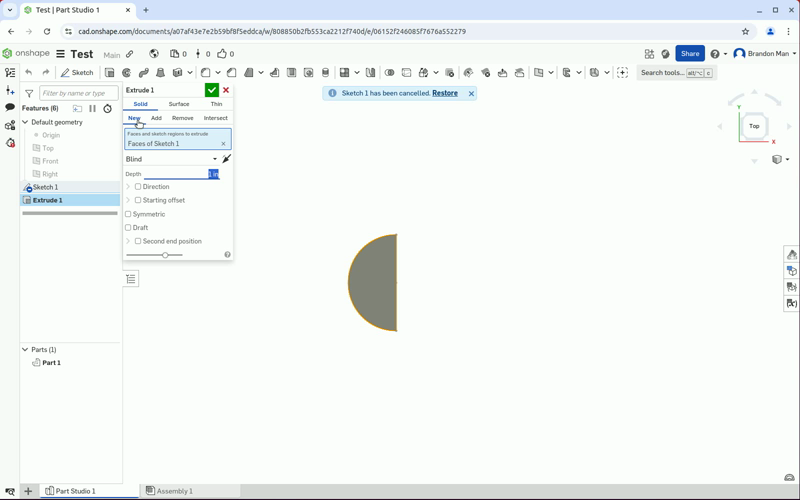
text(6.499)
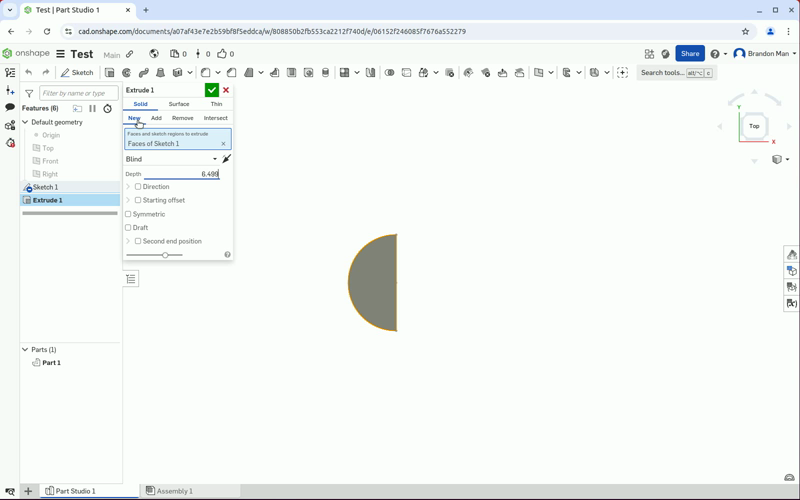
key(enter)
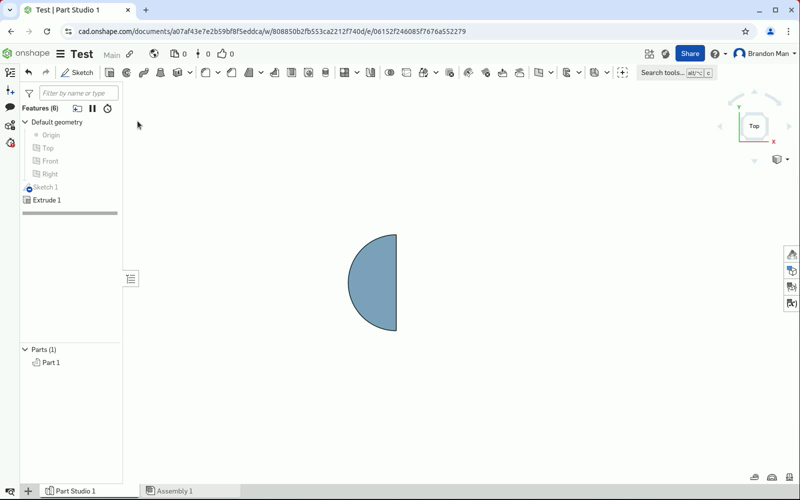
key(shift+h)
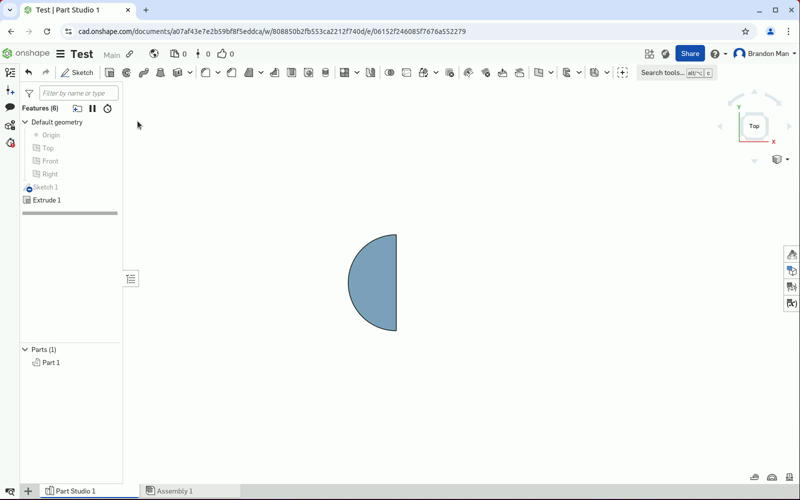
key(shift+h)
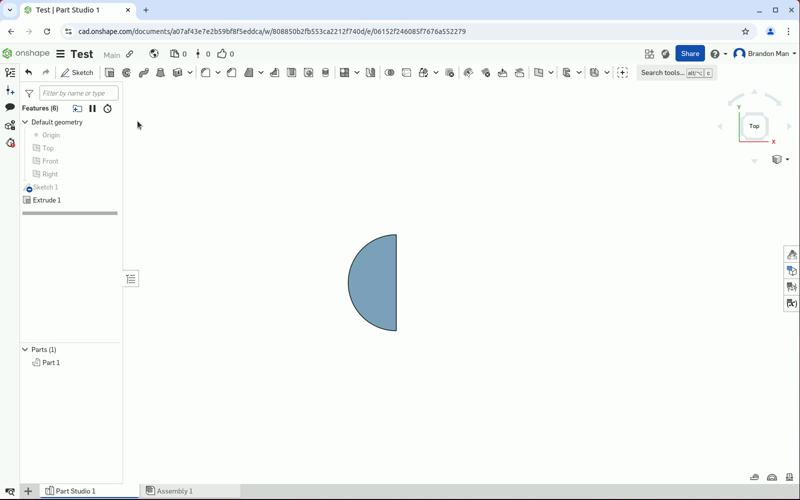
mouse_move(73, 189)
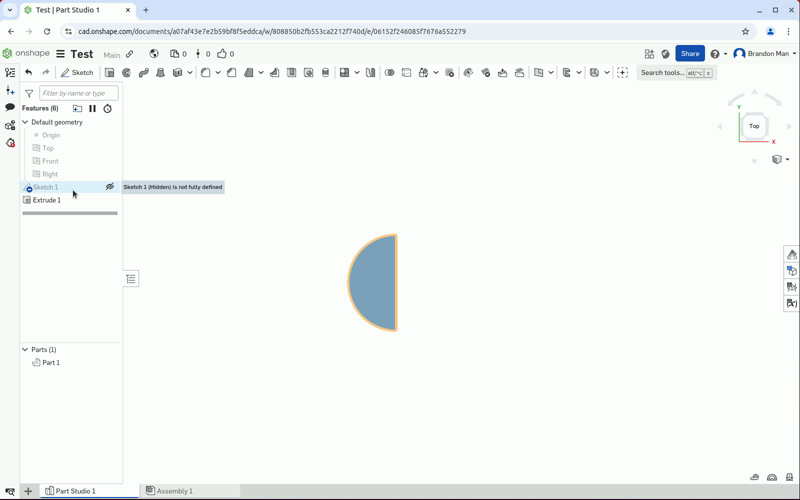
click(73, 189)
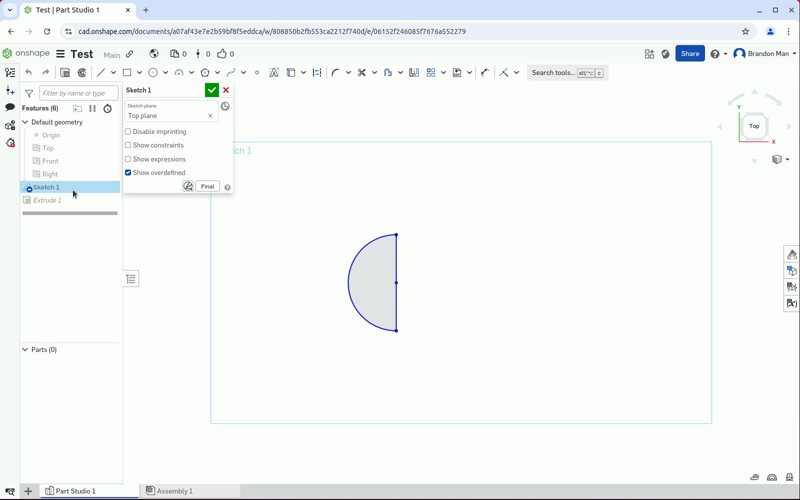
mouse_move(229, 92)
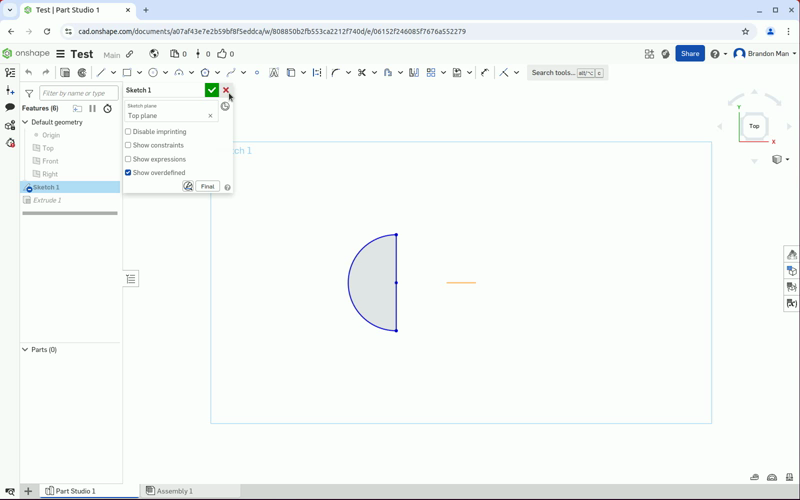
click(229, 92)
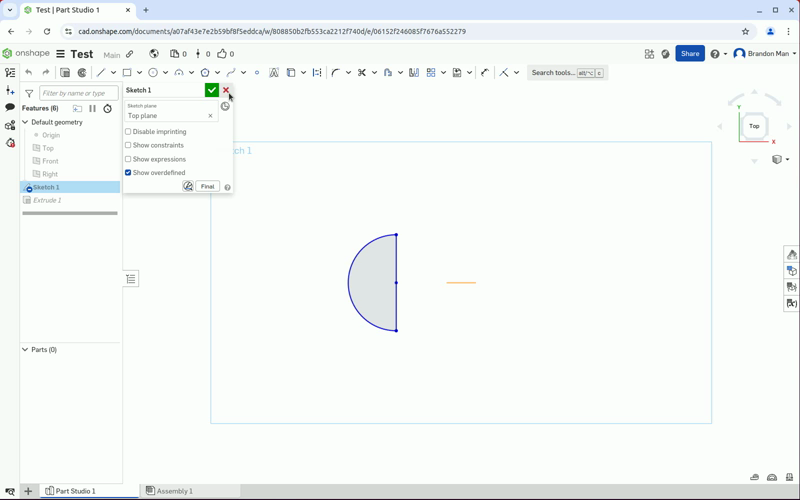
key(shift+s)
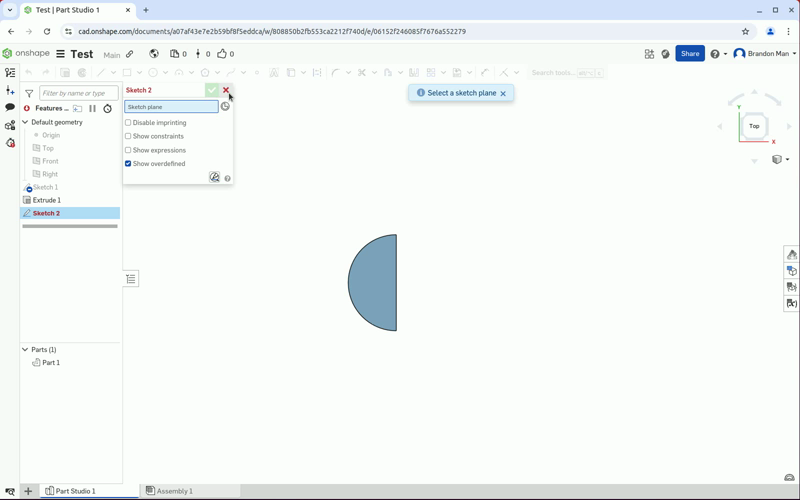
mouse_move(73, 150)
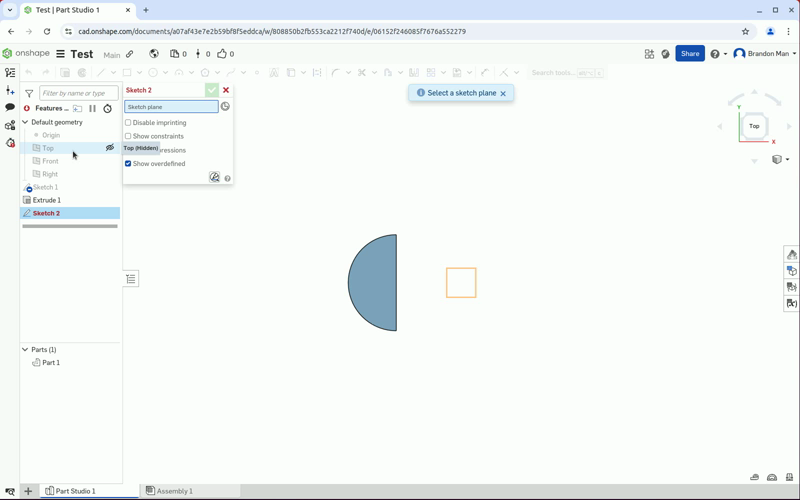
click(73, 150)
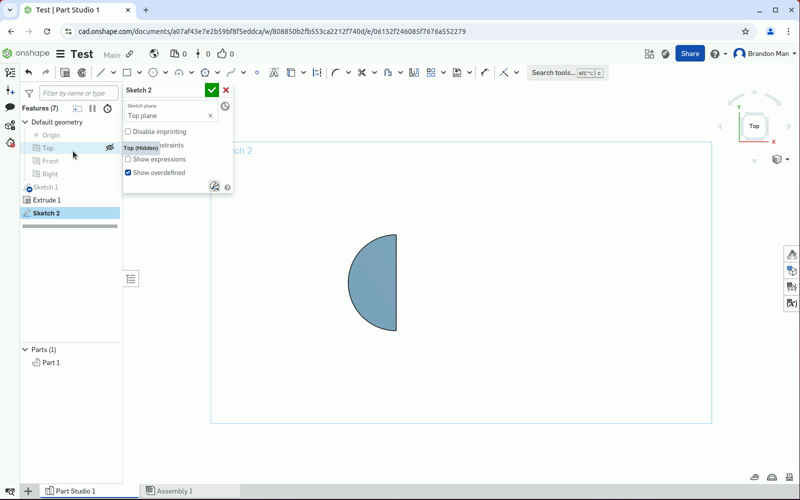
mouse_move(73, 352)
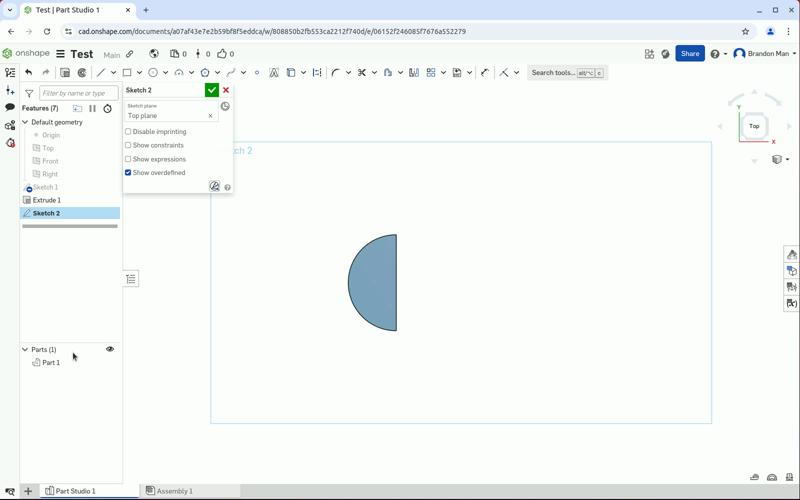
key(y)
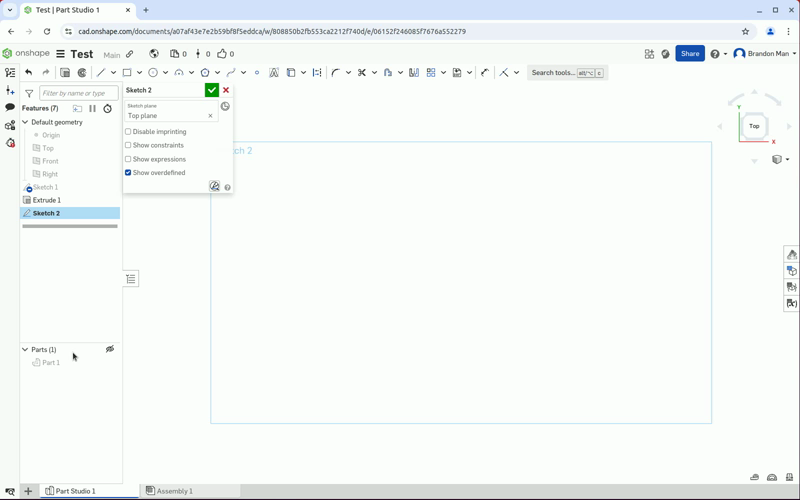
key(l)
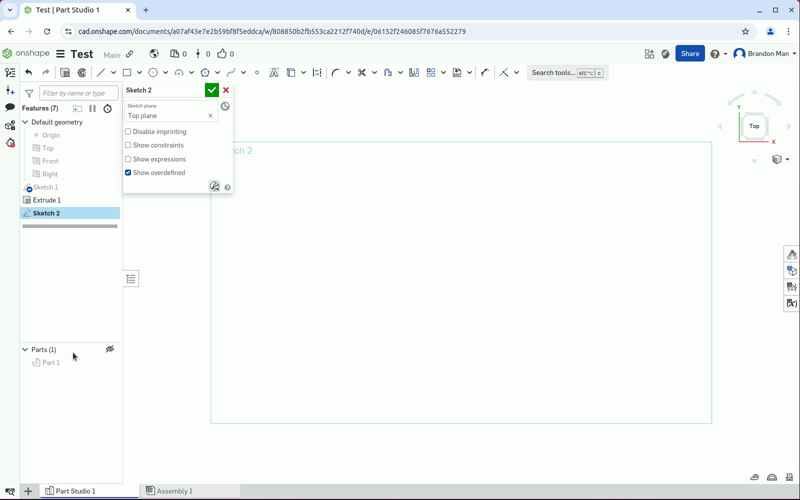
key_down(shift)
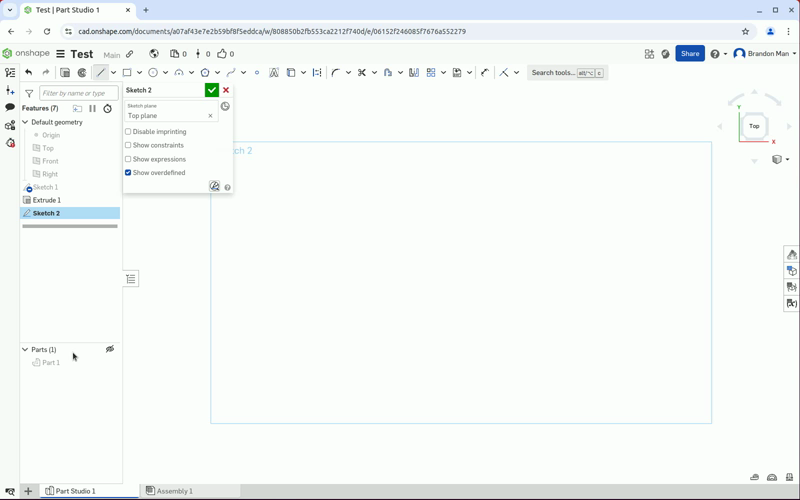
mouse_move(396, 330)
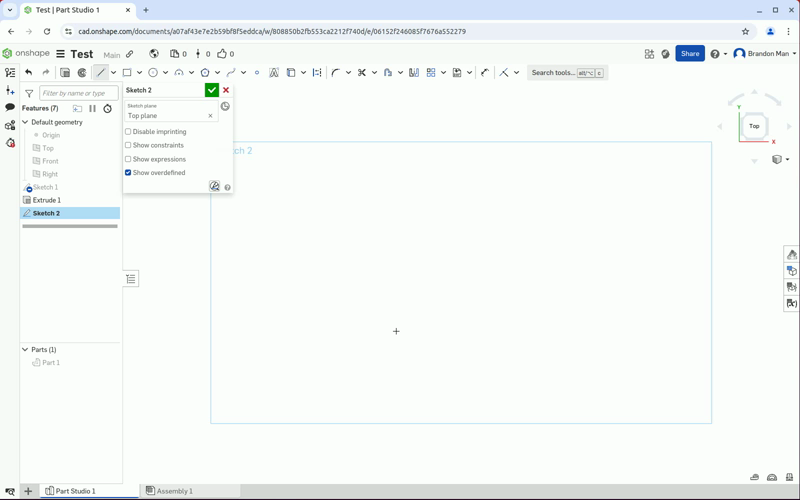
click(396, 330)
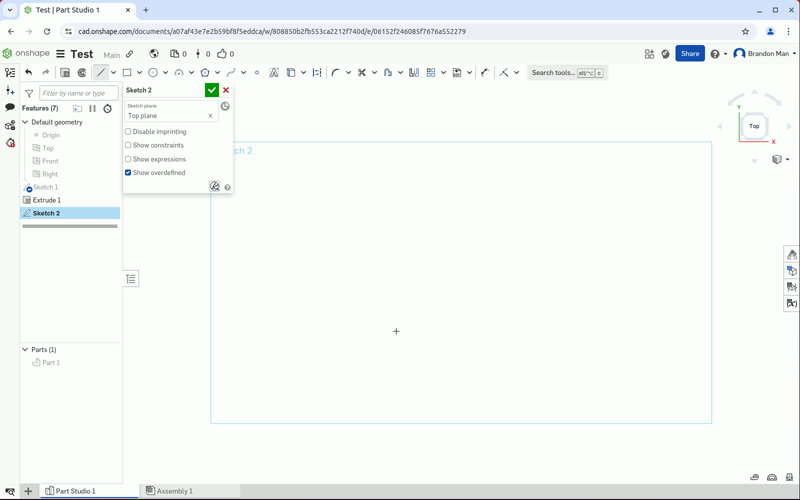
key_up(shift)
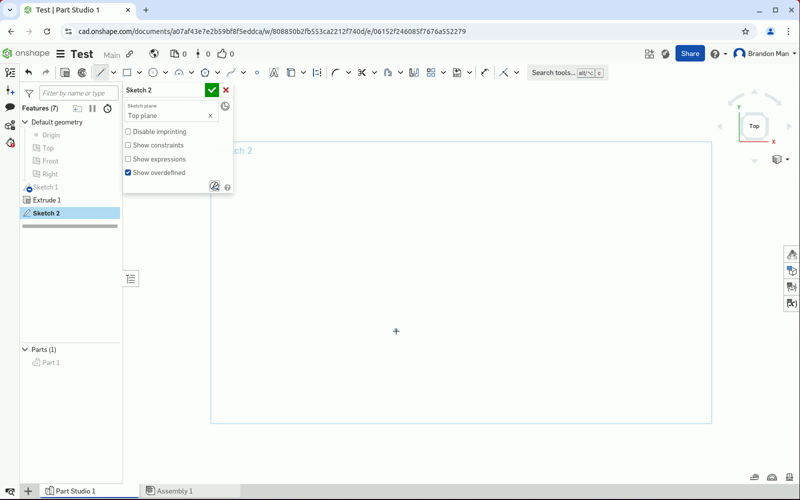
key_down(shift)
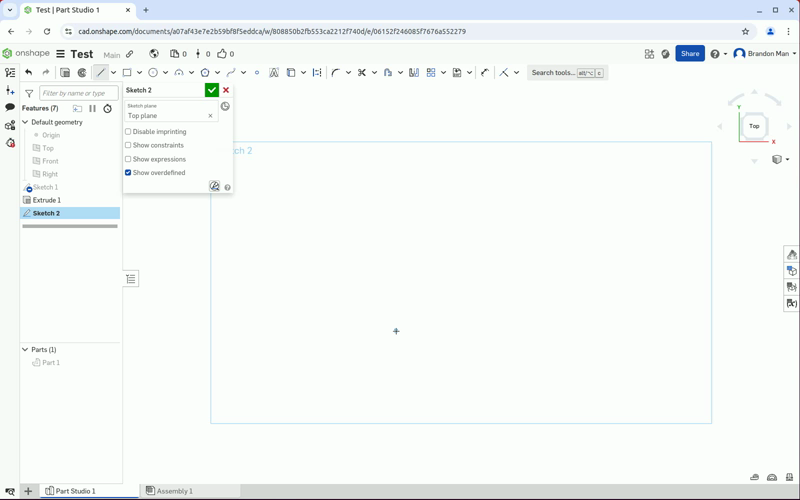
mouse_move(460, 330)
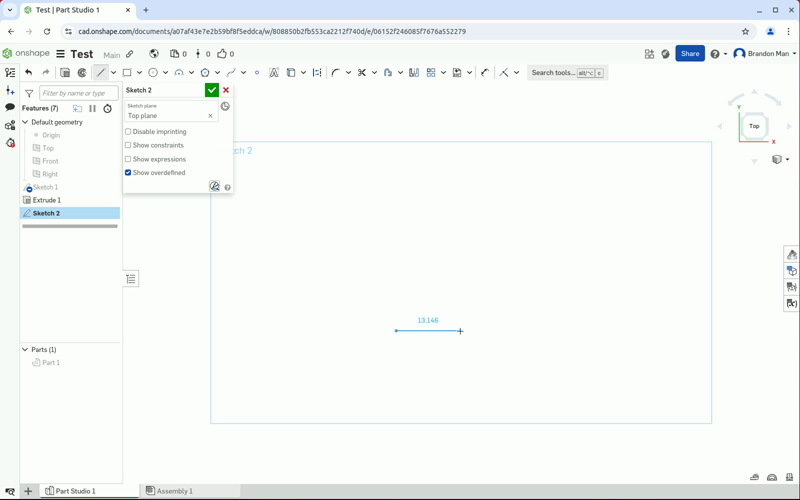
click(460, 330)
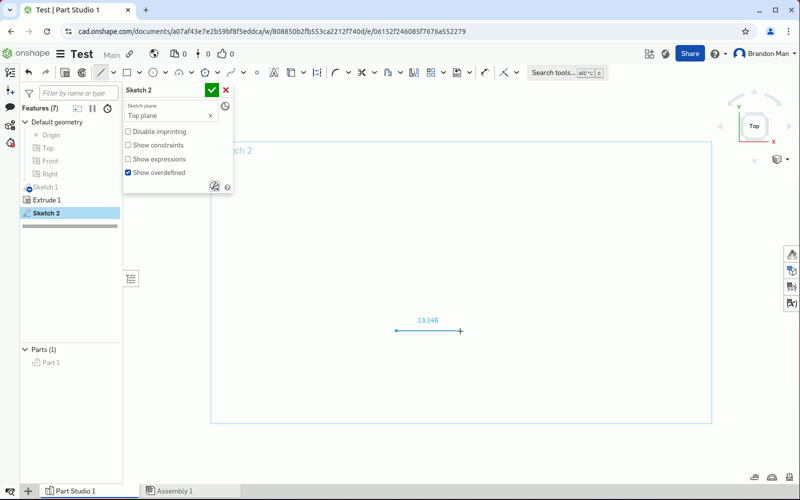
key_up(shift)
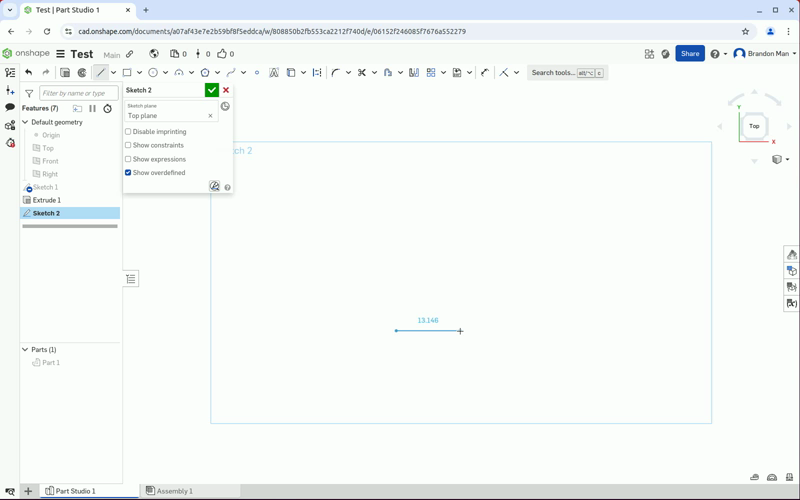
key(esc)
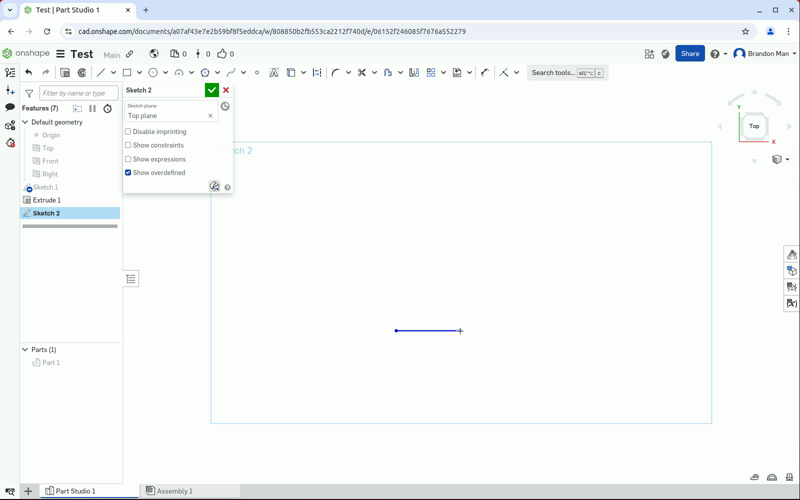
key(a)
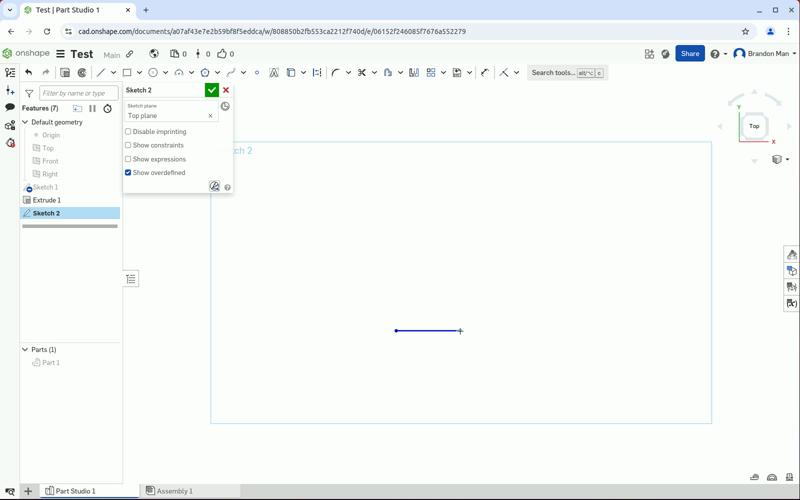
mouse_move(460, 330)
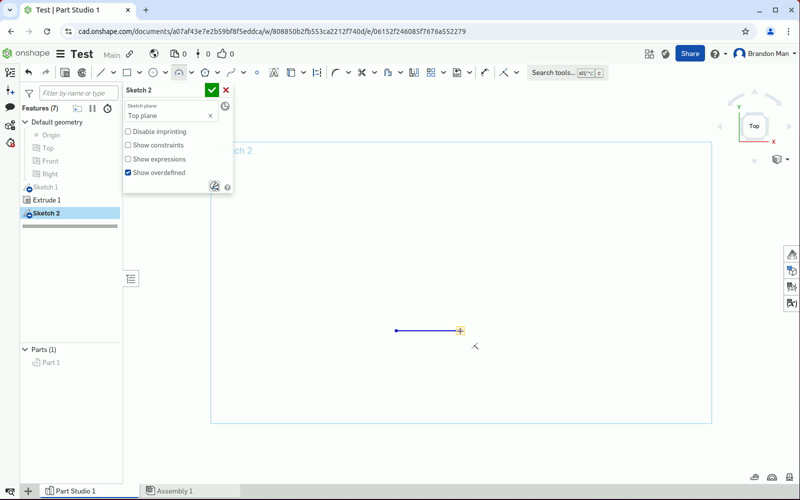
click(460, 330)
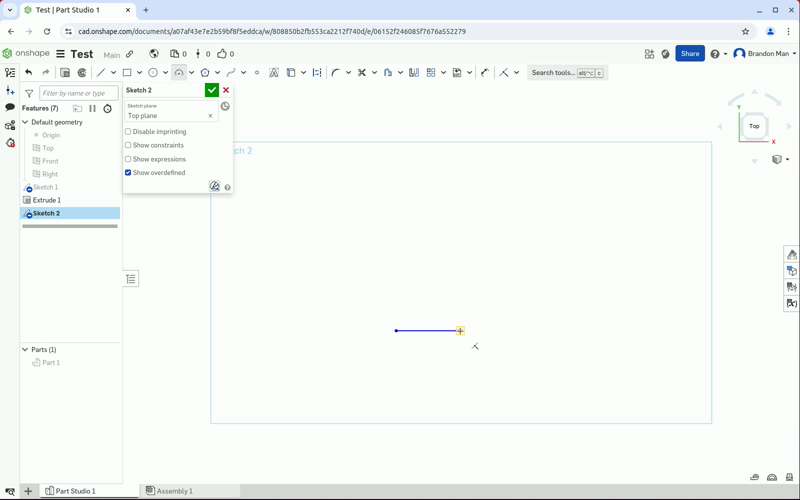
key_down(shift)
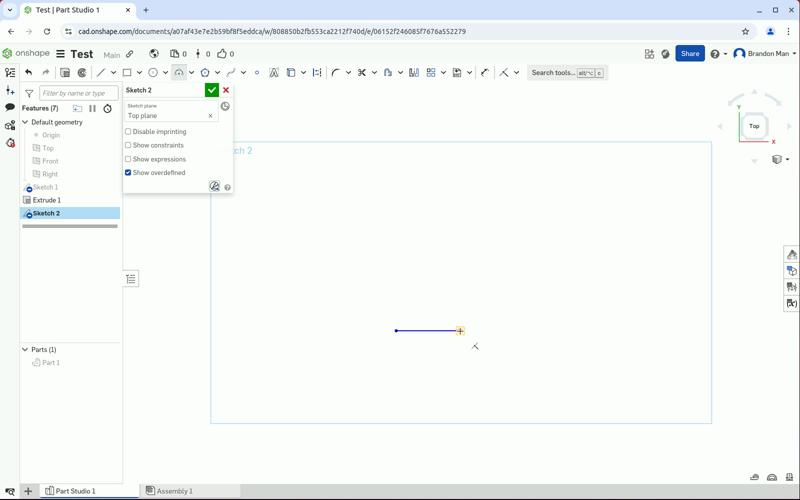
mouse_move(460, 233)
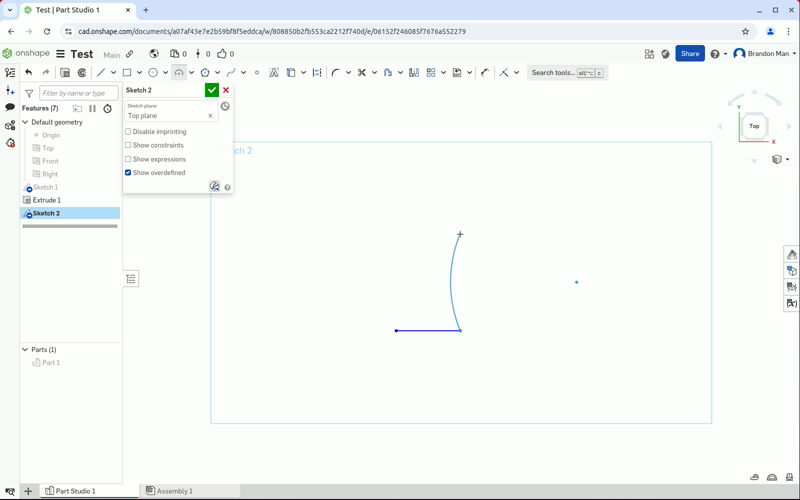
click(460, 233)
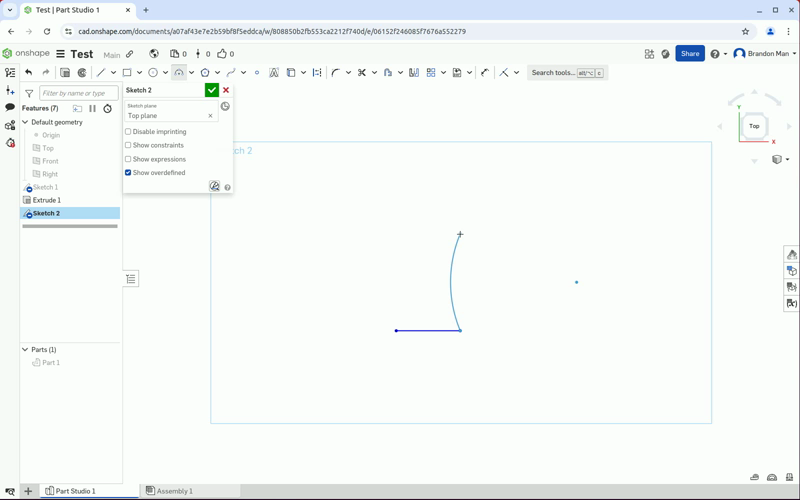
mouse_move(508, 282)
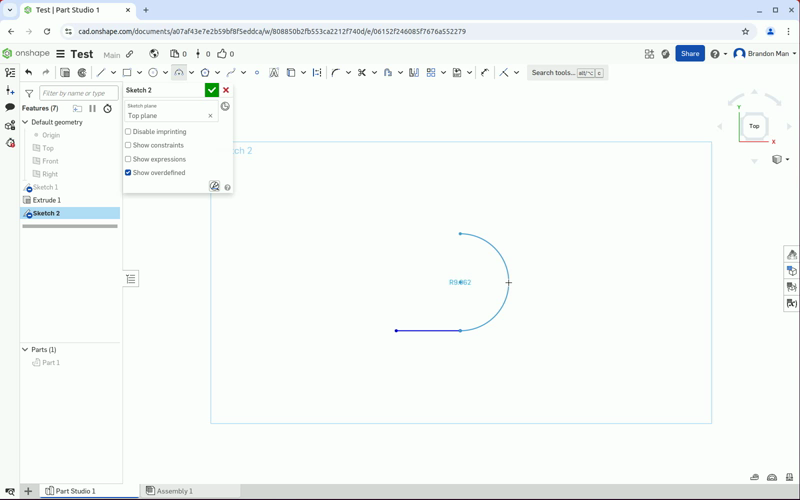
click(508, 282)
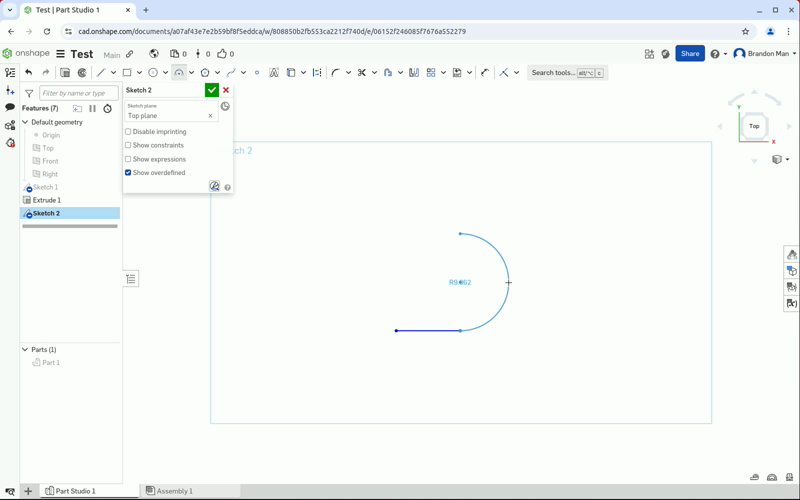
key_up(shift)
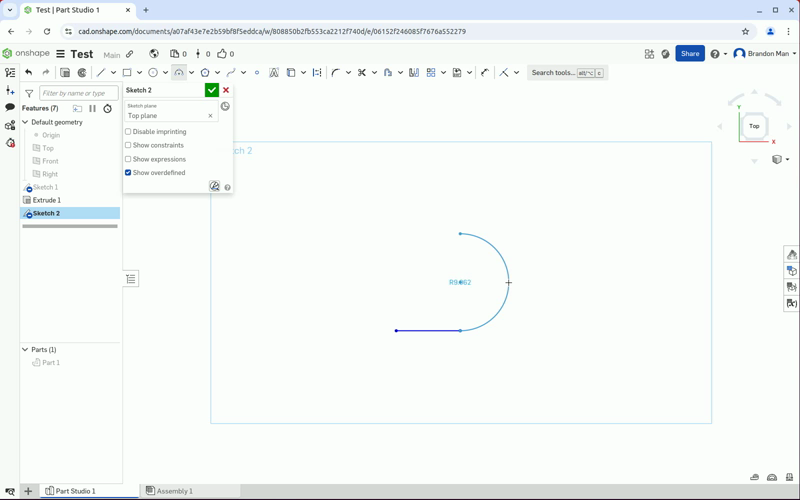
key(esc)
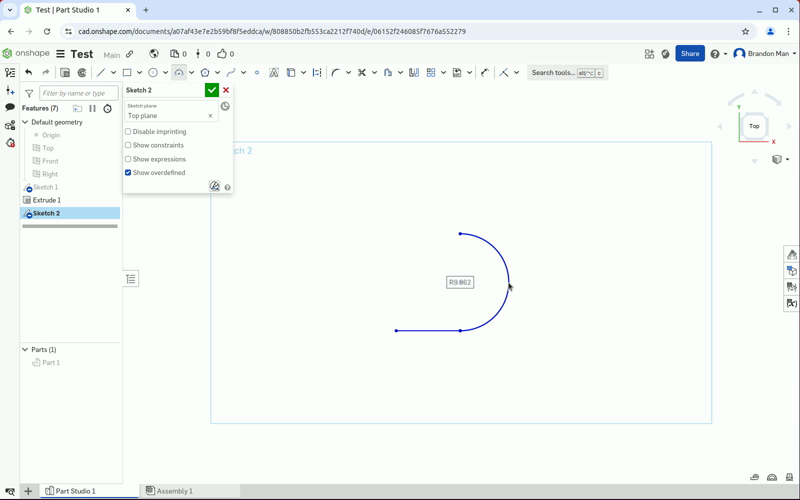
key(l)
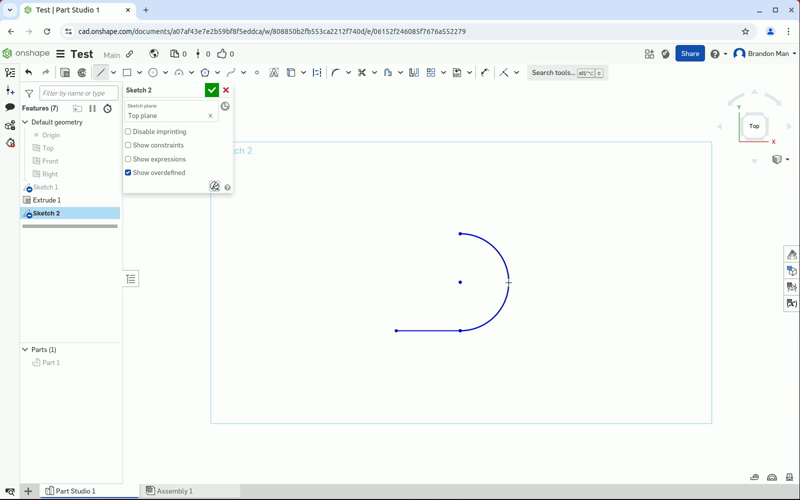
mouse_move(460, 233)
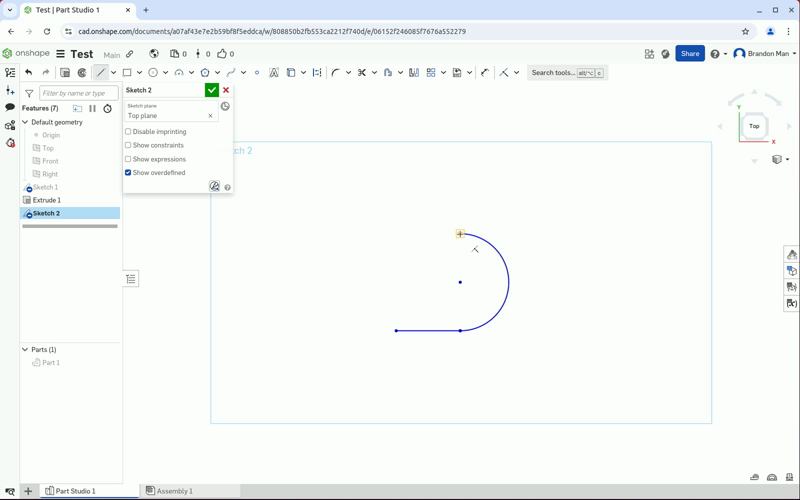
click(460, 233)
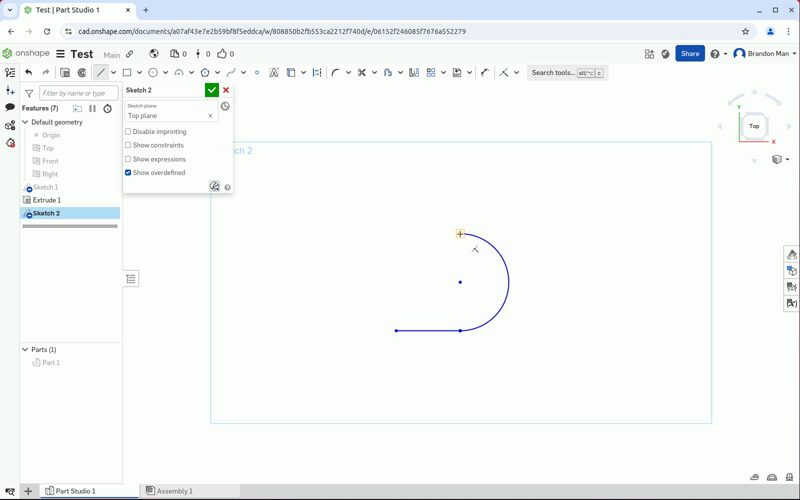
key_down(shift)
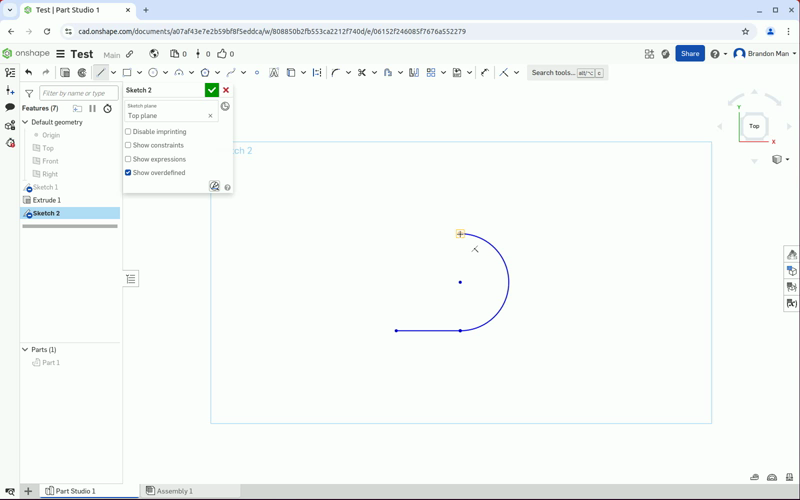
mouse_move(396, 233)
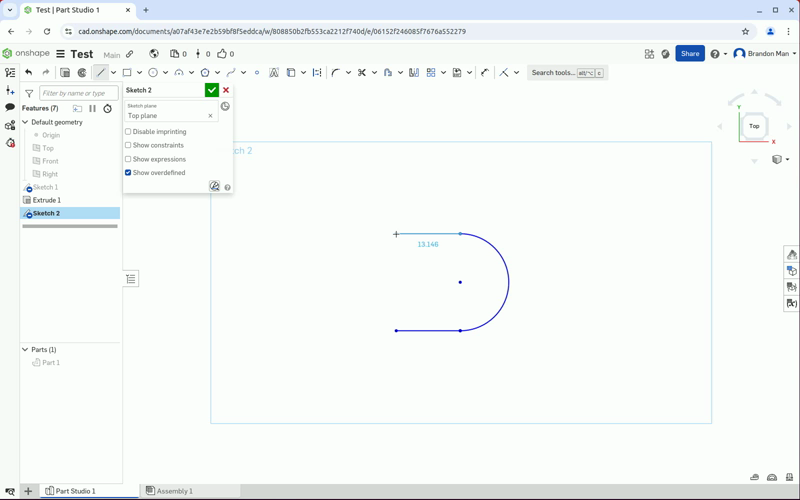
click(396, 233)
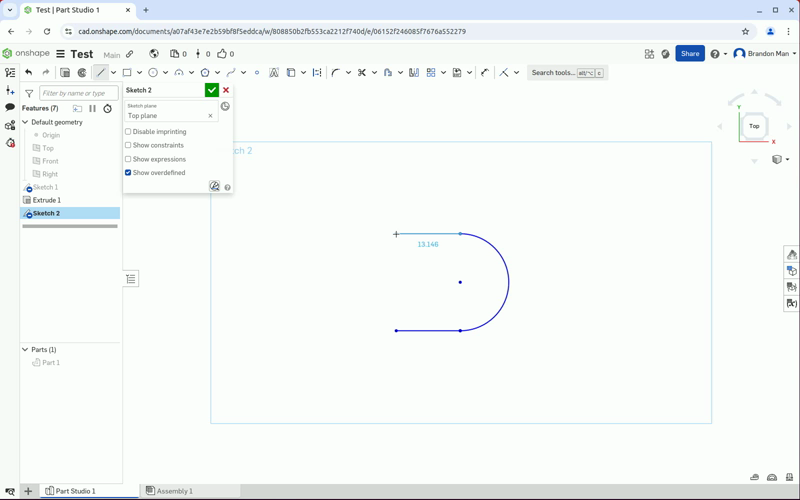
key_up(shift)
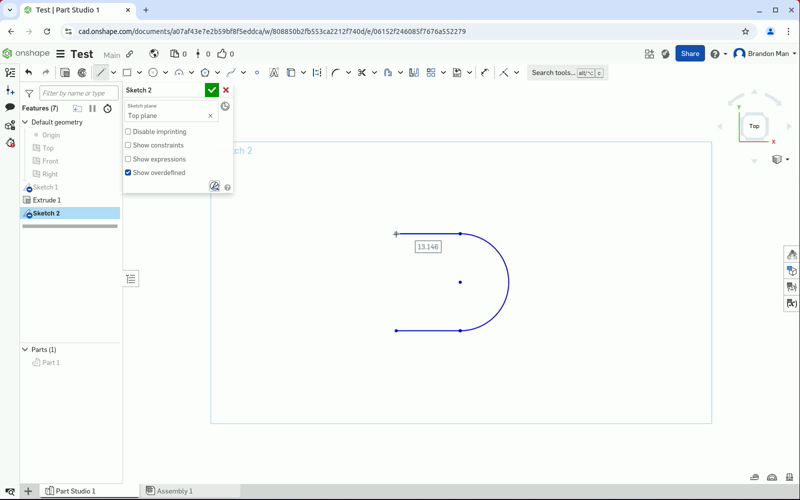
key_down(shift)
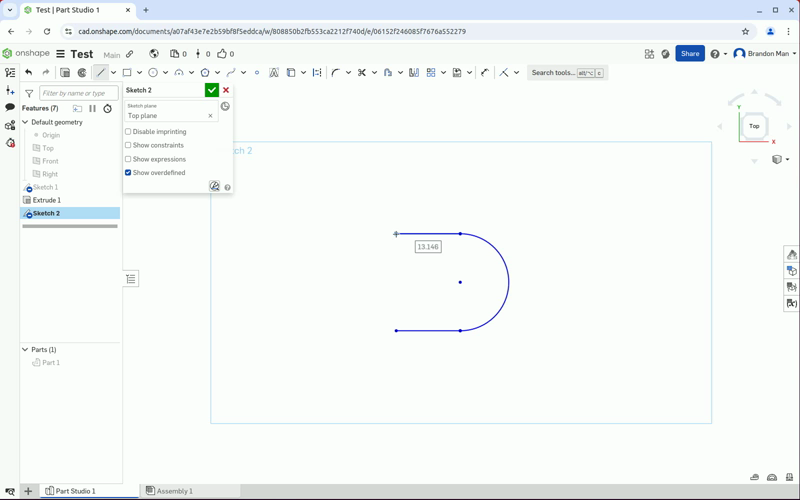
mouse_move(396, 330)
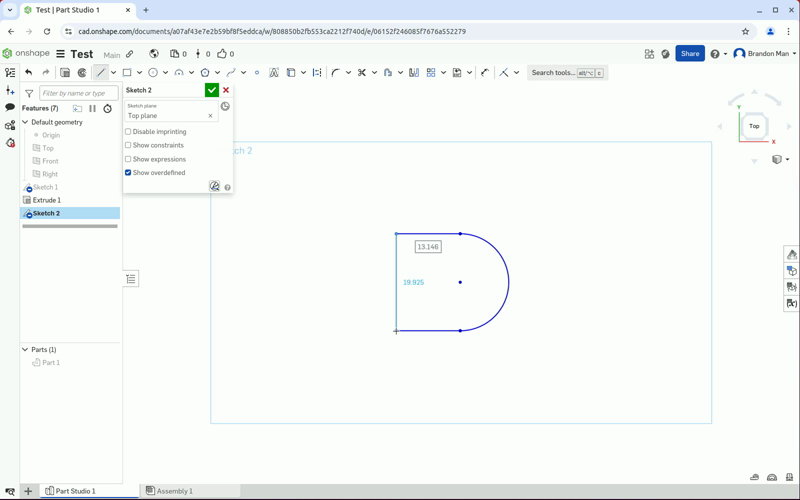
key_up(shift)
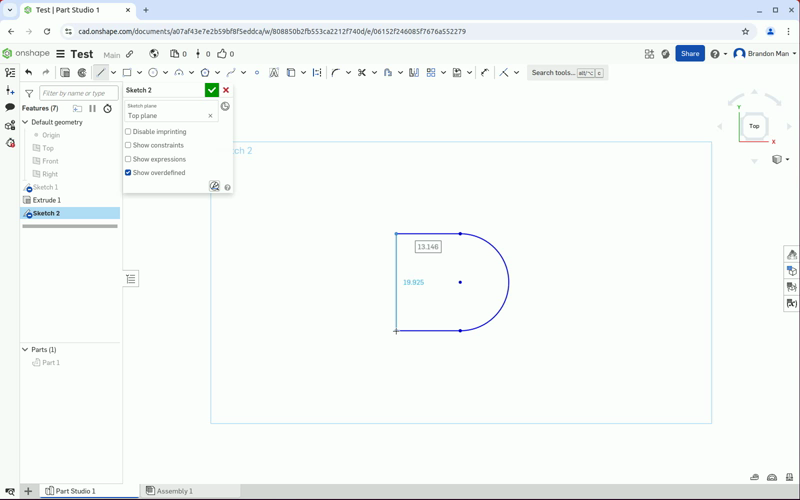
click(396, 330)
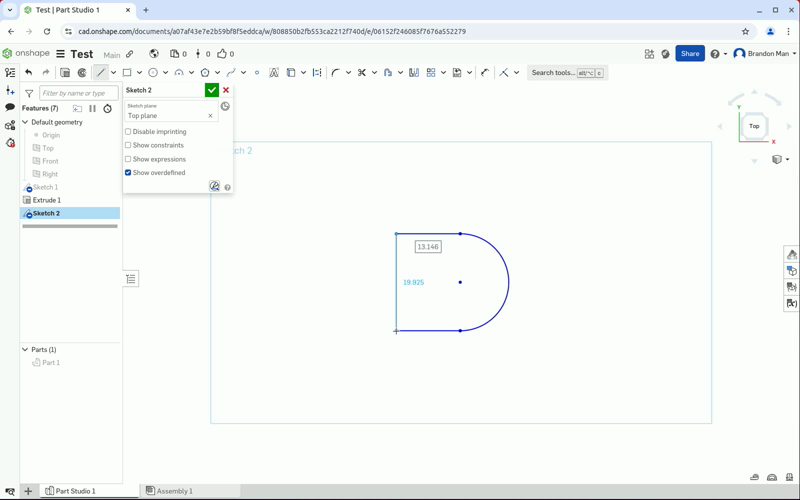
key(esc)
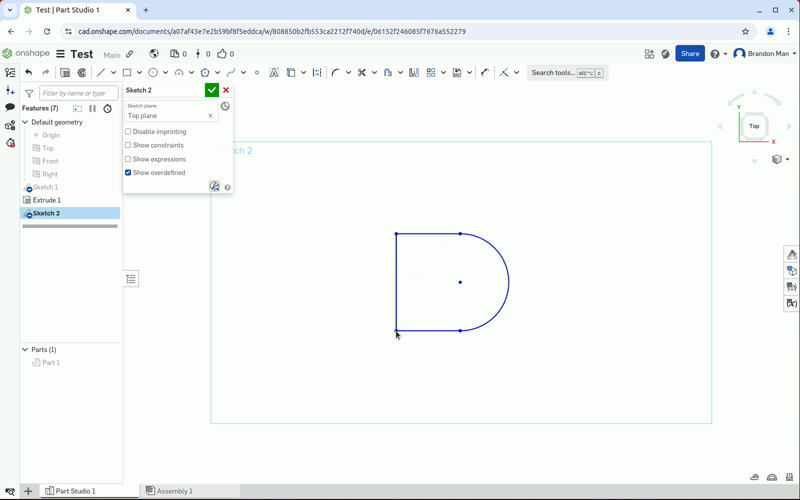
key(c)
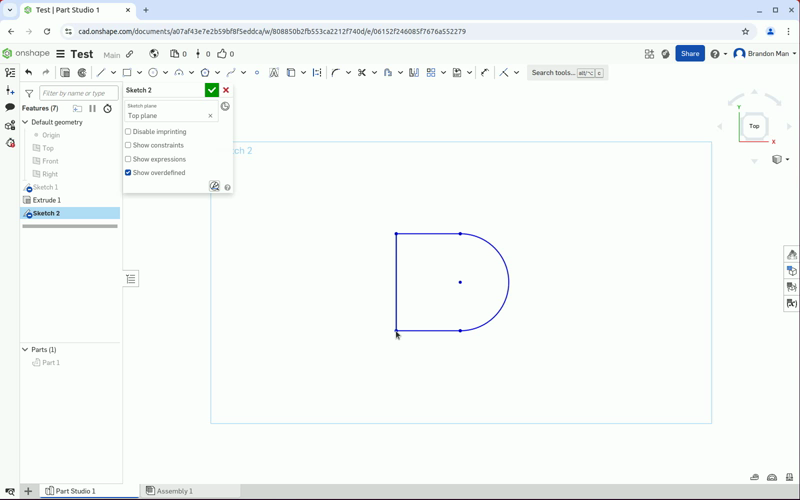
key_down(shift)
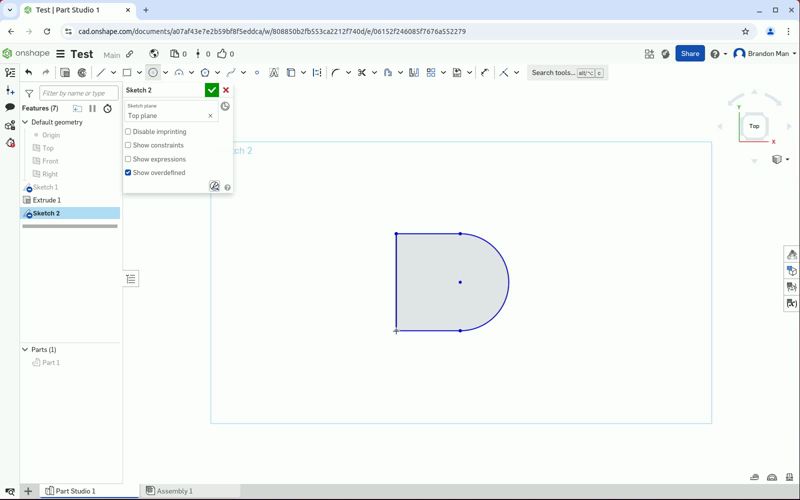
mouse_move(460, 282)
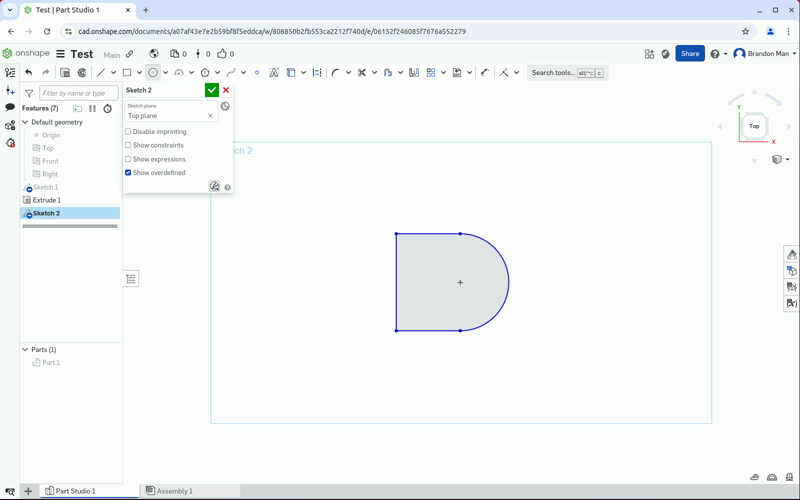
click(460, 282)
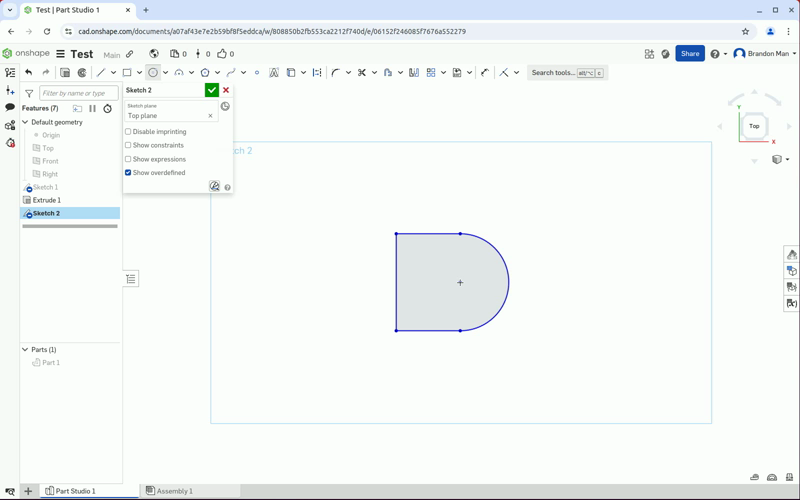
key_up(shift)
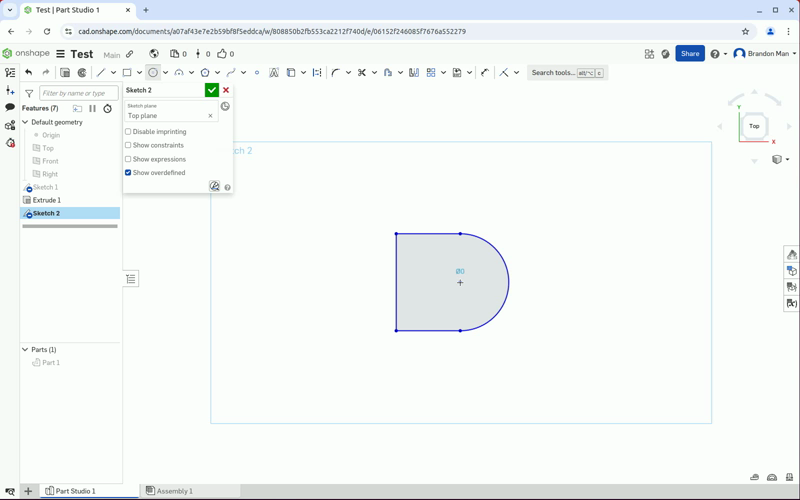
mouse_move(487, 282)
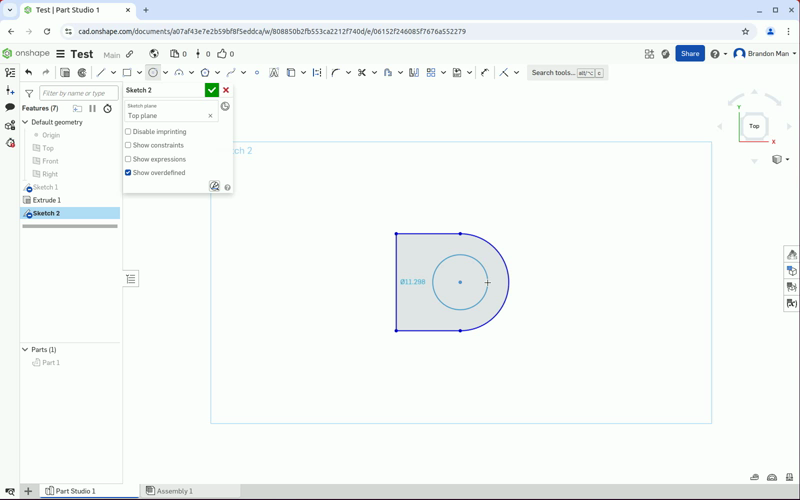
click(487, 282)
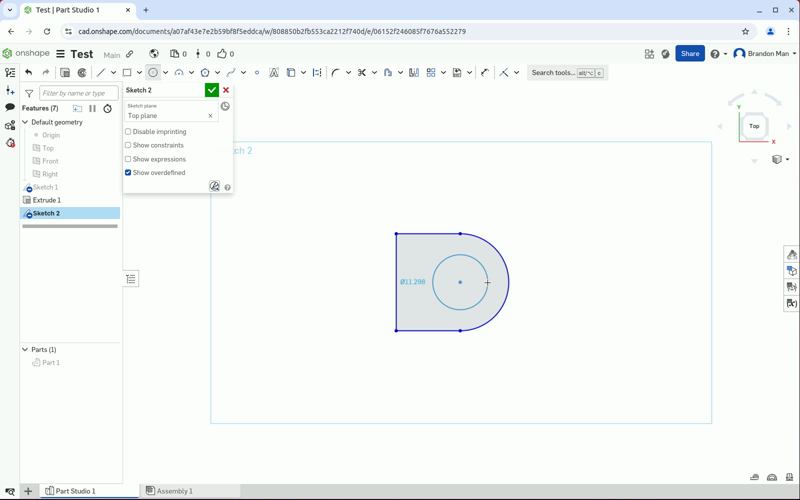
key(esc)
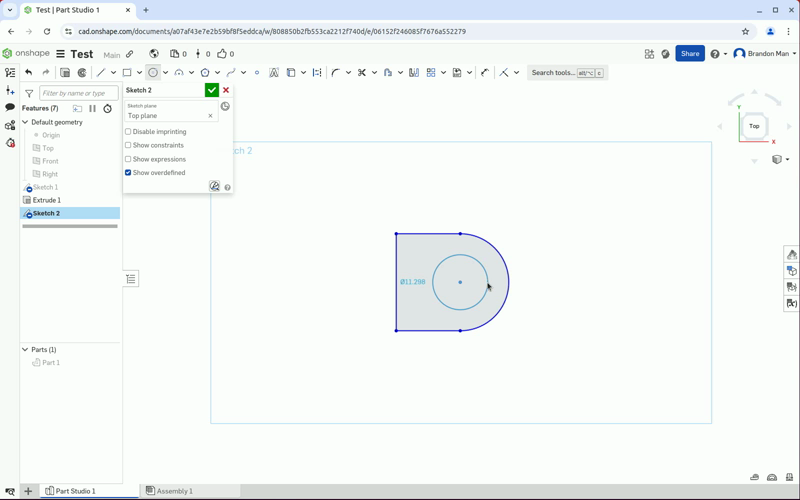
mouse_move(411, 315)
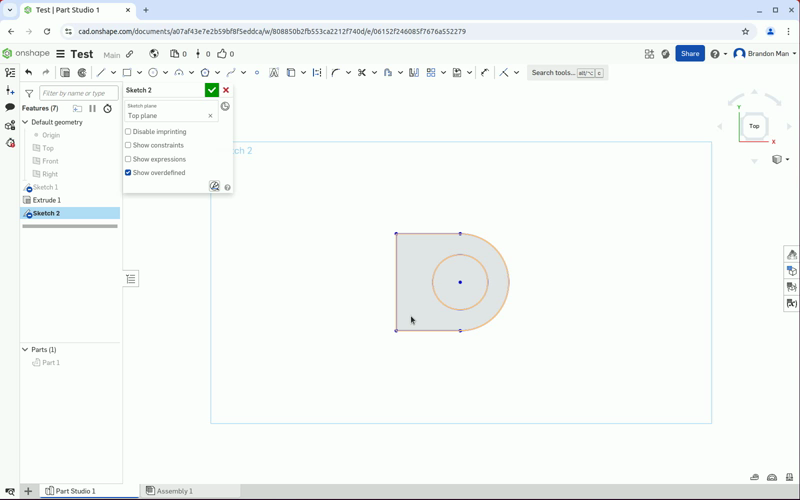
click(411, 315)
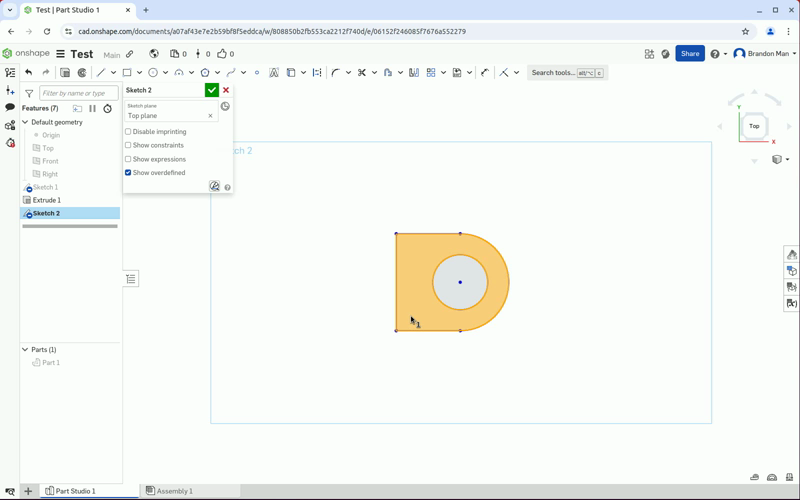
mouse_move(73, 352)
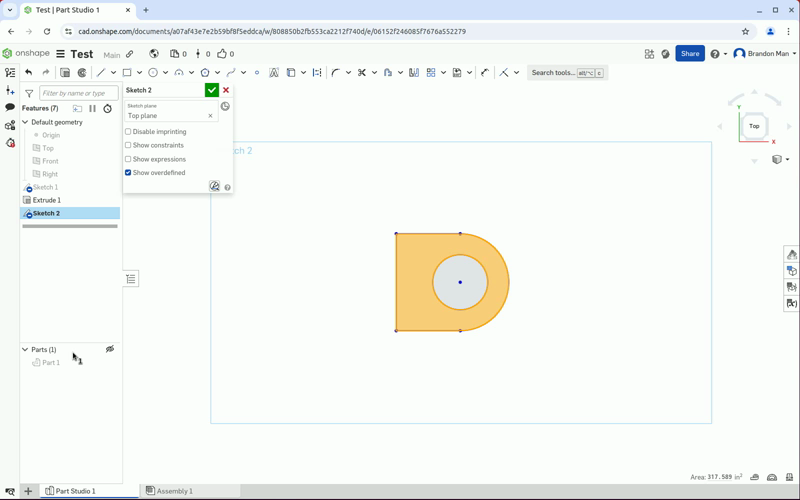
key(shift+y)
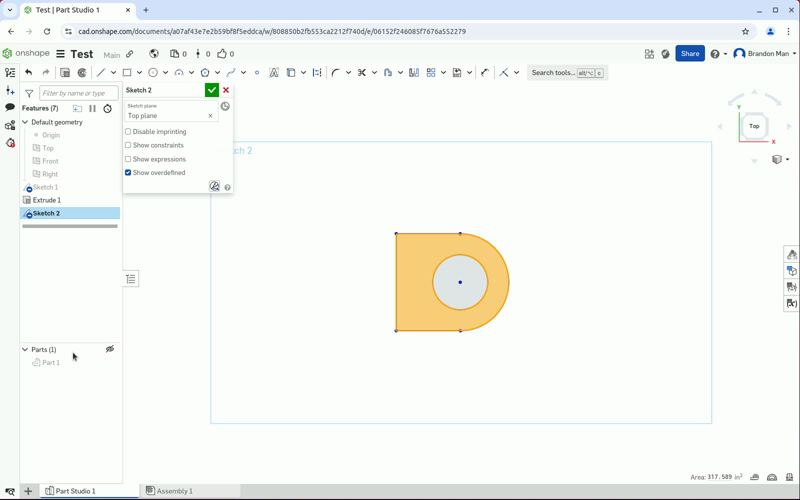
key(shift+e)
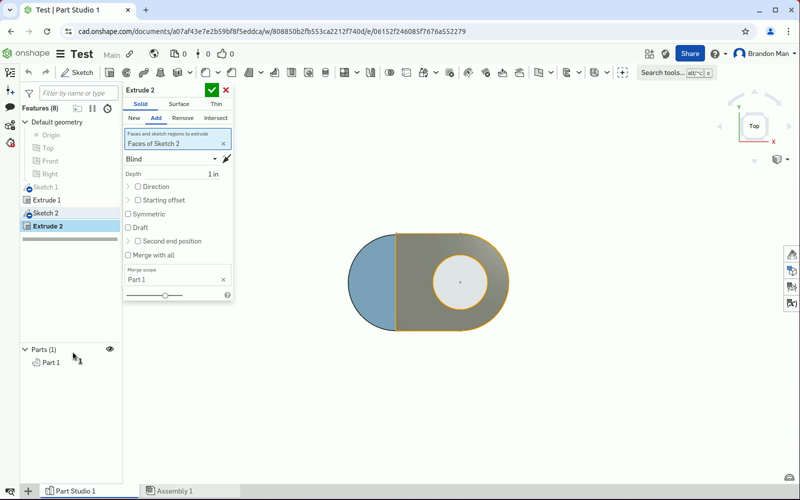
mouse_move(143, 106)
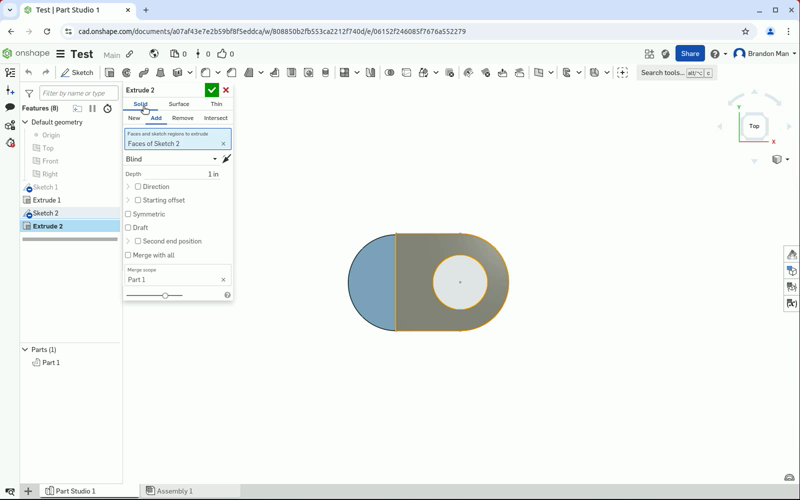
click(143, 106)
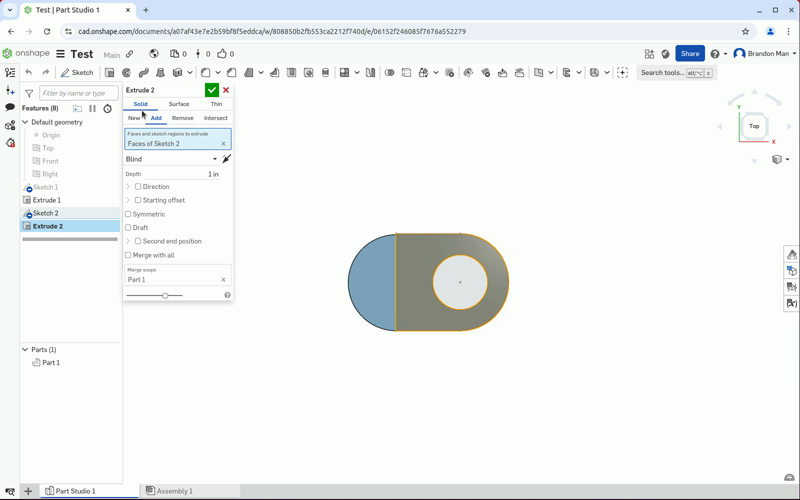
mouse_move(137, 120)
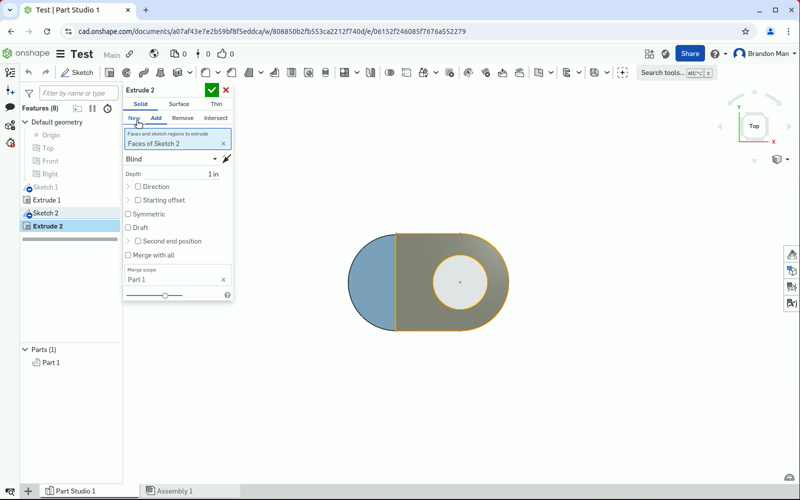
click(137, 120)
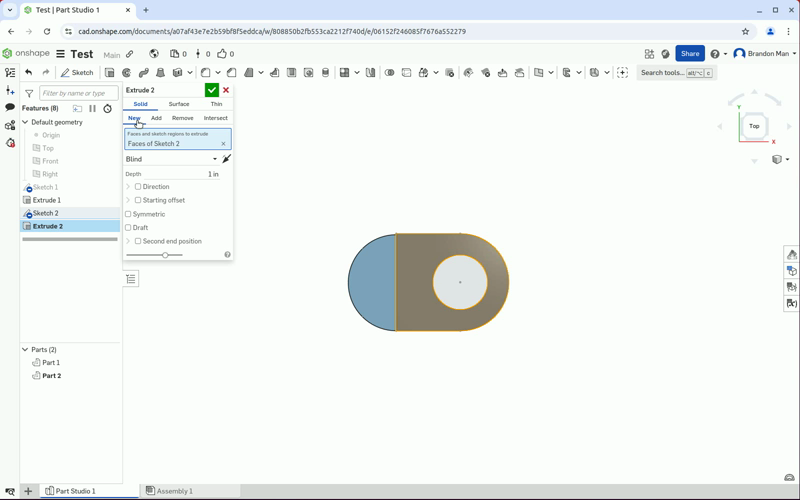
key(tab, 4)
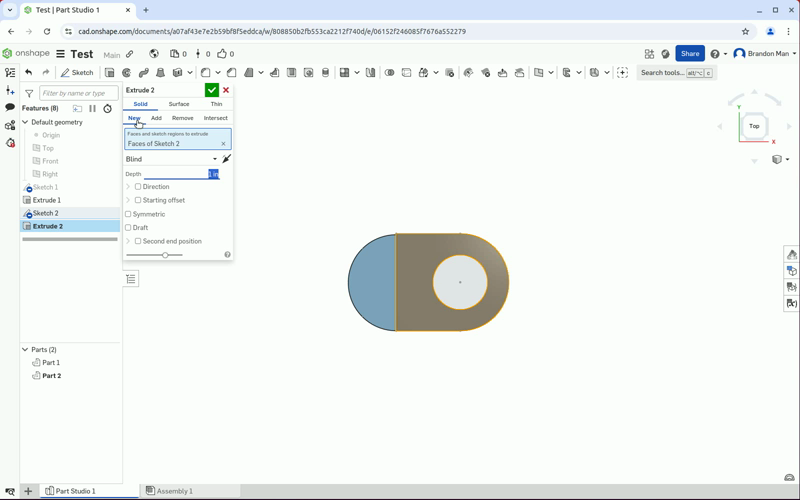
text(6.499)
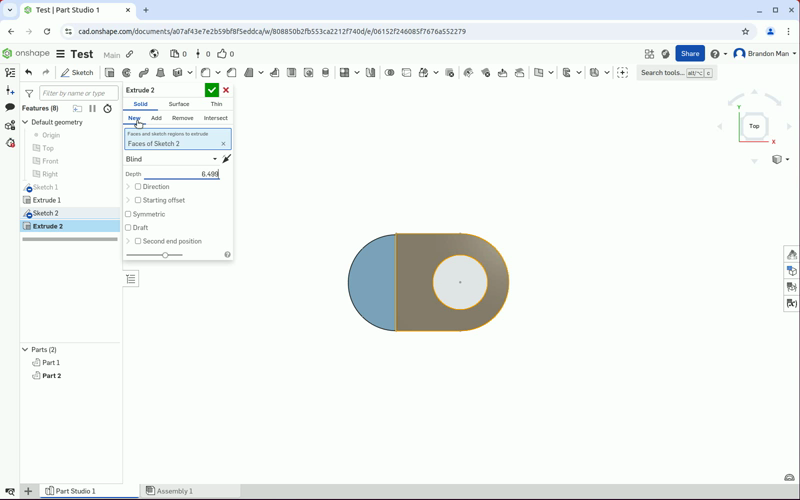
key(enter)
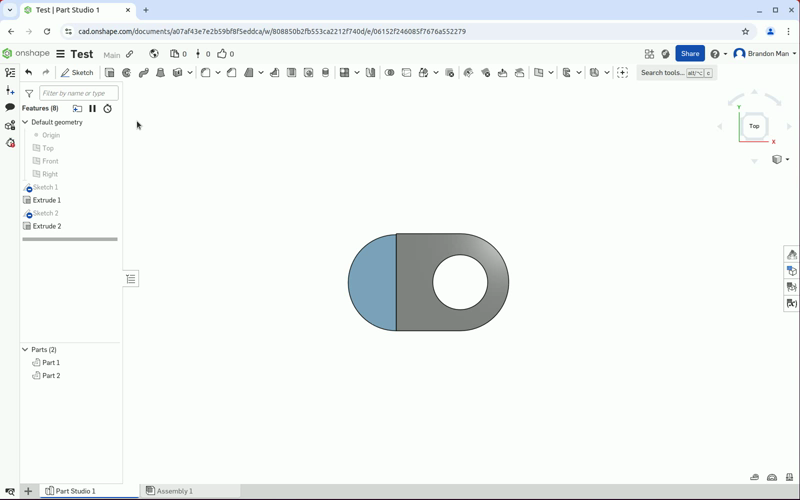
key(shift+h)
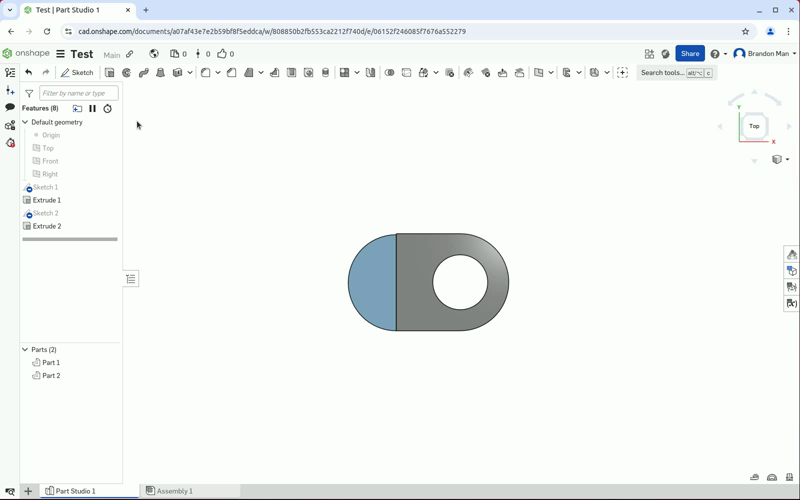
key(shift+h)
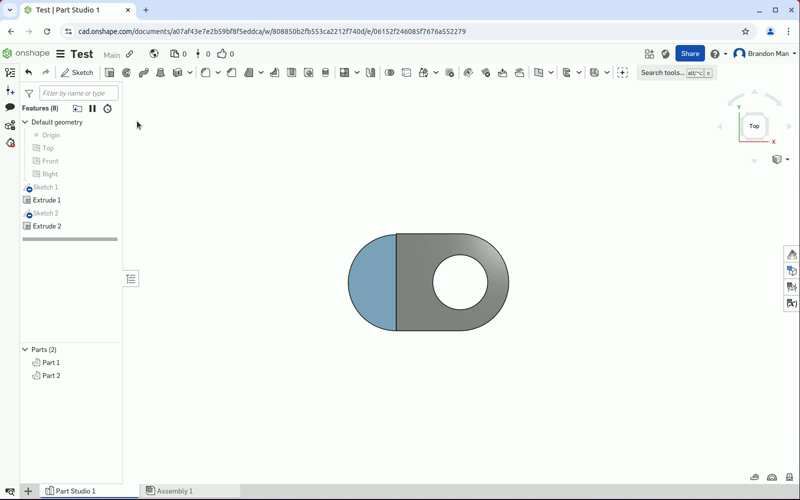
mouse_move(73, 189)
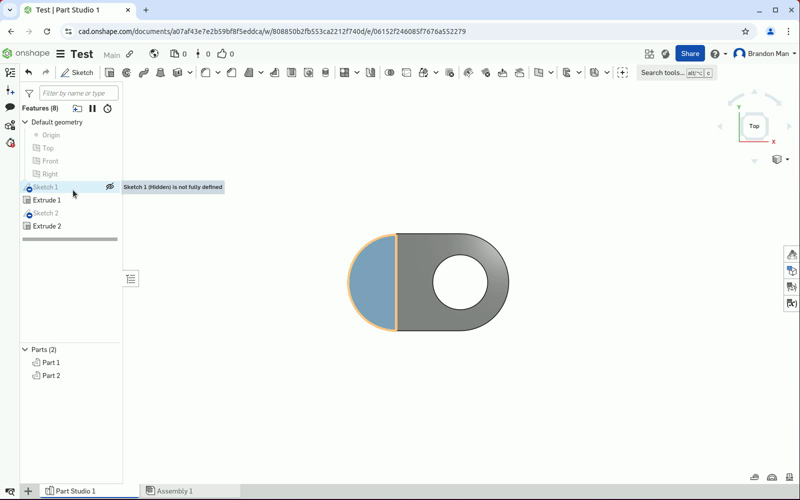
click(73, 189)
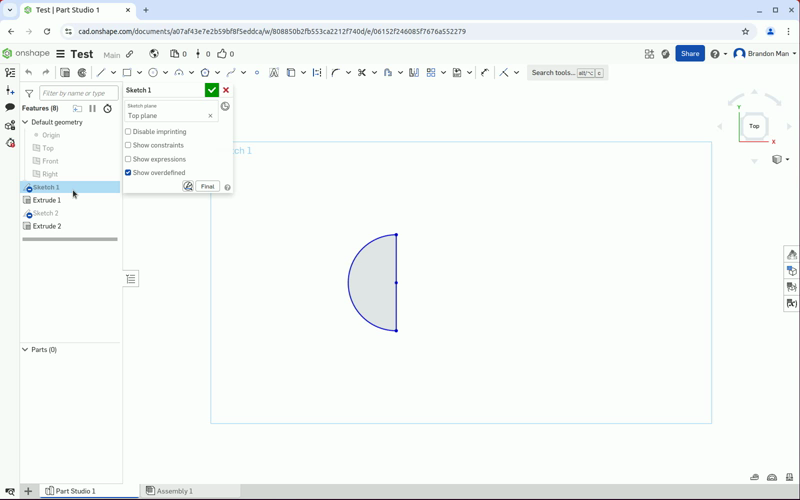
mouse_move(229, 92)
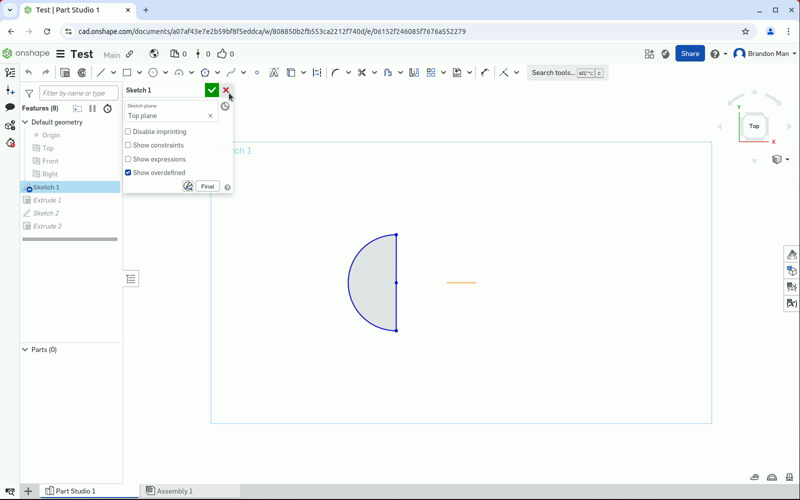
click(229, 92)
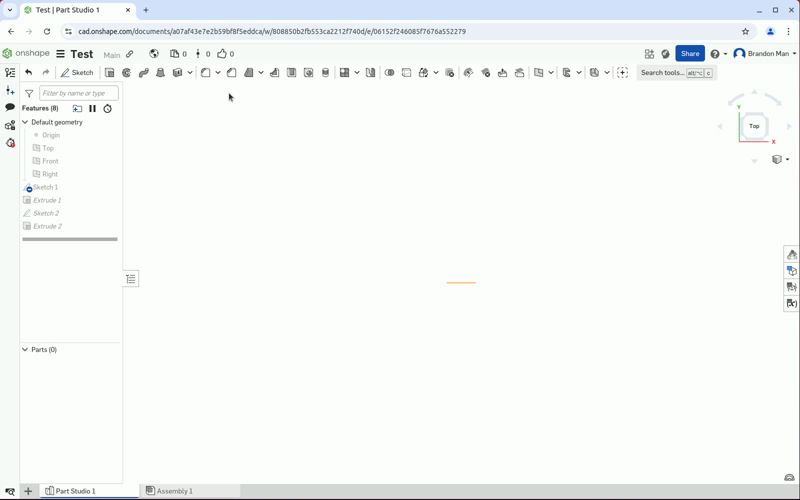
mouse_move(73, 352)
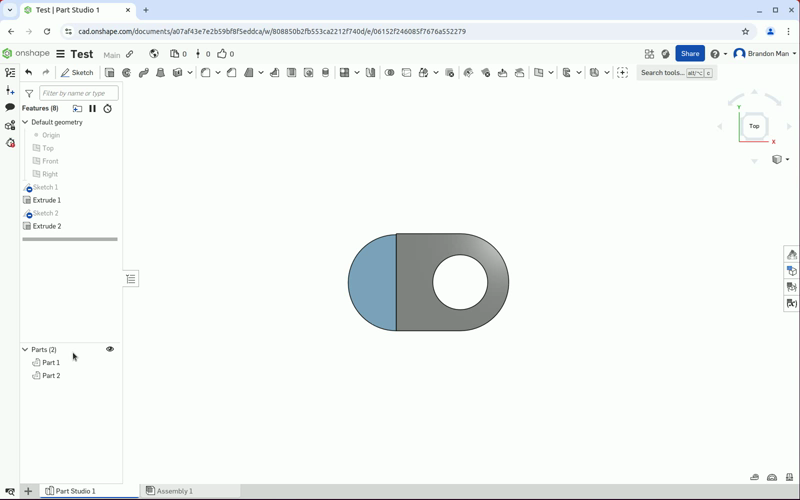
key(y)
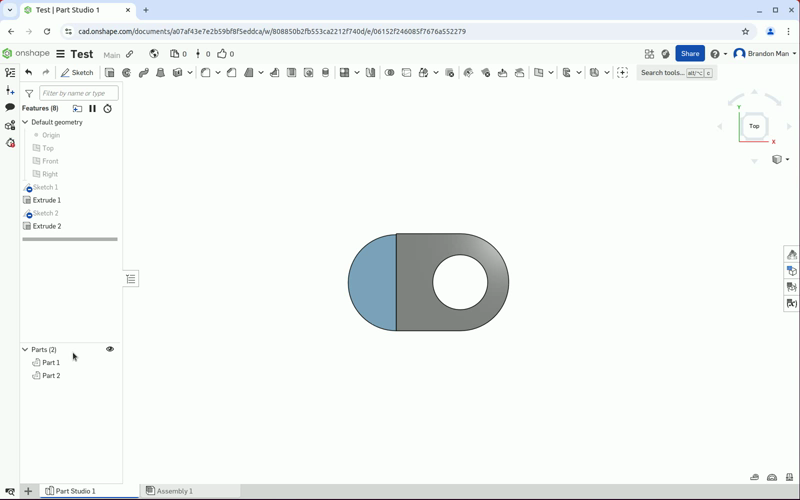
key(shift+p)
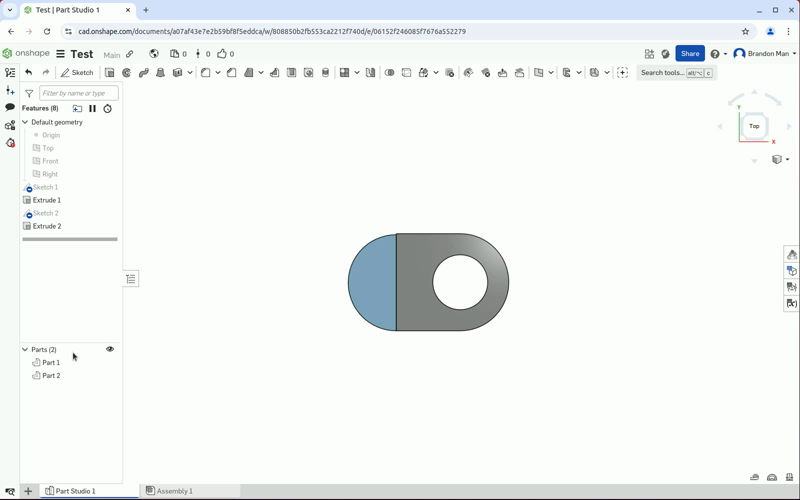
key(space)
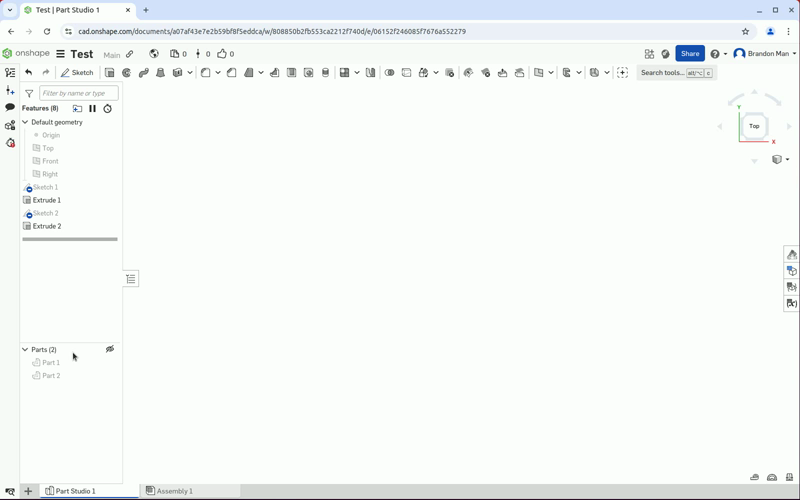
key_down(shift)
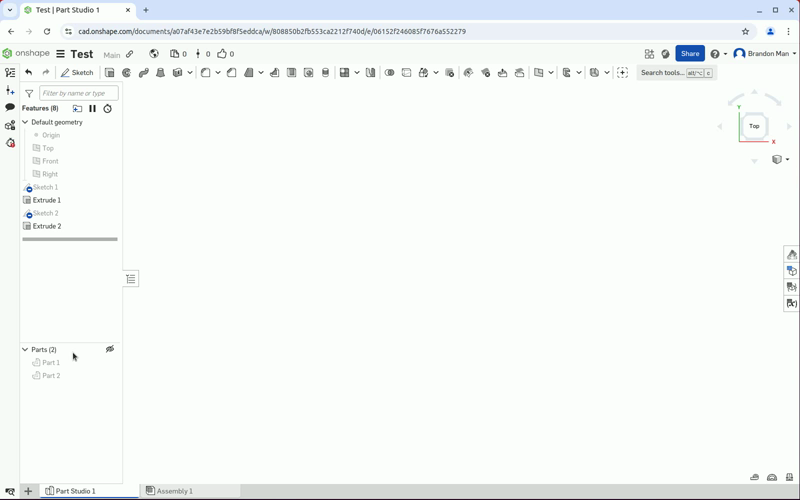
key(up)
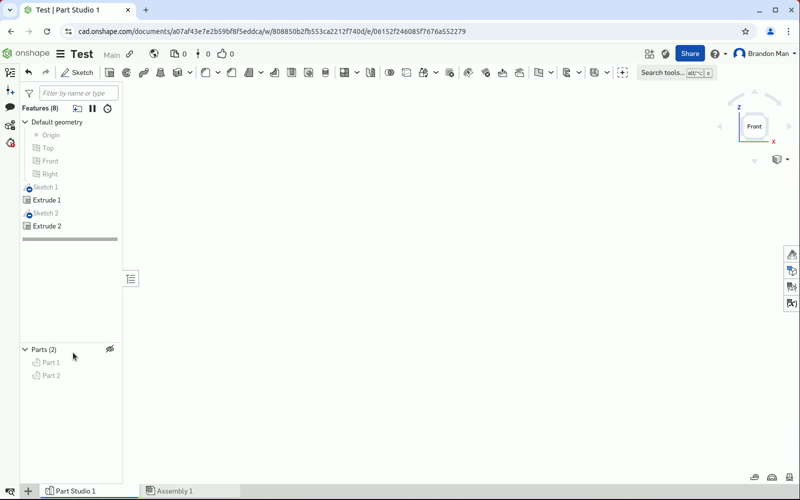
key_up(shift)
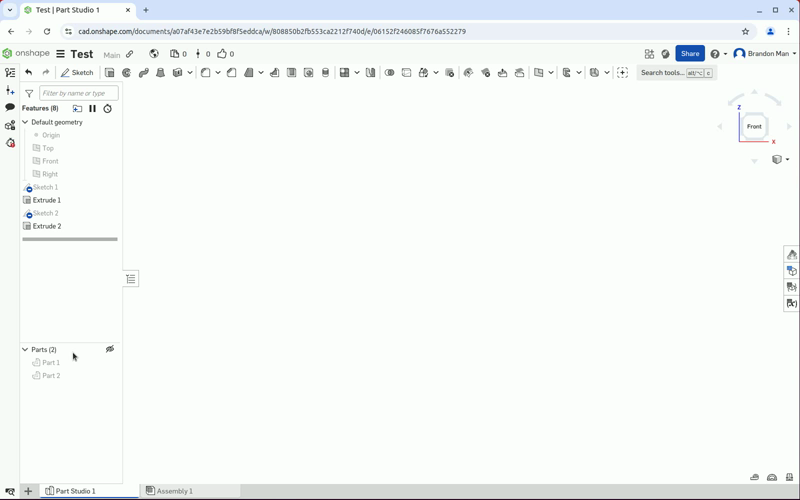
mouse_move(73, 352)
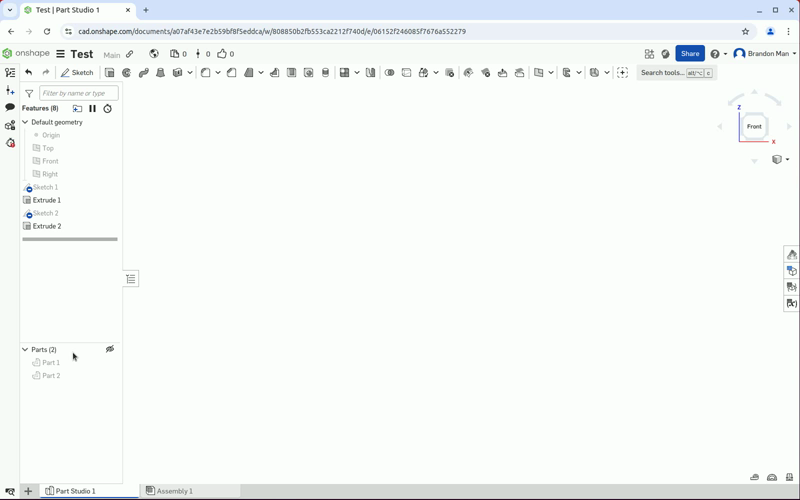
key(shift+y)
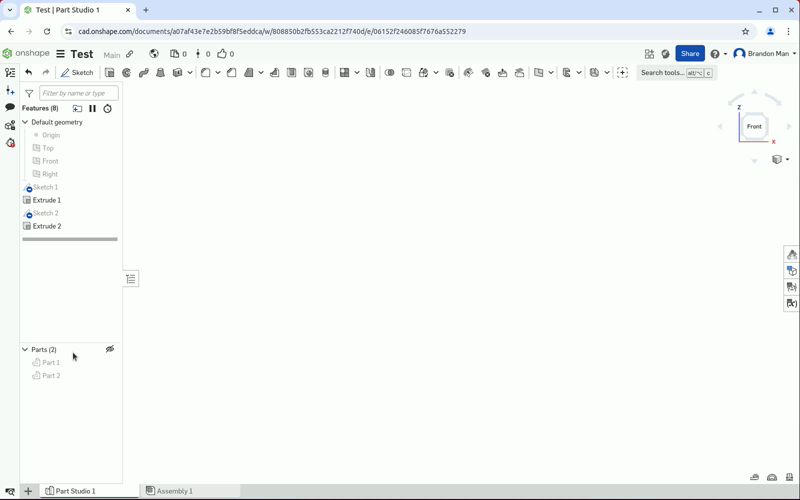
key(shift+s)
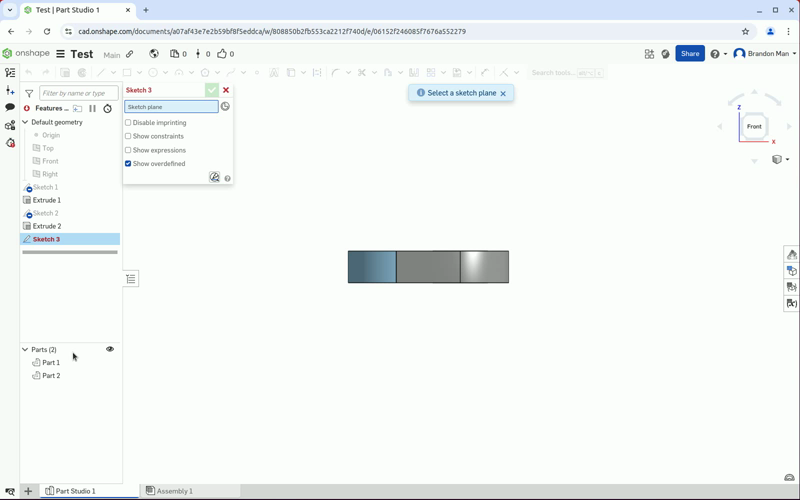
mouse_move(73, 163)
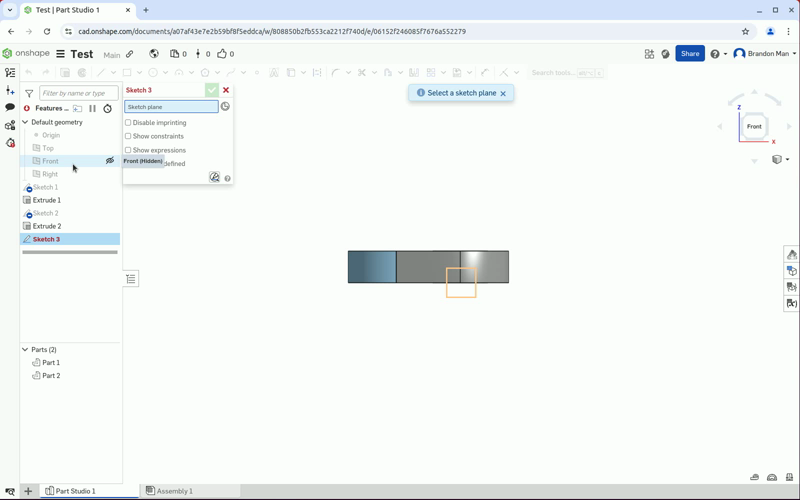
click(73, 163)
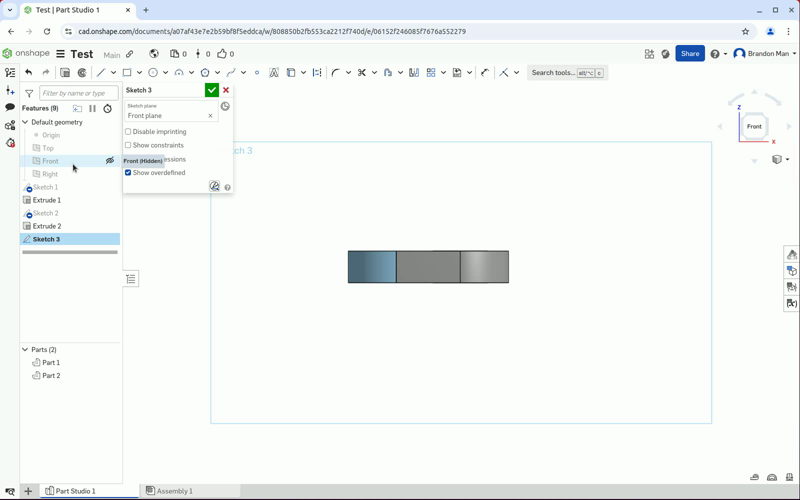
mouse_move(73, 352)
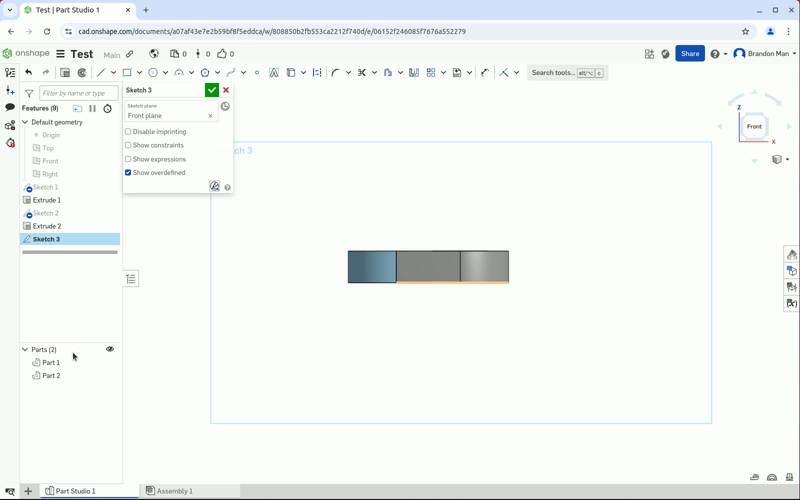
key(y)
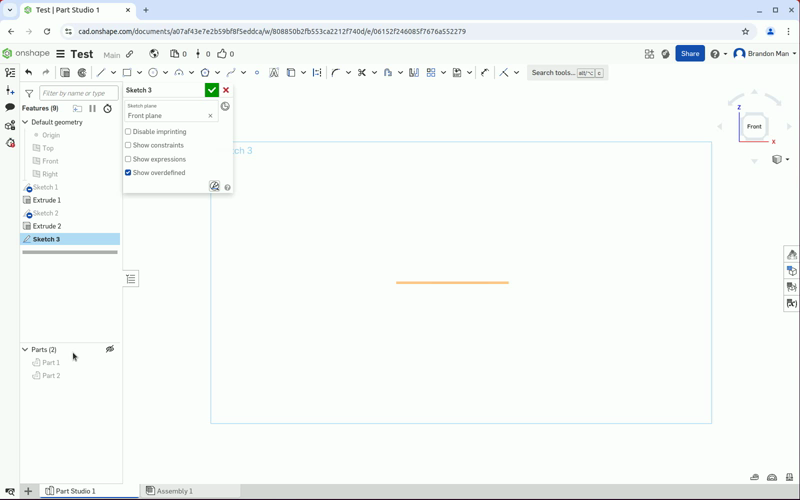
key(l)
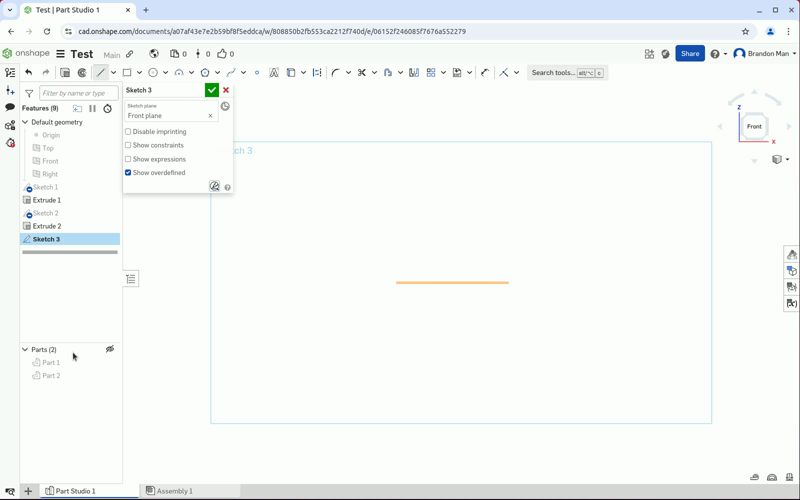
key_down(shift)
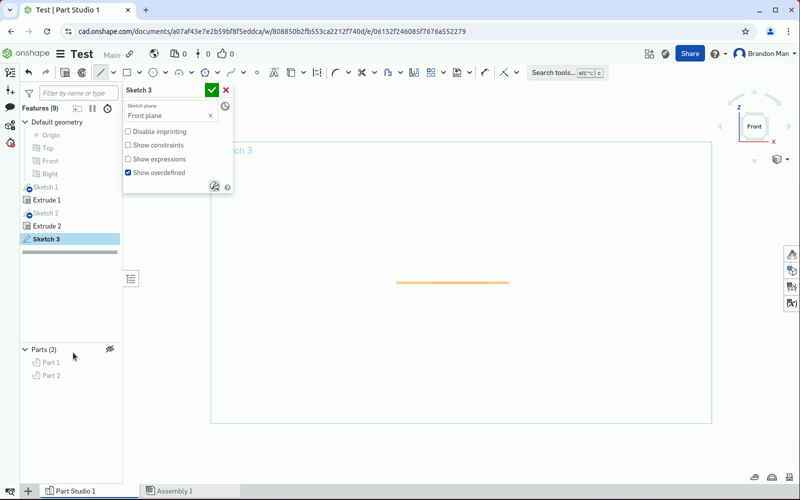
mouse_move(382, 282)
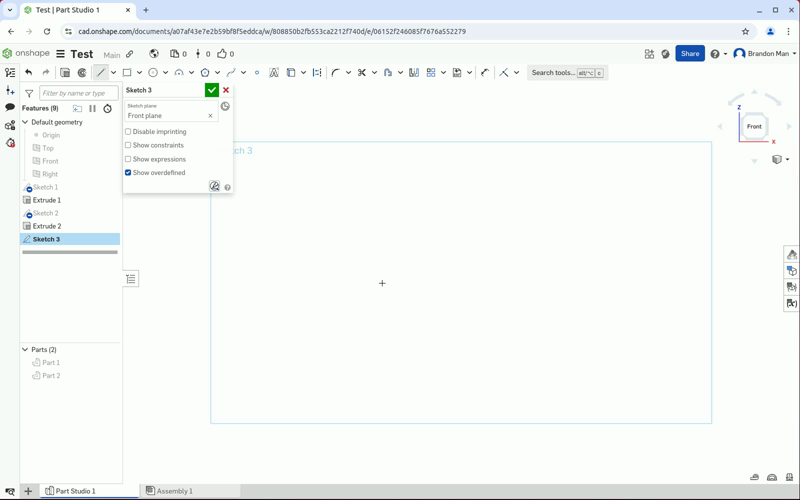
click(382, 282)
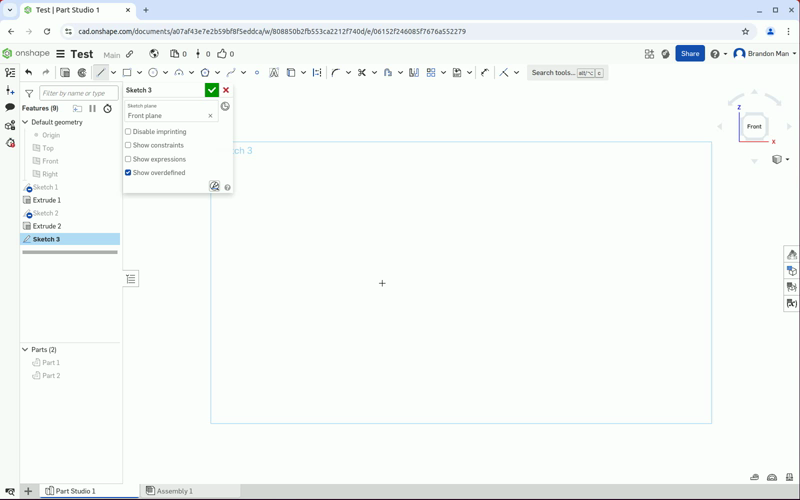
key_up(shift)
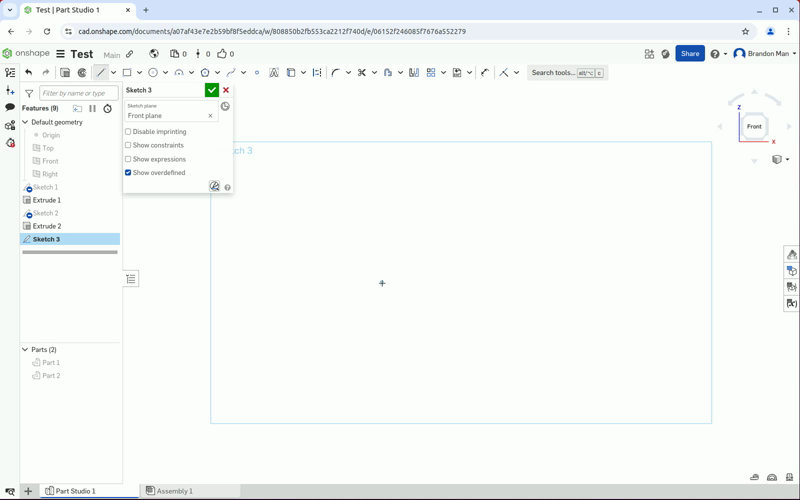
key_down(shift)
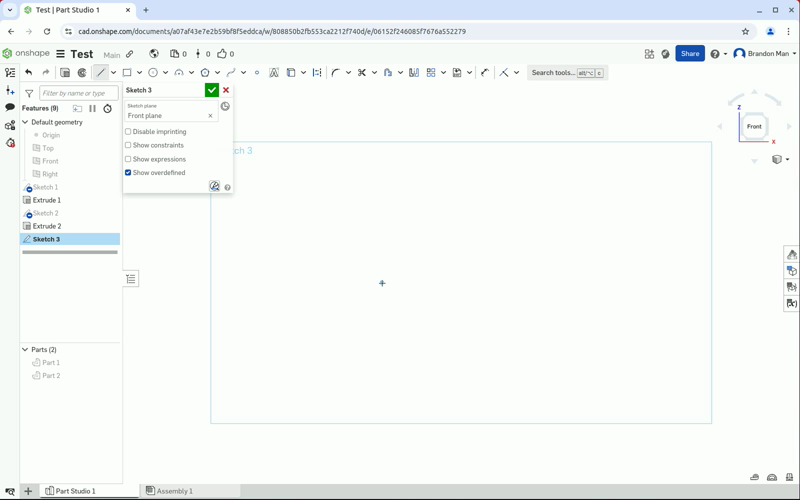
mouse_move(461, 282)
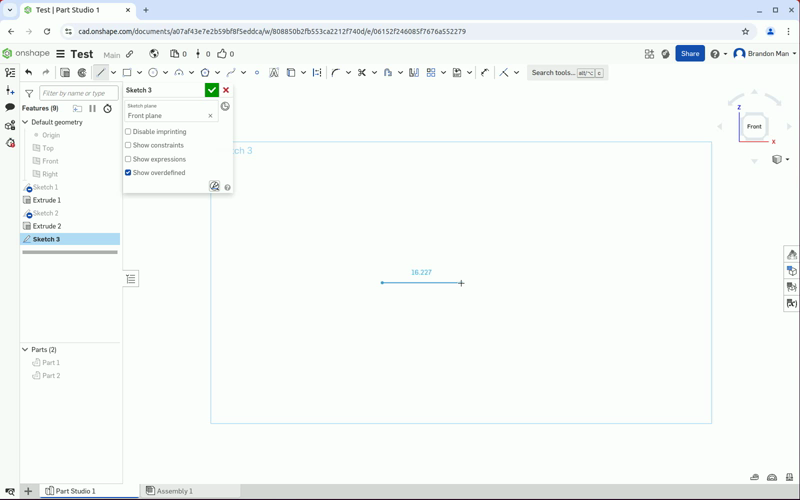
click(461, 282)
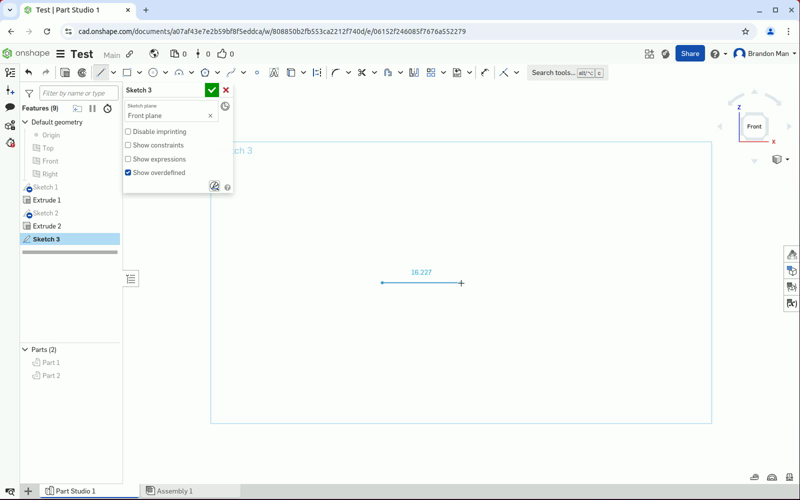
key_up(shift)
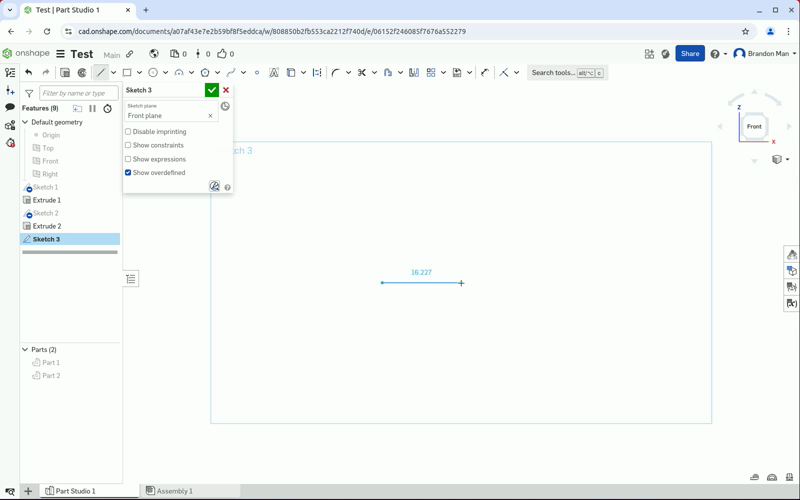
key_down(shift)
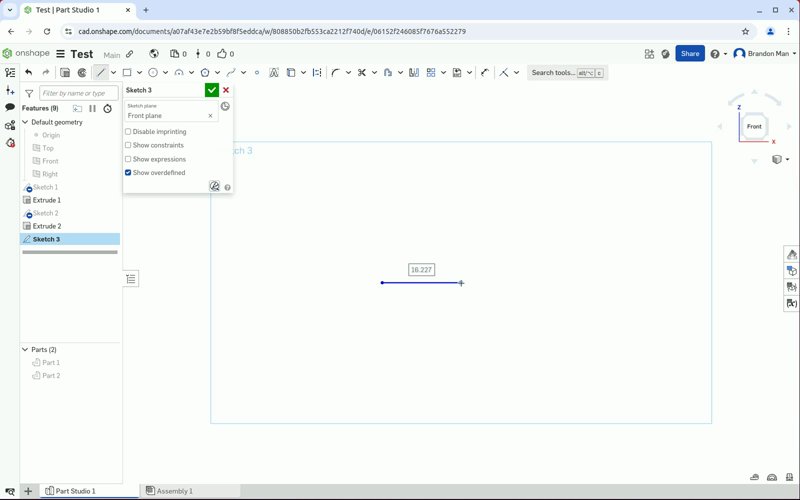
mouse_move(491, 282)
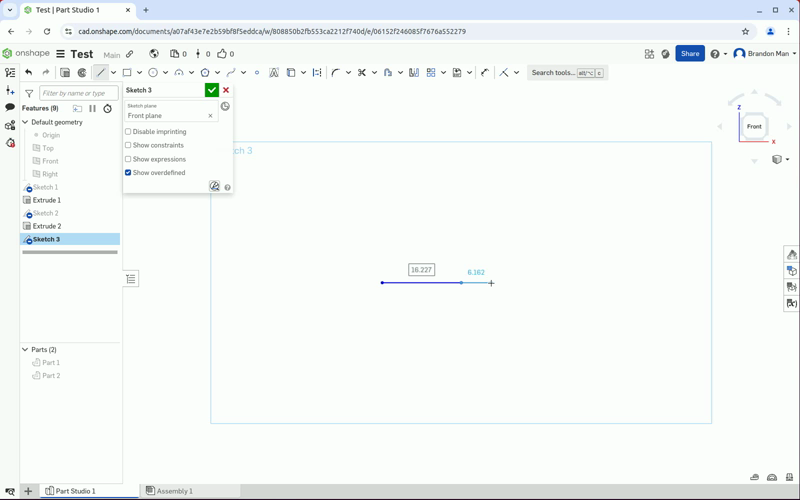
mouse_move(461, 266)
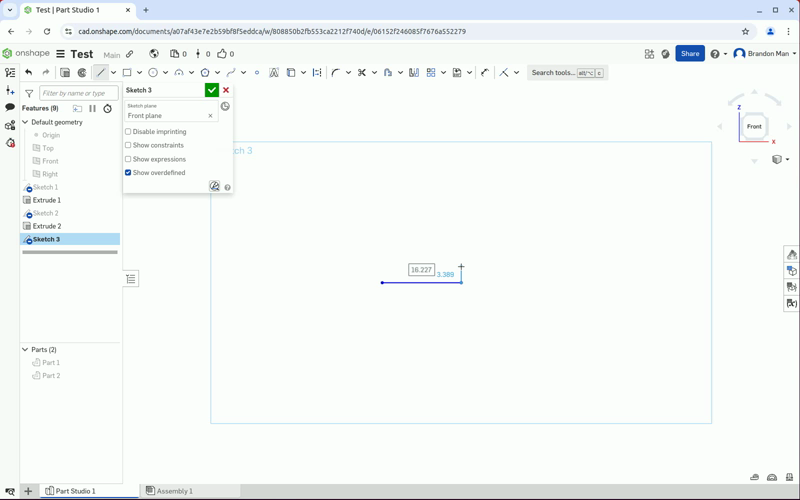
click(461, 266)
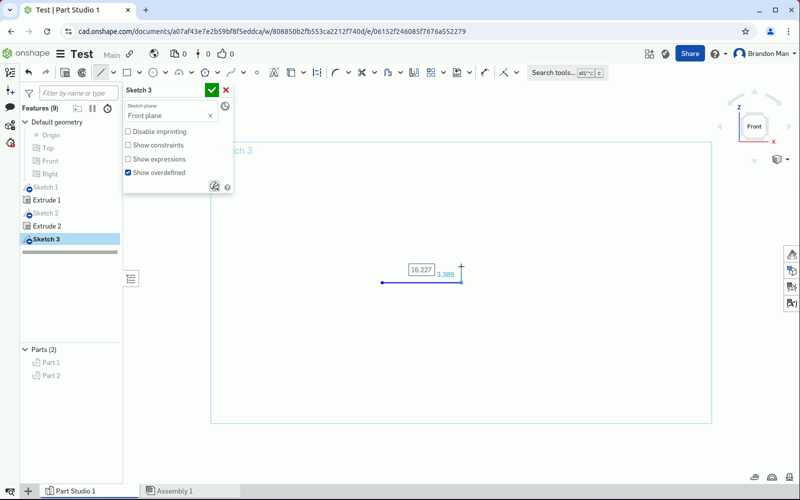
key_up(shift)
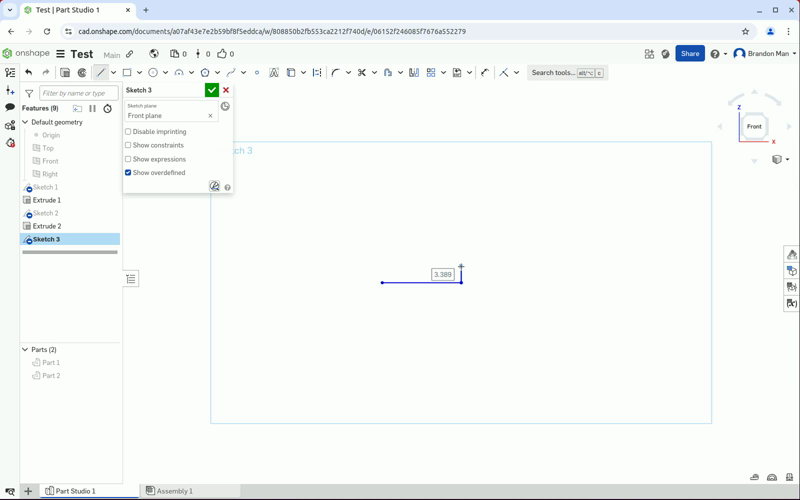
key_down(shift)
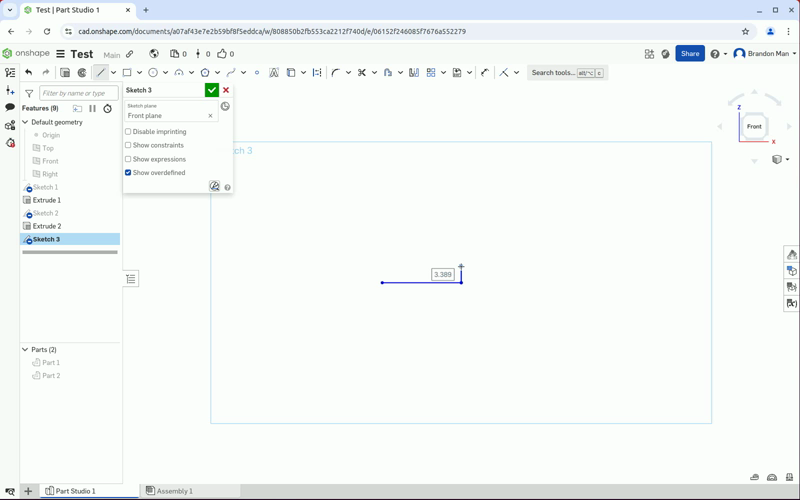
mouse_move(382, 266)
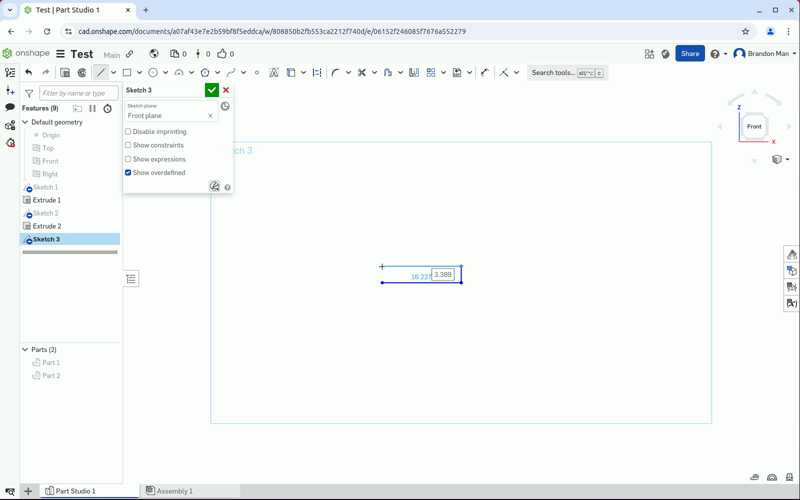
click(382, 266)
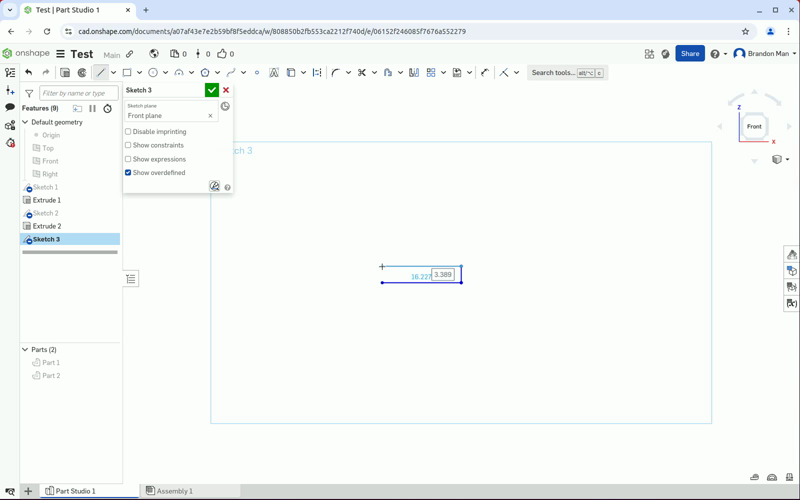
key_up(shift)
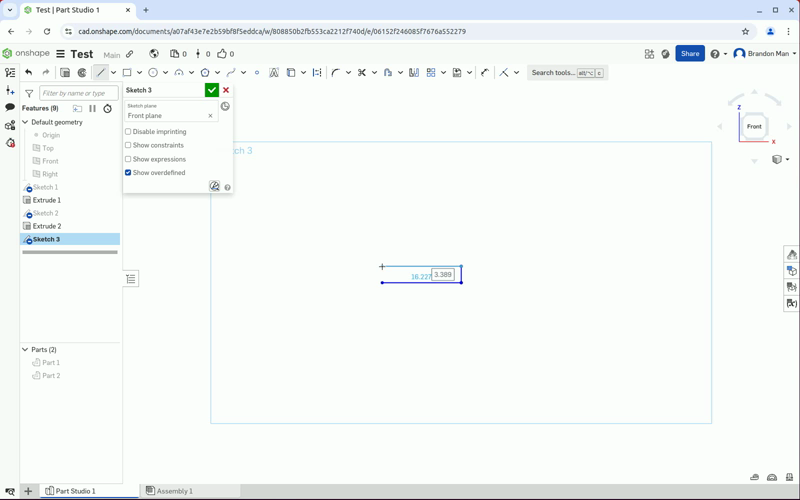
mouse_move(412, 266)
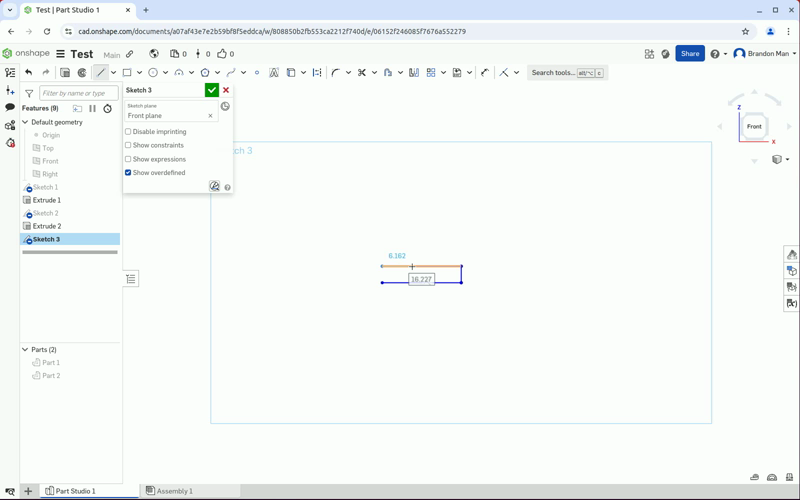
key_down(shift)
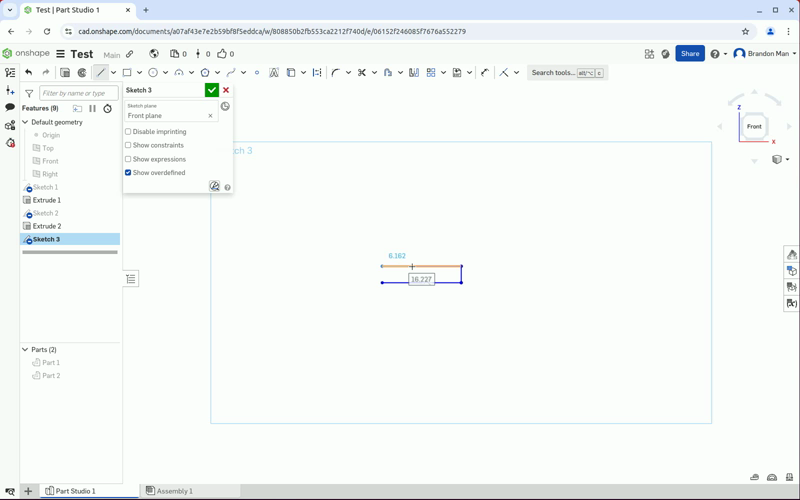
mouse_move(382, 282)
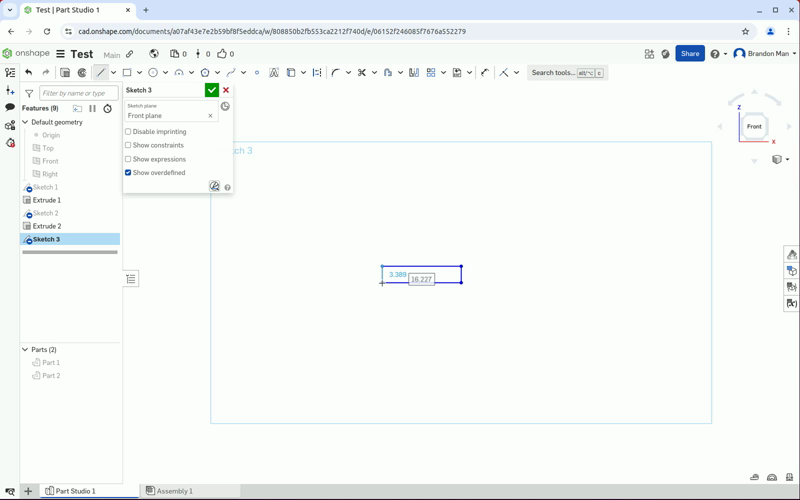
key_up(shift)
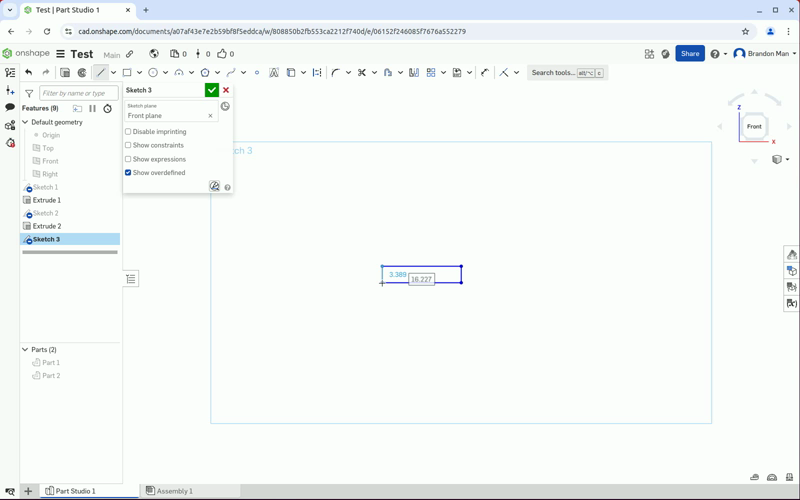
click(382, 282)
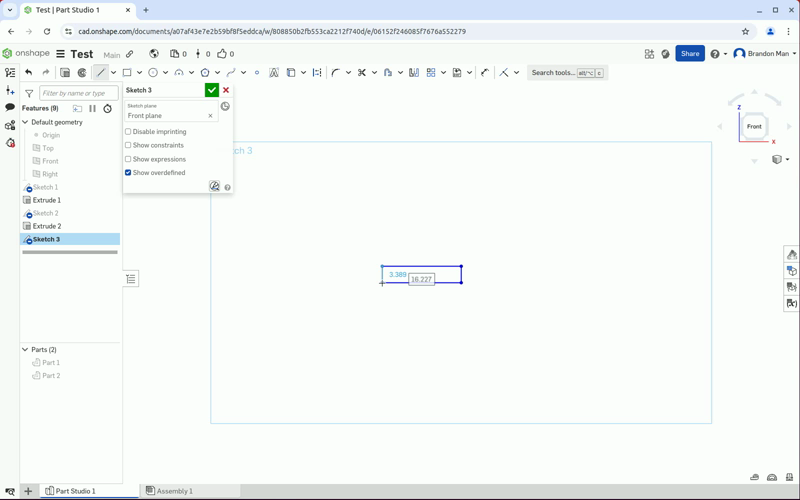
key(esc)
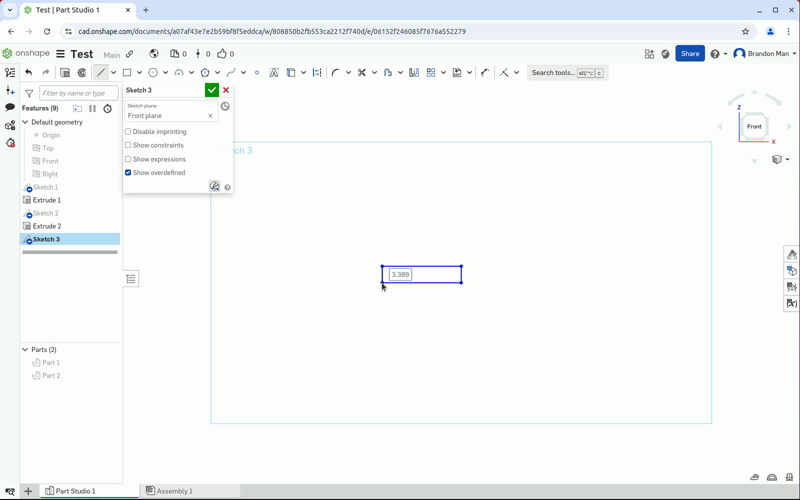
mouse_move(450, 279)
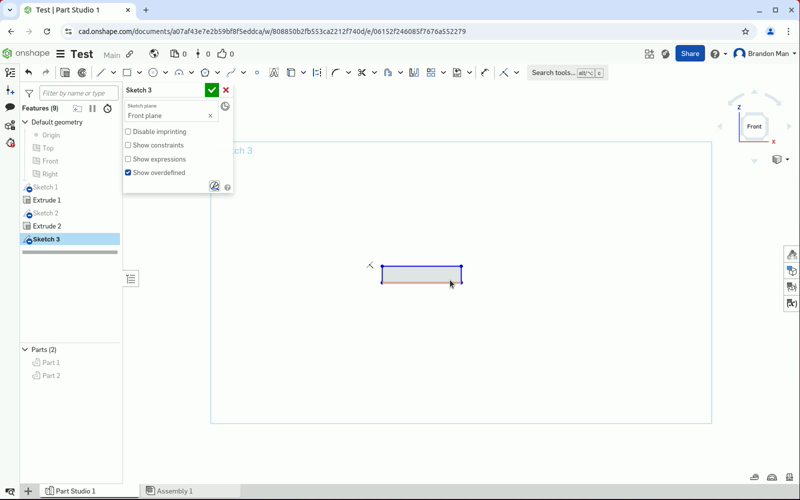
scroll(6)
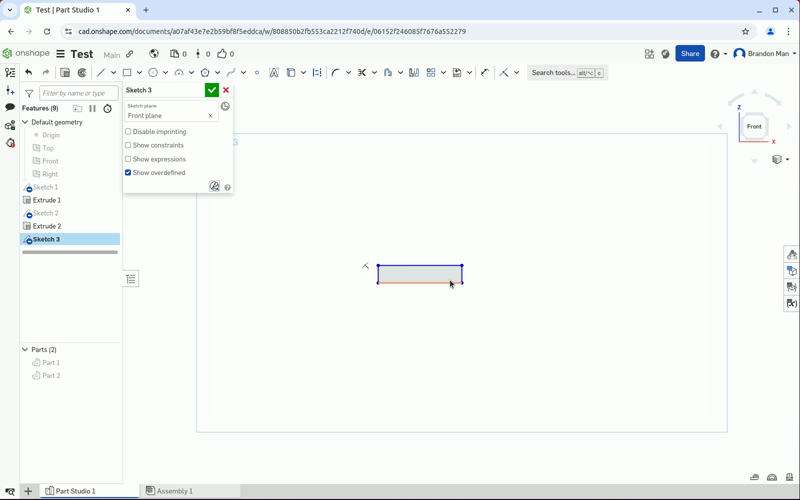
scroll(6)
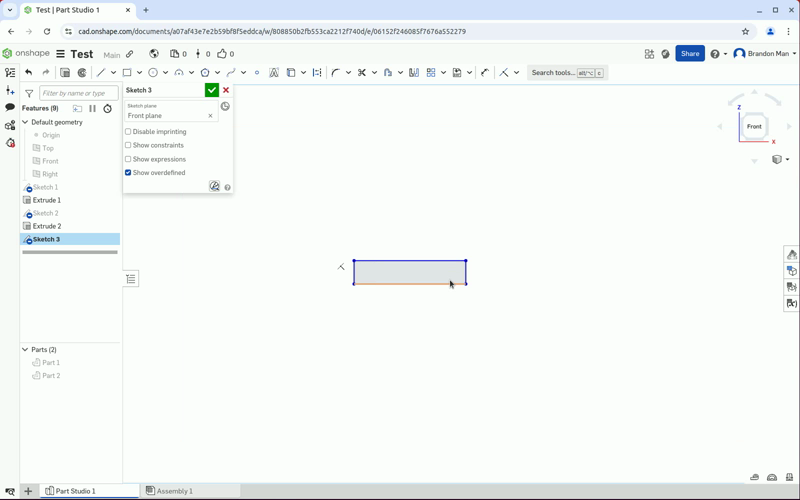
scroll(6)
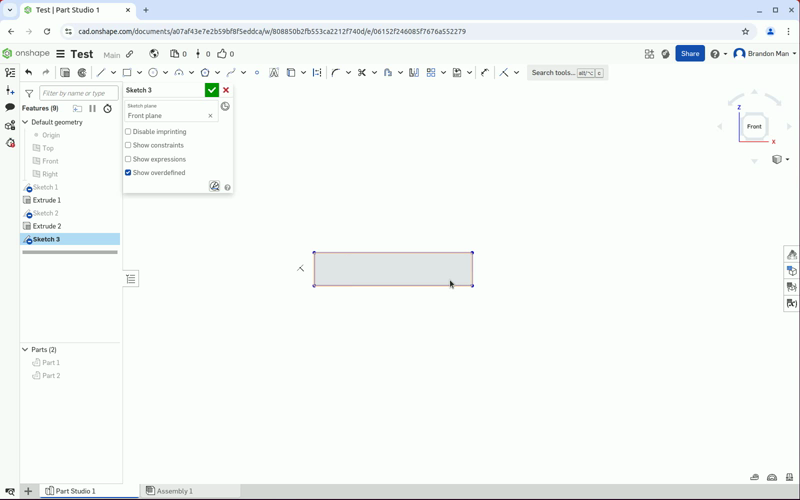
scroll(6)
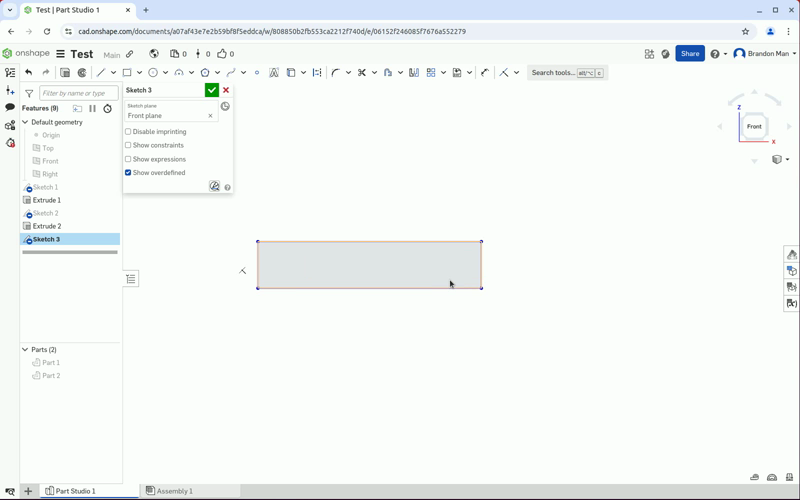
scroll(6)
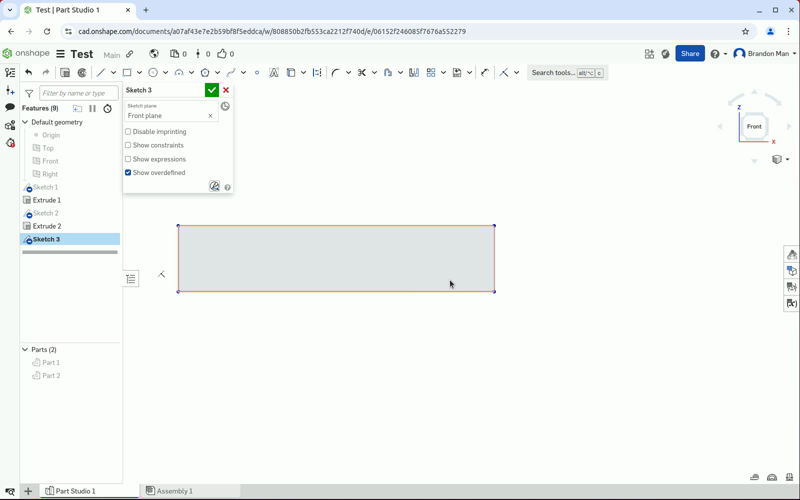
scroll(6)
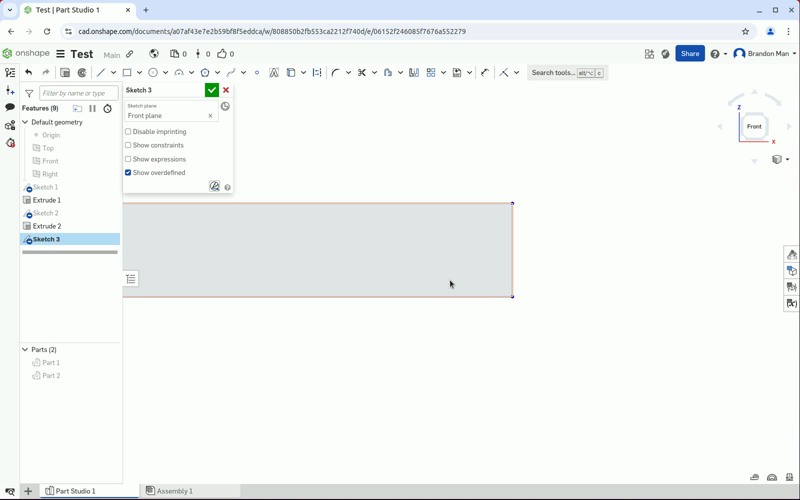
scroll(6)
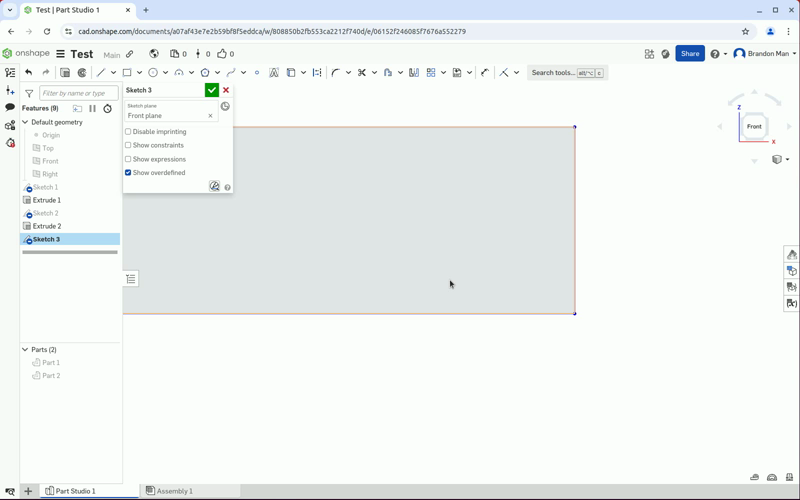
click(450, 279)
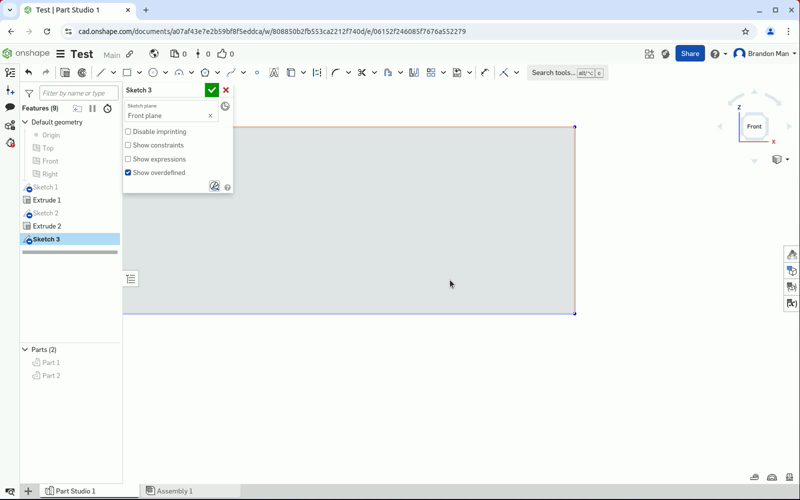
scroll(-6)
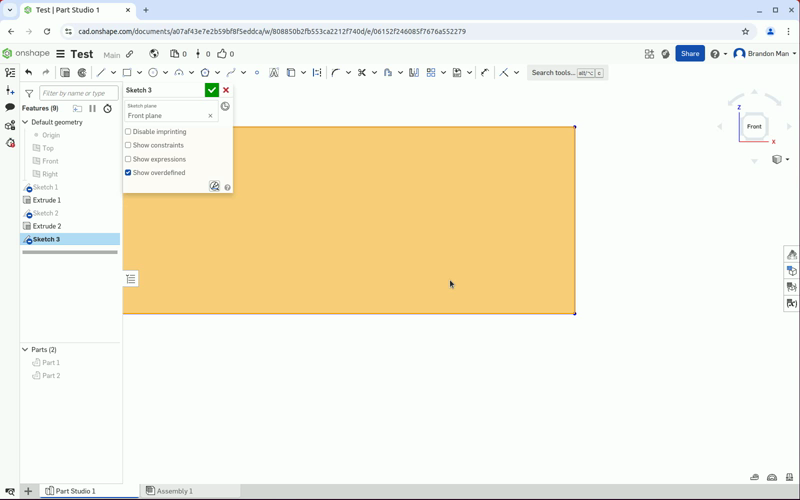
scroll(-6)
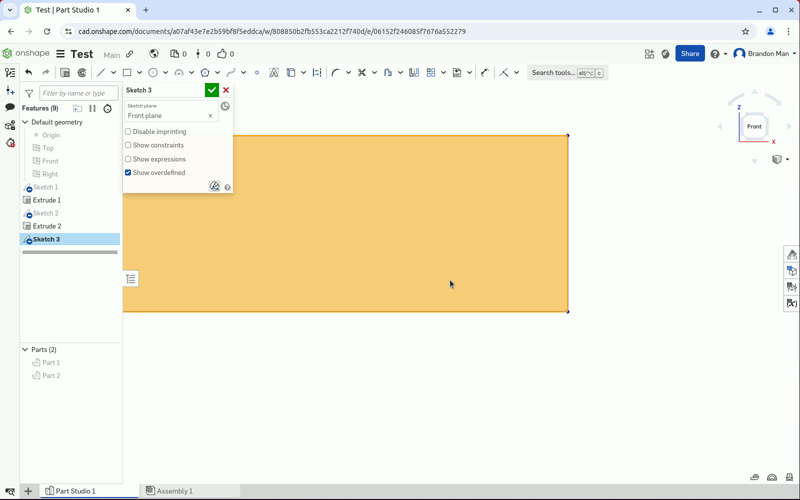
scroll(-6)
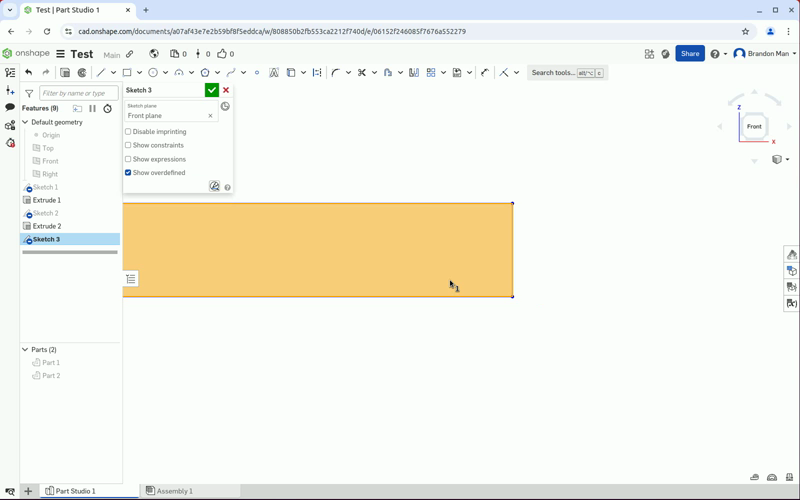
scroll(-6)
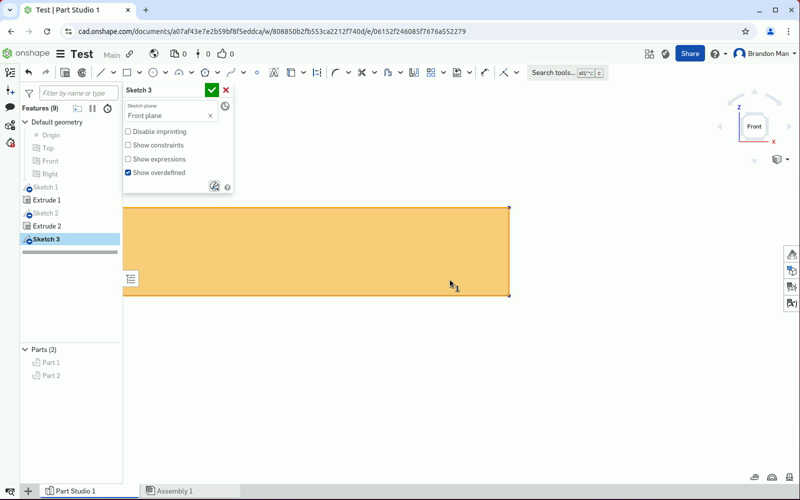
scroll(-6)
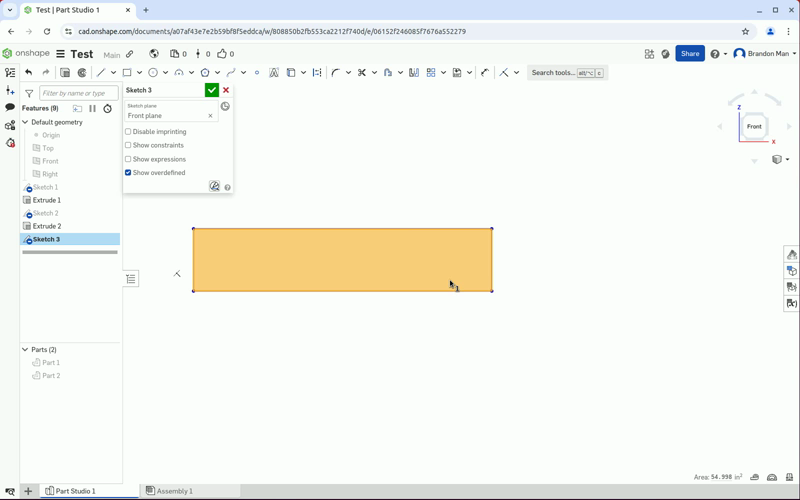
scroll(-6)
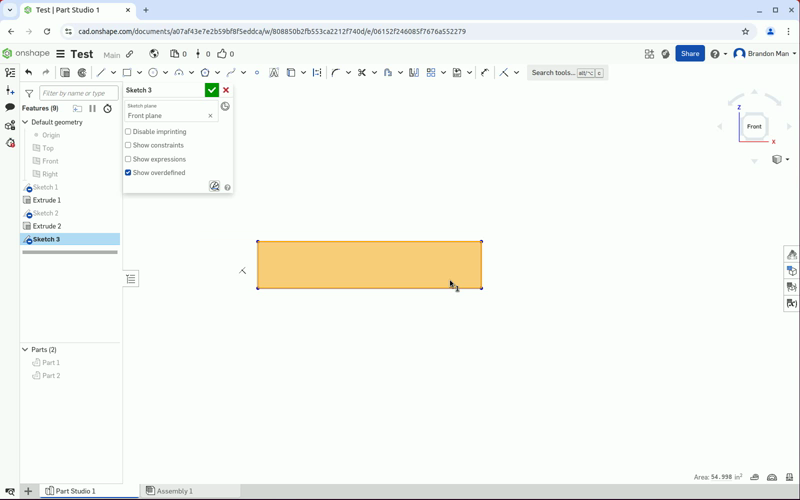
scroll(-6)
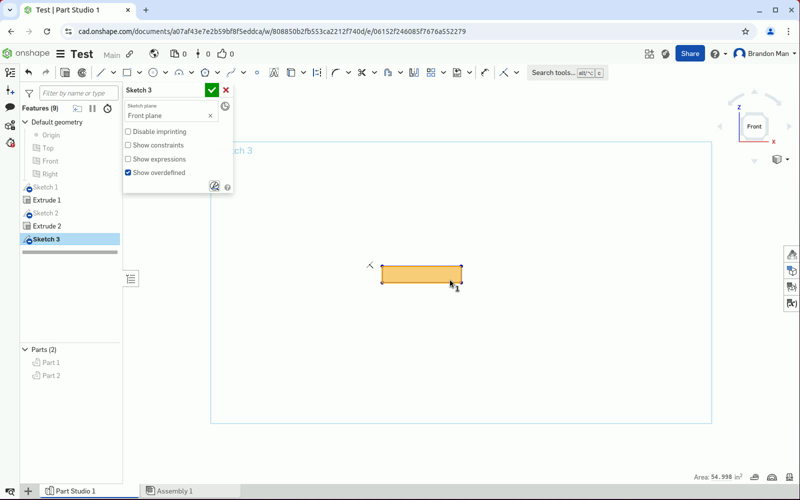
mouse_move(73, 352)
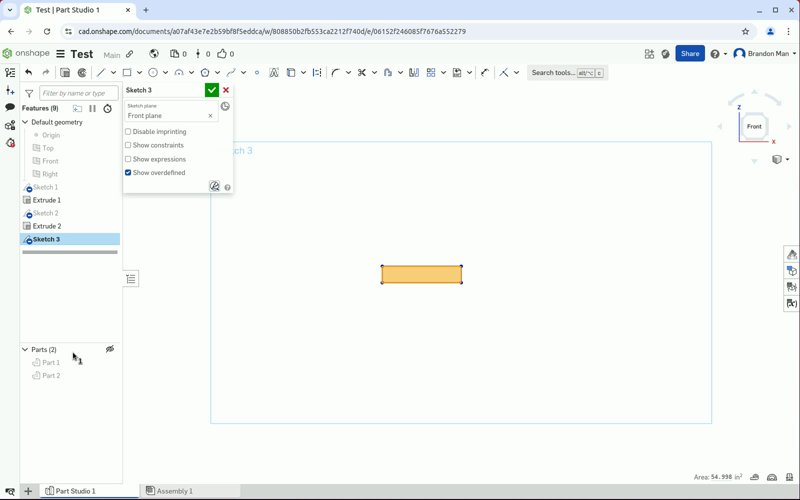
key(shift+y)
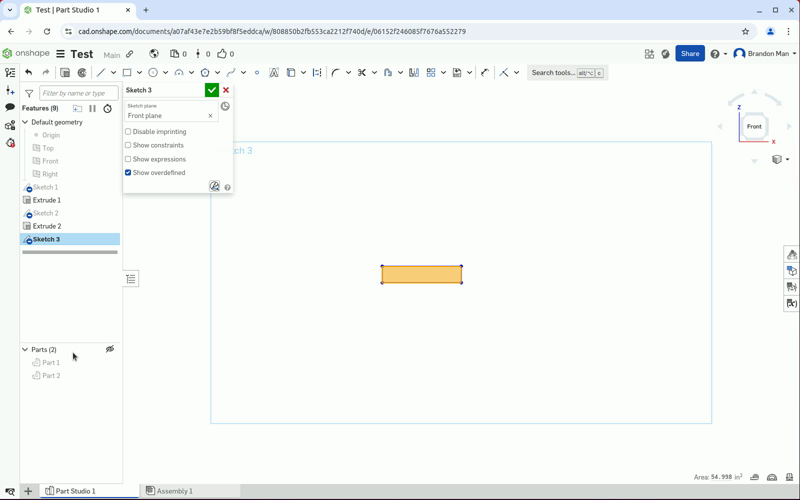
key(shift+e)
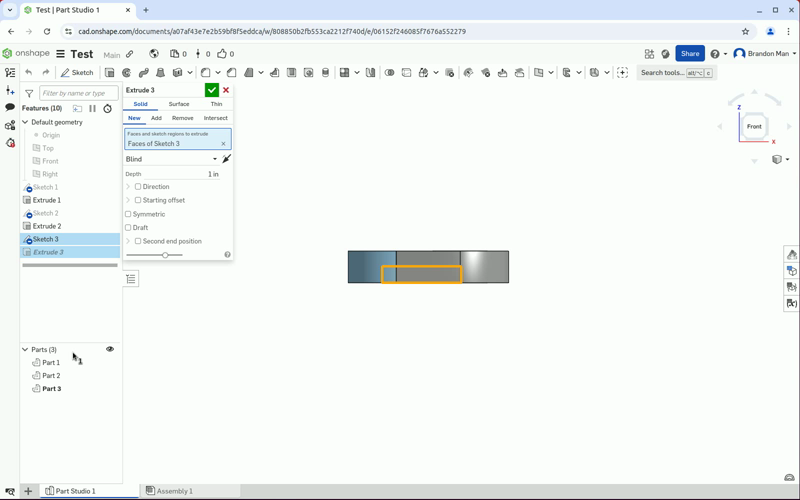
mouse_move(143, 106)
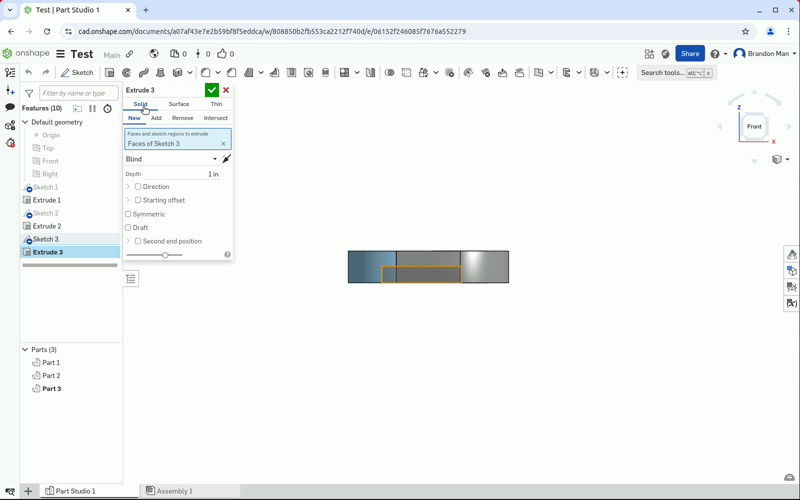
click(143, 106)
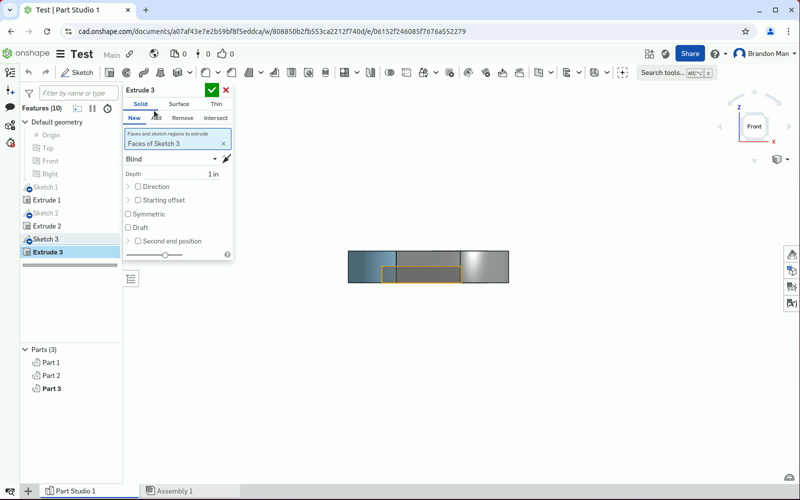
mouse_move(186, 120)
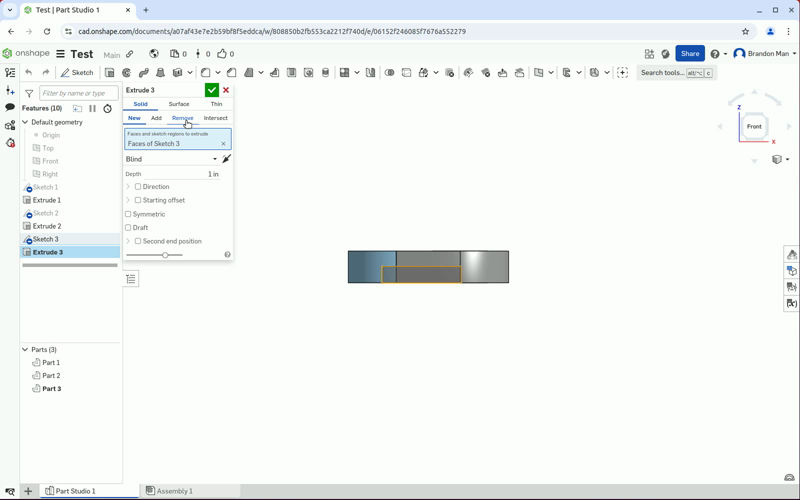
click(186, 120)
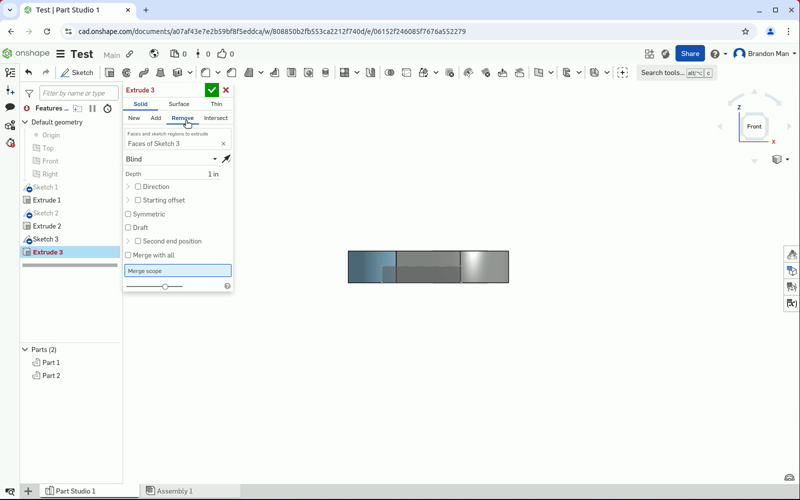
key(tab, 4)
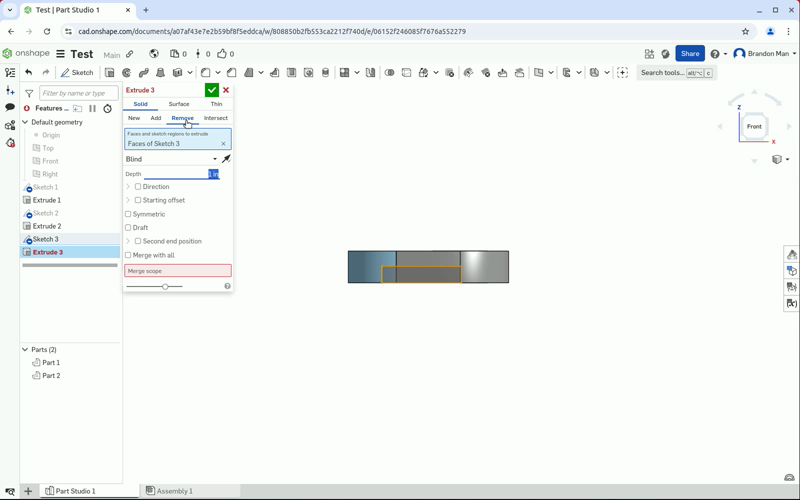
text(26.478)
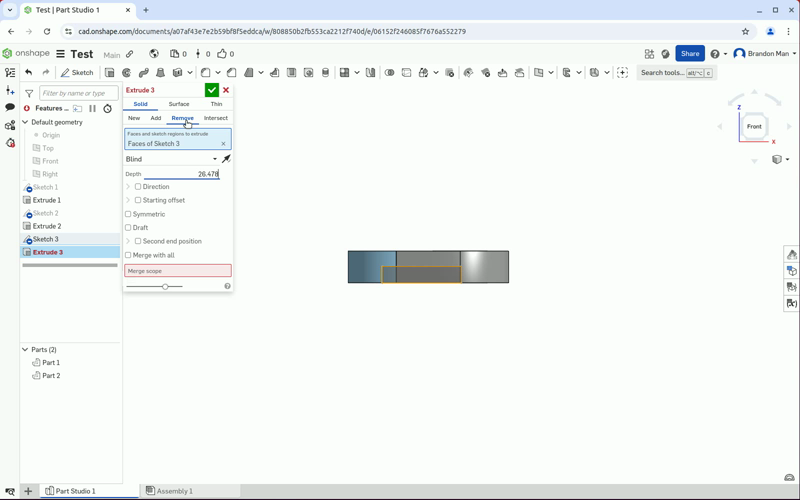
key(tab, 3)
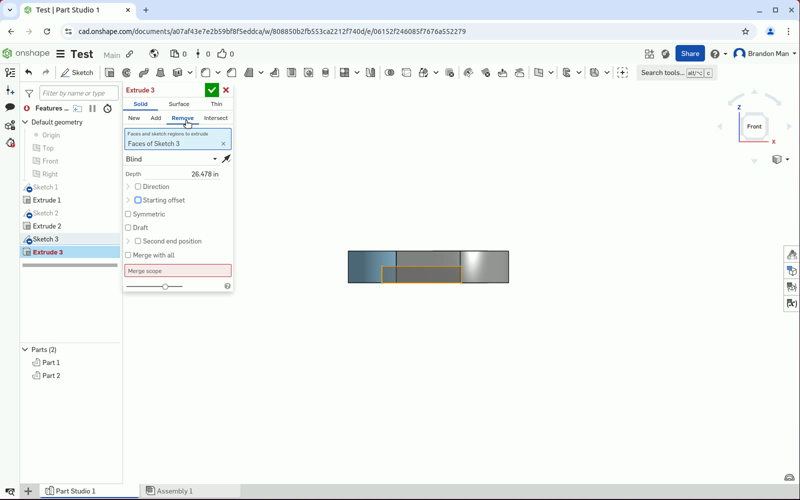
key(tab, 2)
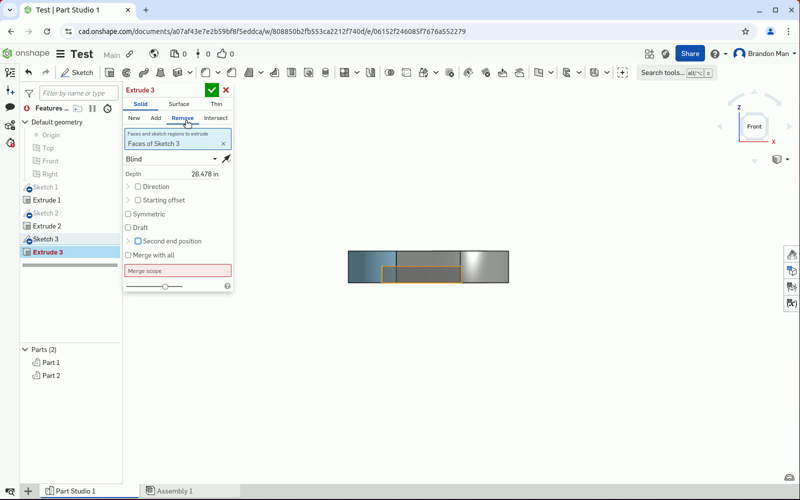
key(space)
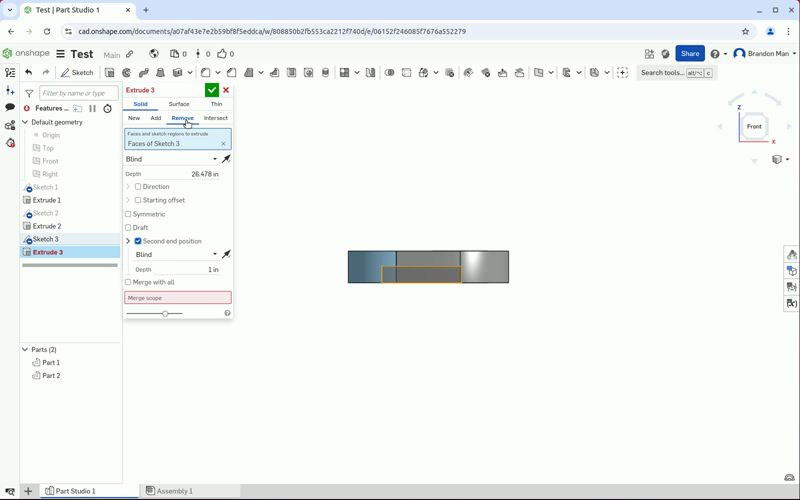
key(tab, 3)
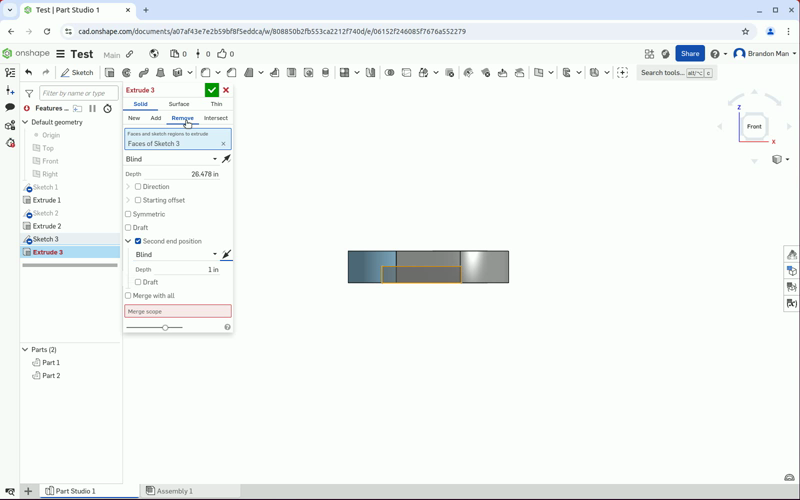
text(26.478)
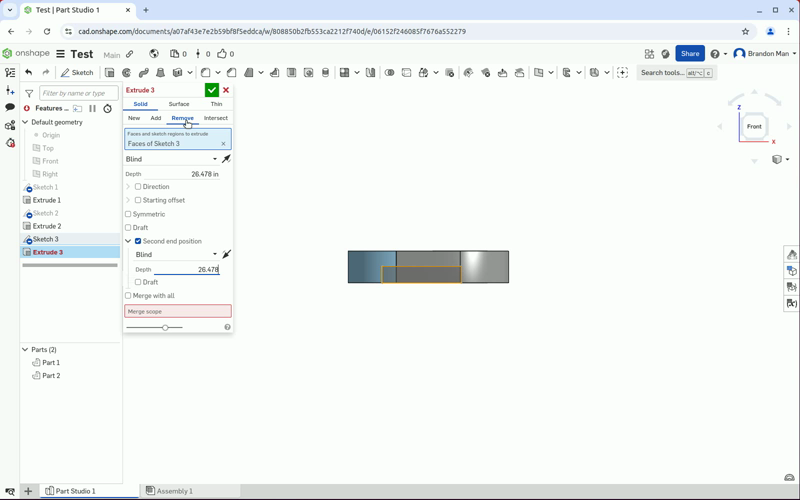
key(tab, 2)
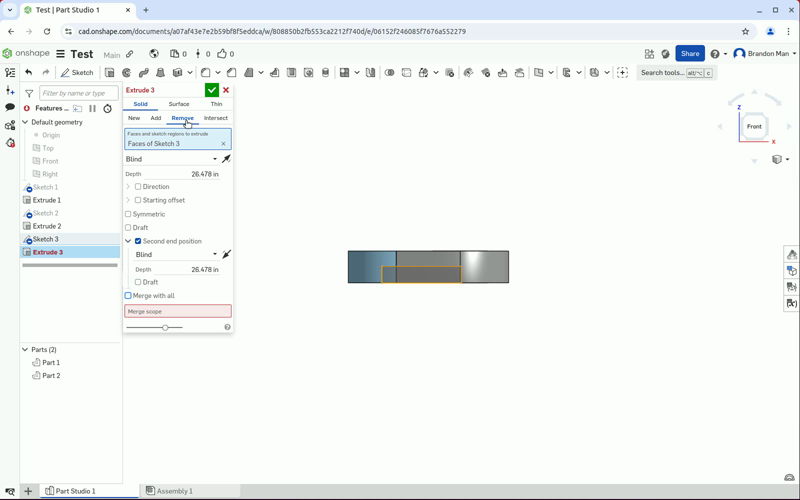
key(space)
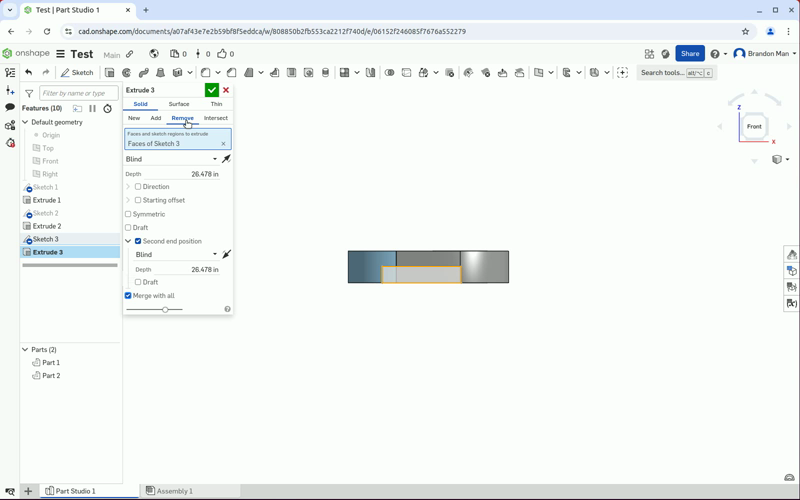
key(enter)
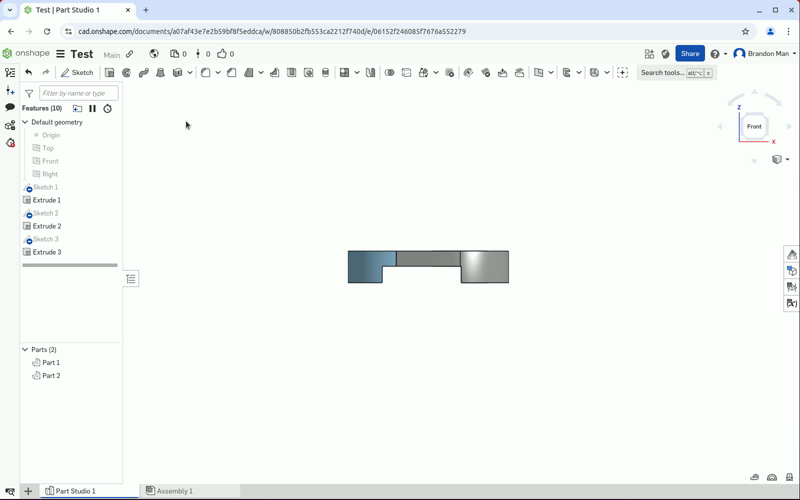
key(shift+h)
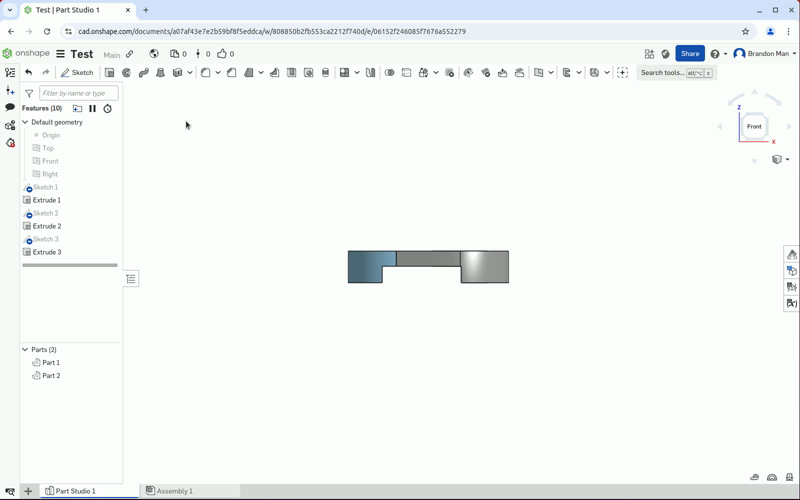
key(shift+h)
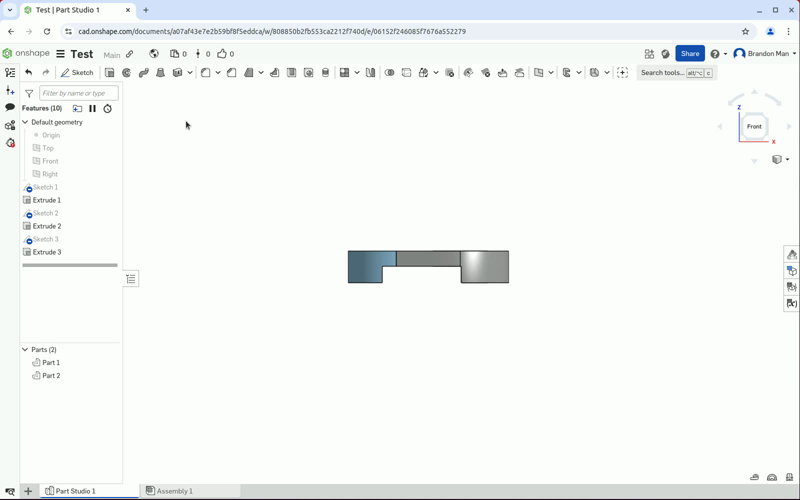
key(shift+7)
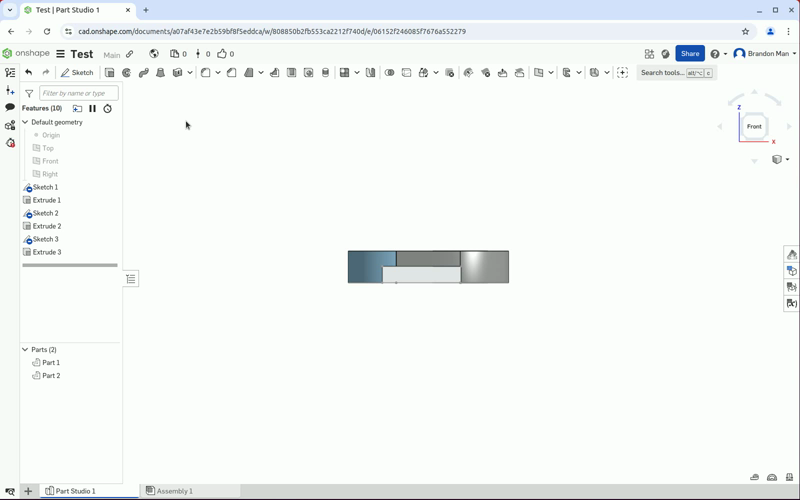
key(left, 2)
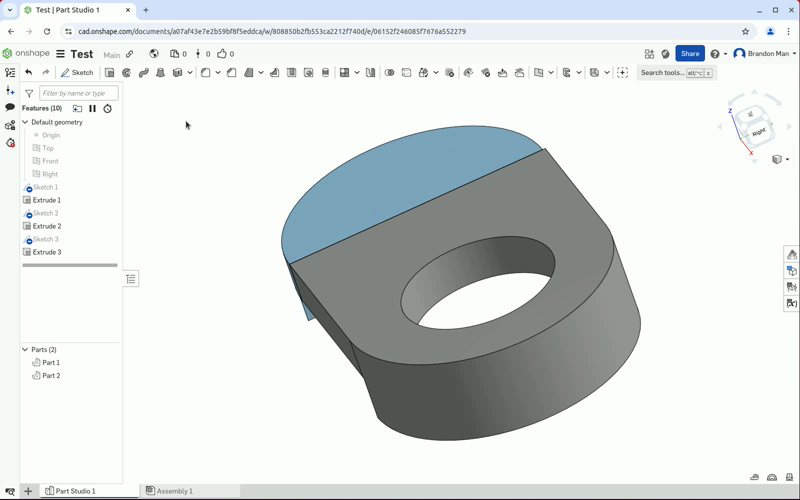
key(down, 2)
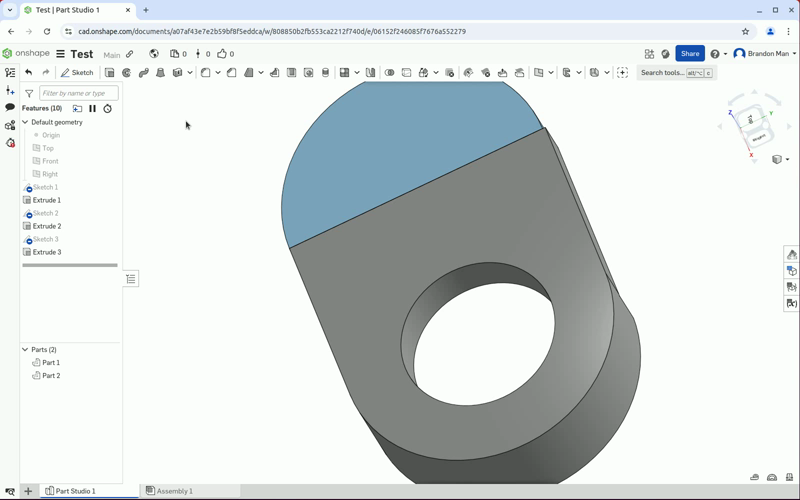
key(up, 2)
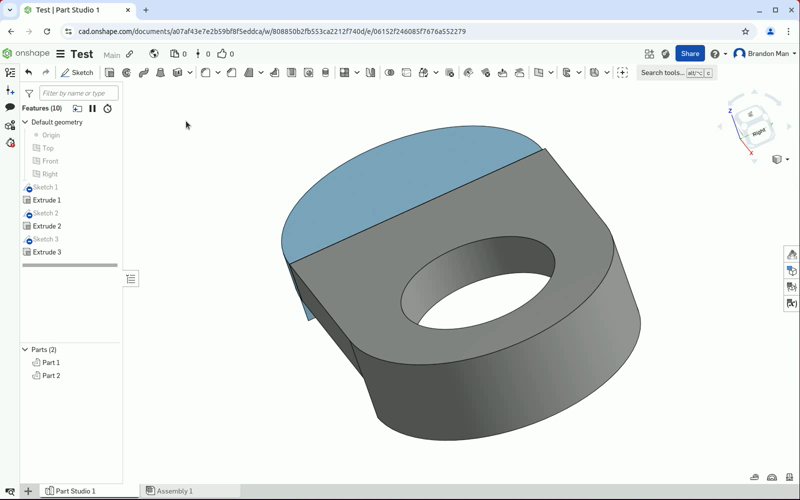
key(right, 2)
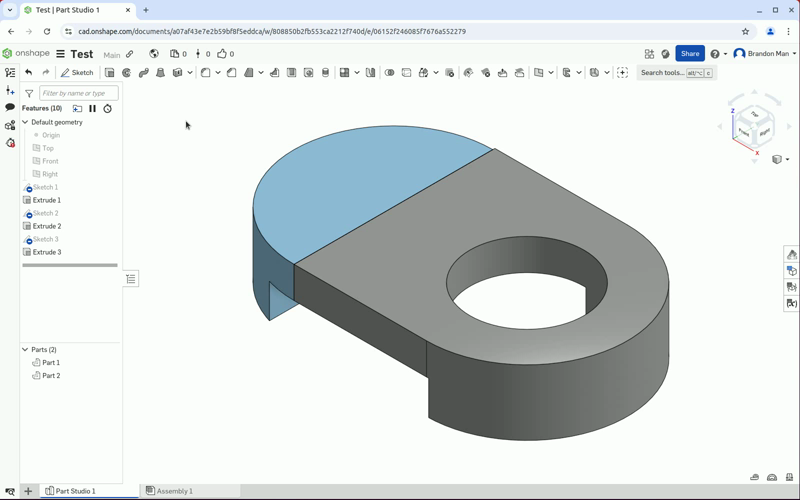
mouse_move(73, 189)
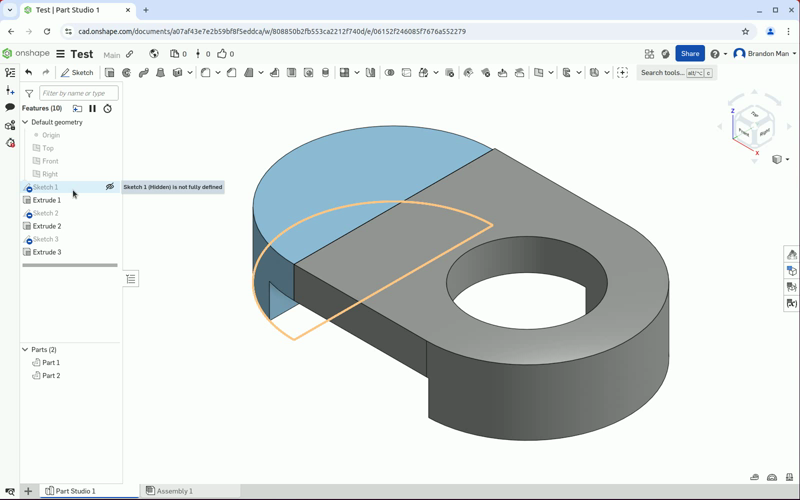
click(73, 189)